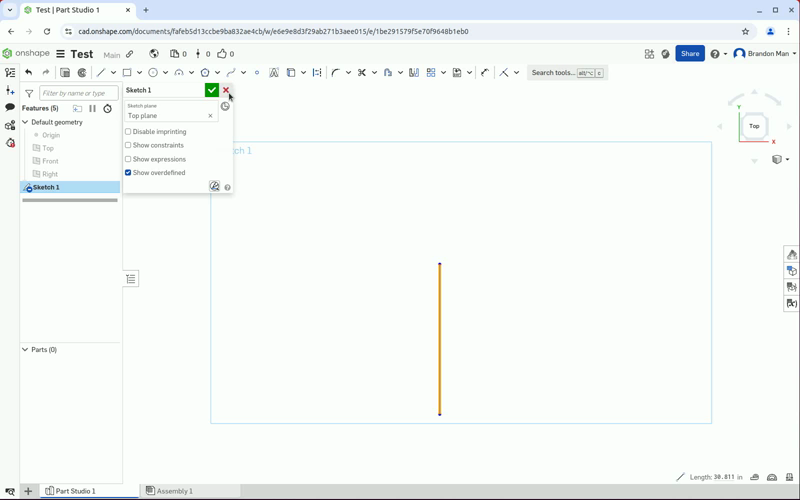
key(shift+h)
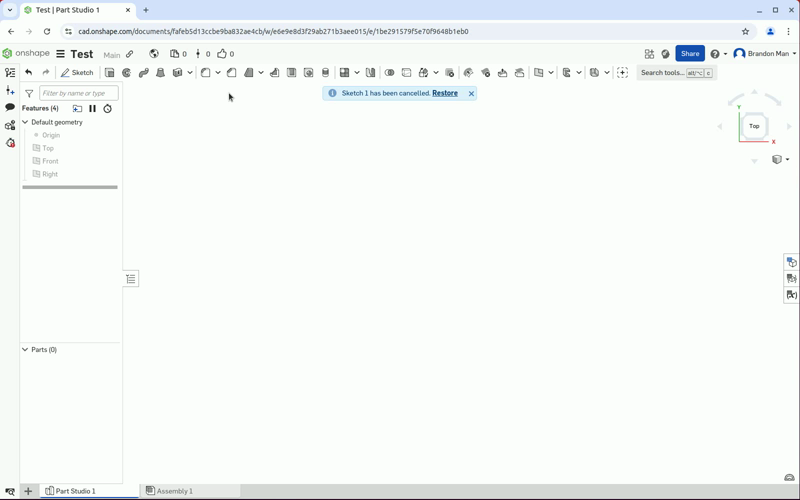
mouse_move(73, 352)
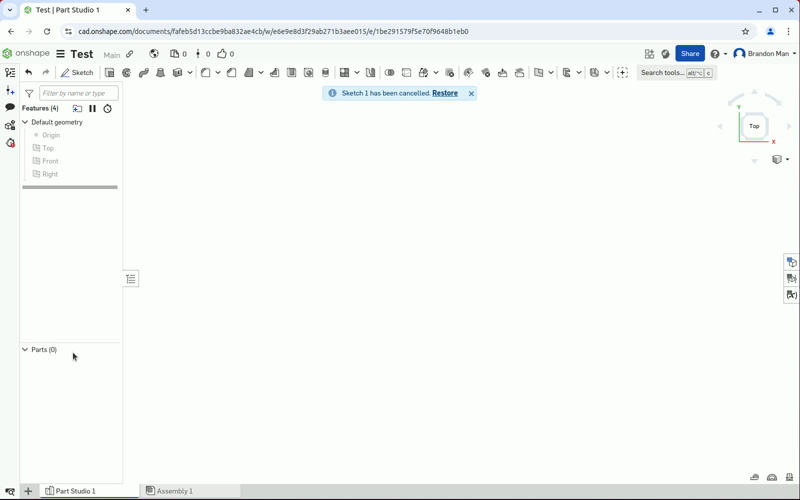
key(y)
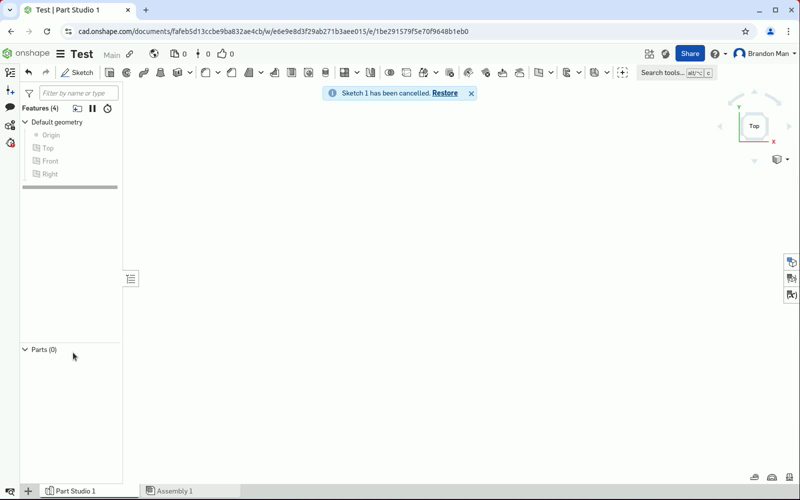
key(shift+p)
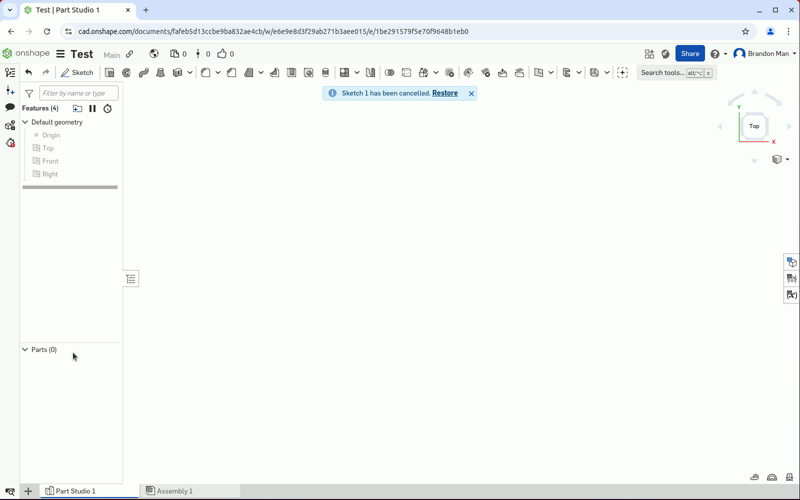
key(space)
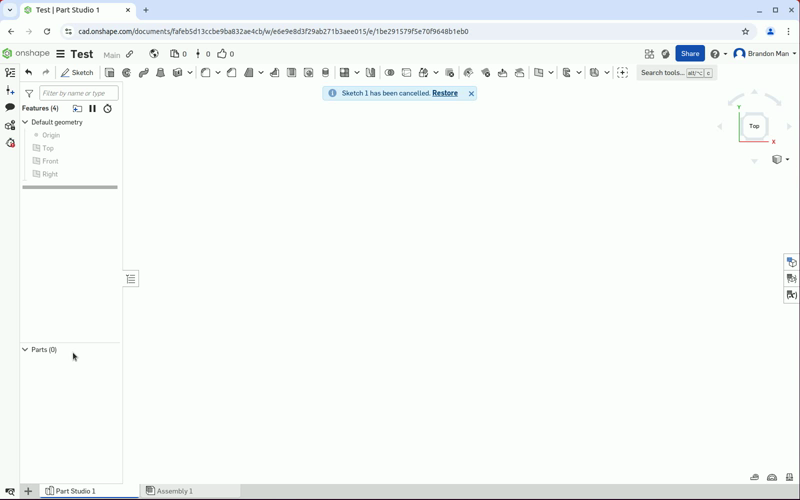
key_down(shift)
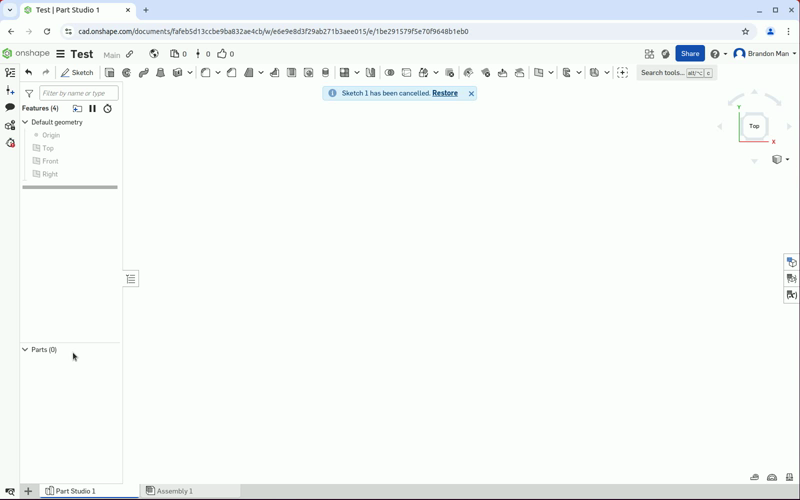
key(up)
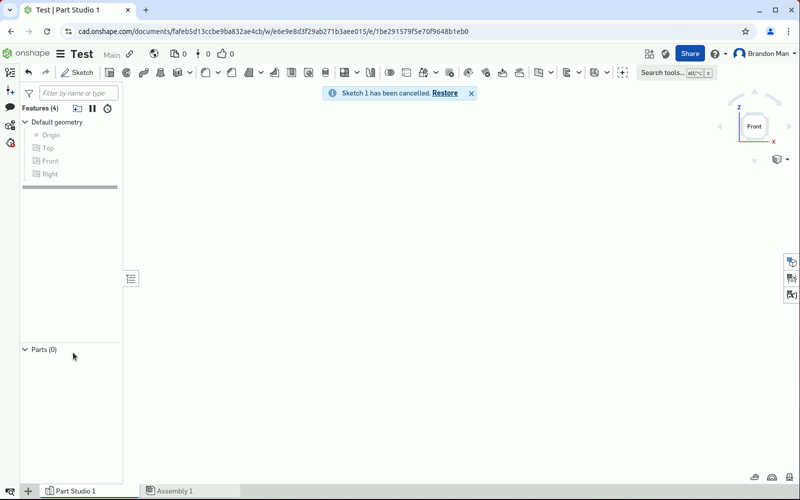
key_up(shift)
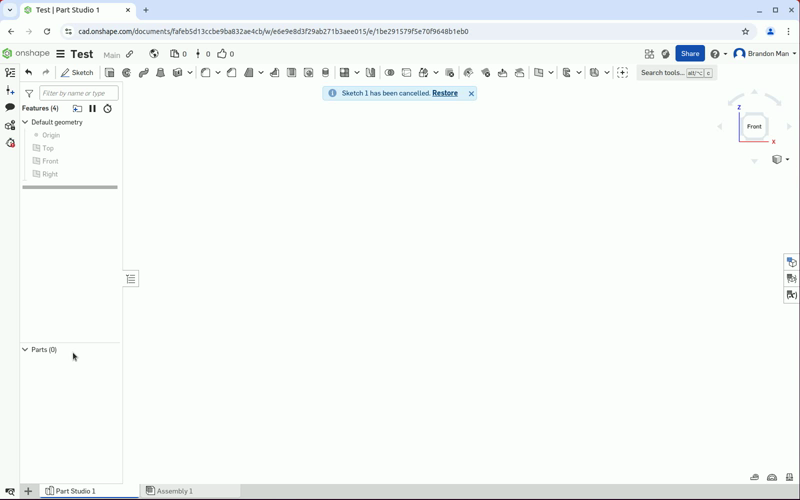
mouse_move(73, 352)
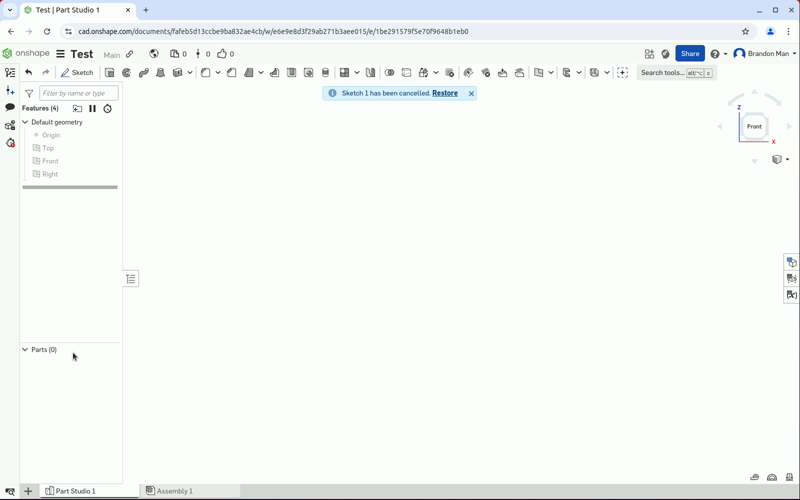
key(shift+y)
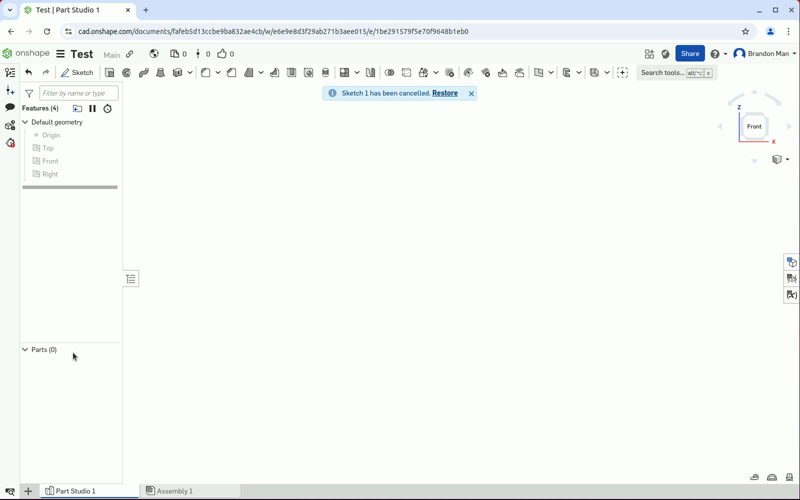
key(shift+s)
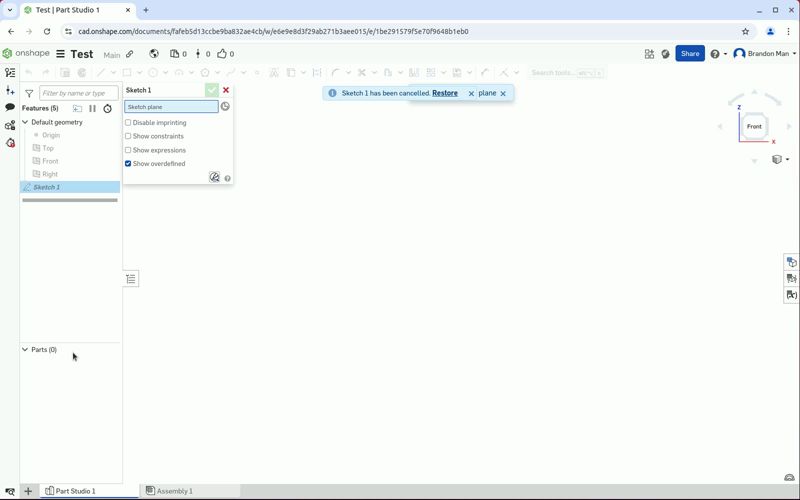
mouse_move(73, 163)
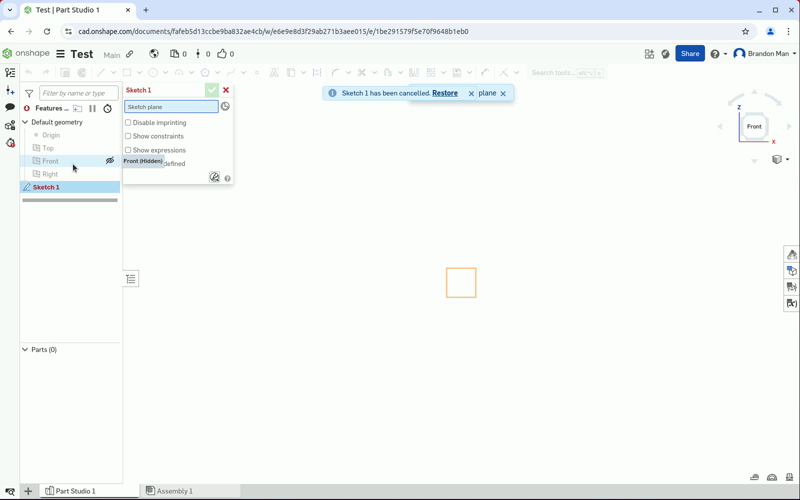
click(73, 163)
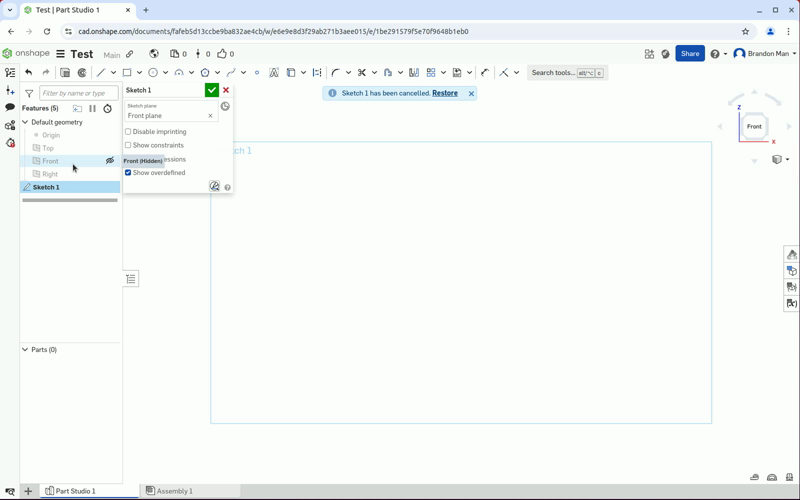
mouse_move(73, 352)
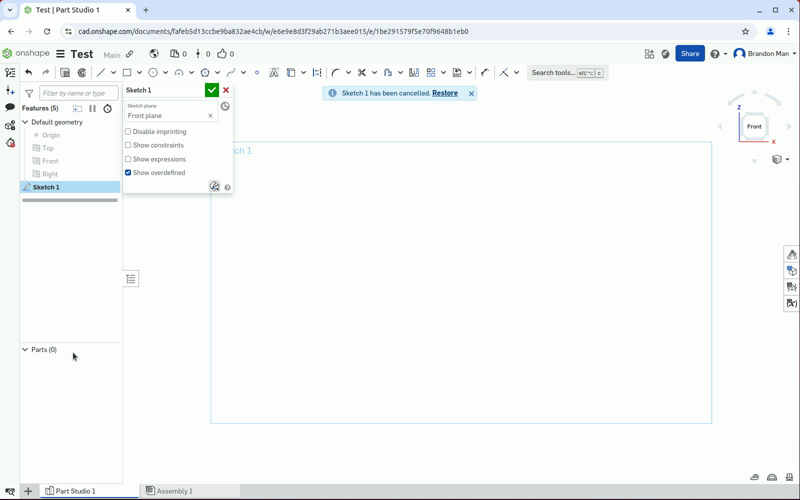
key(y)
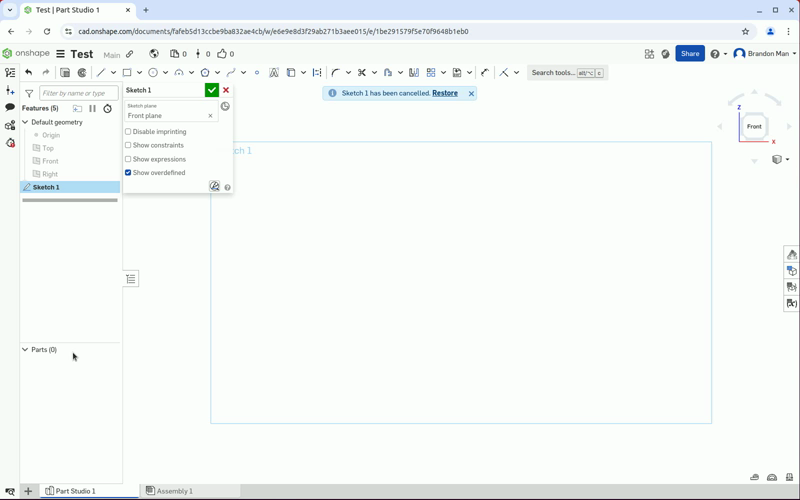
key(a)
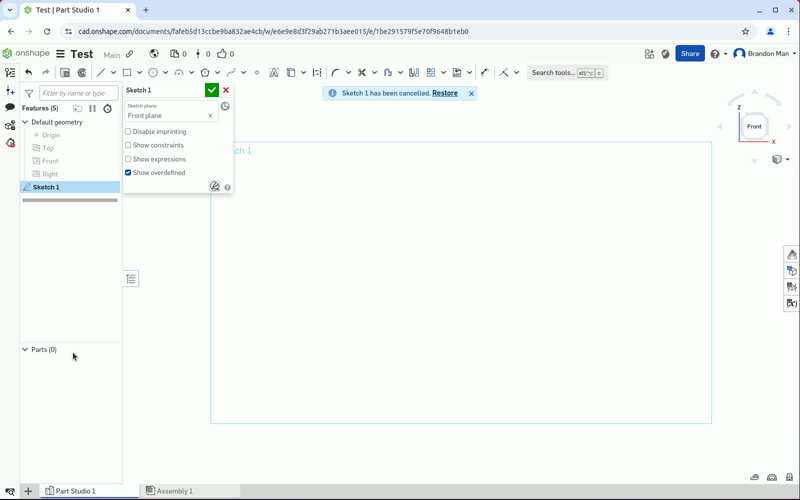
key_down(shift)
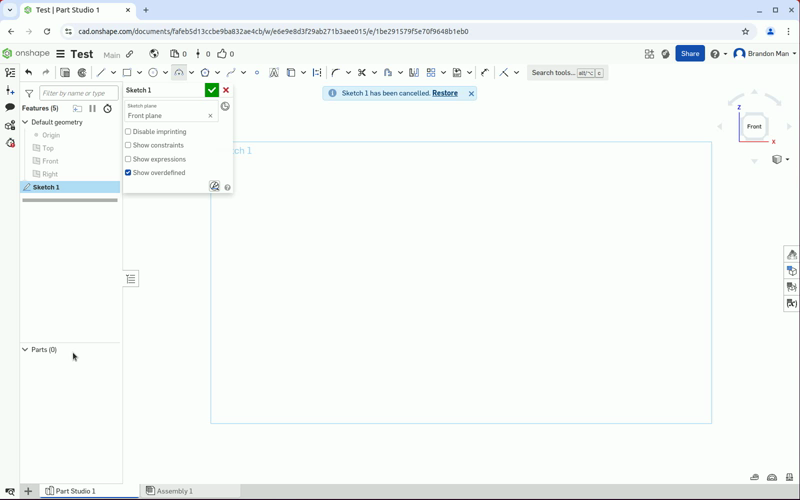
mouse_move(380, 295)
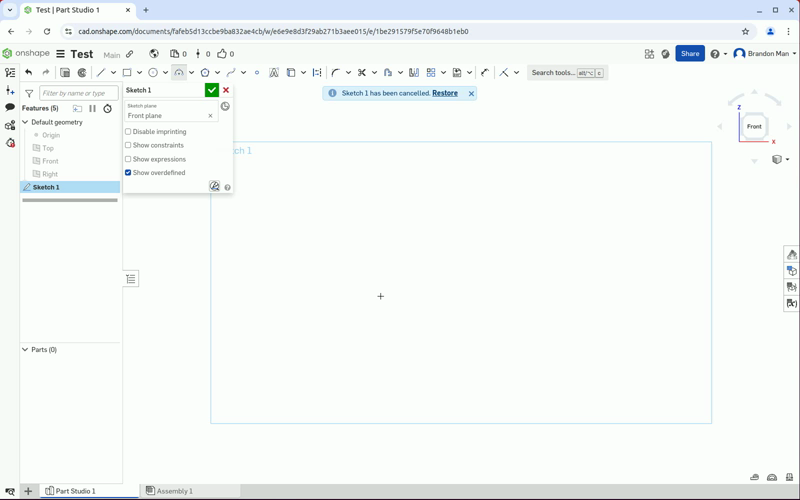
click(380, 295)
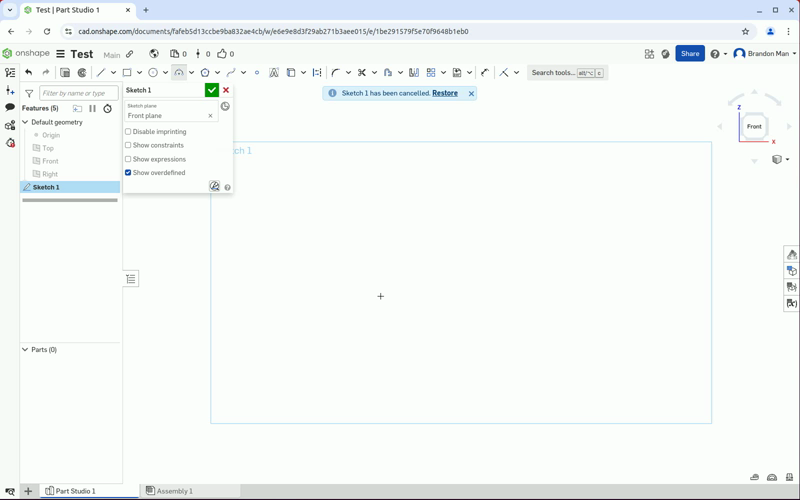
key_up(shift)
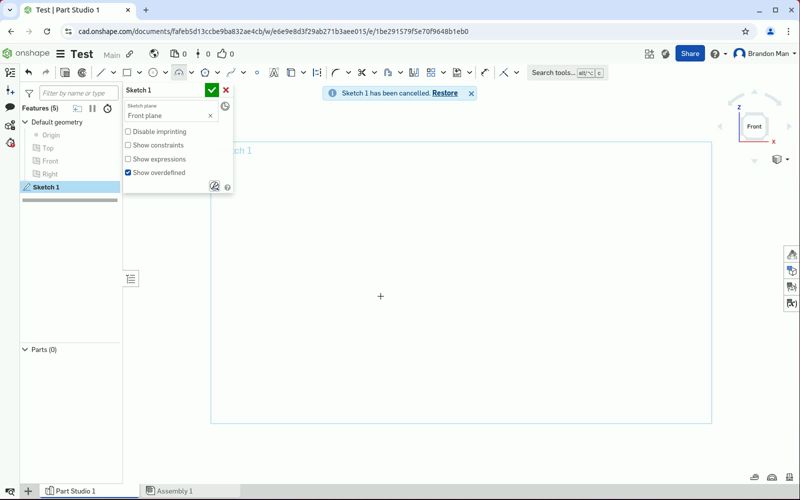
key_down(shift)
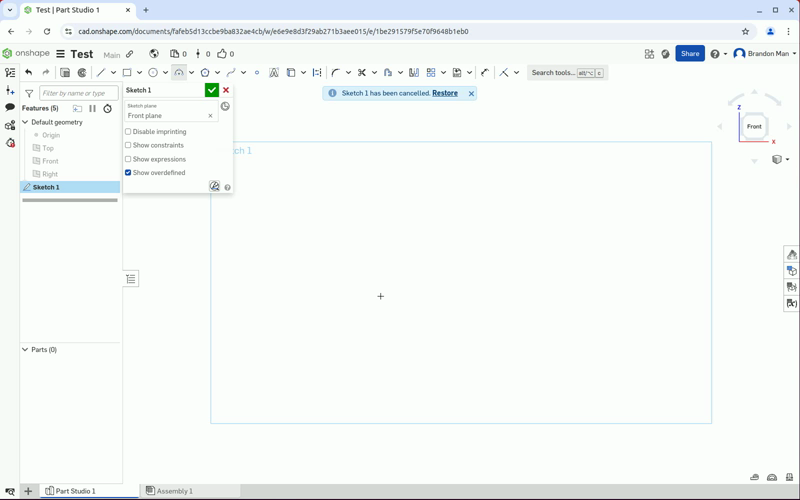
mouse_move(380, 228)
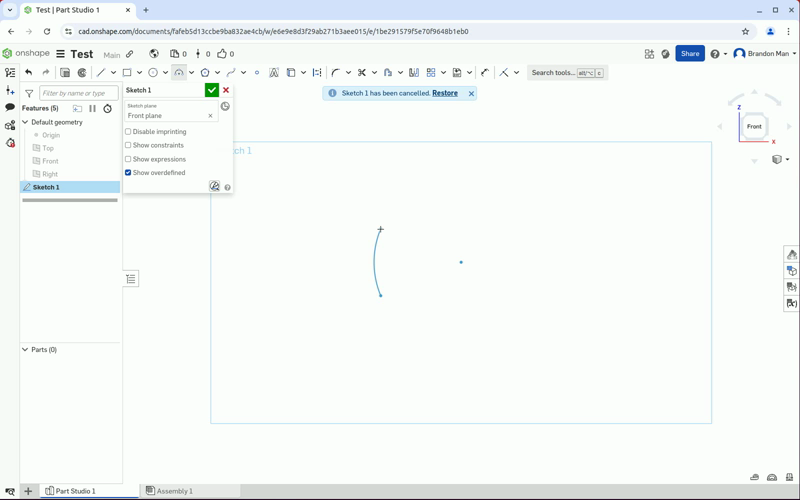
click(380, 228)
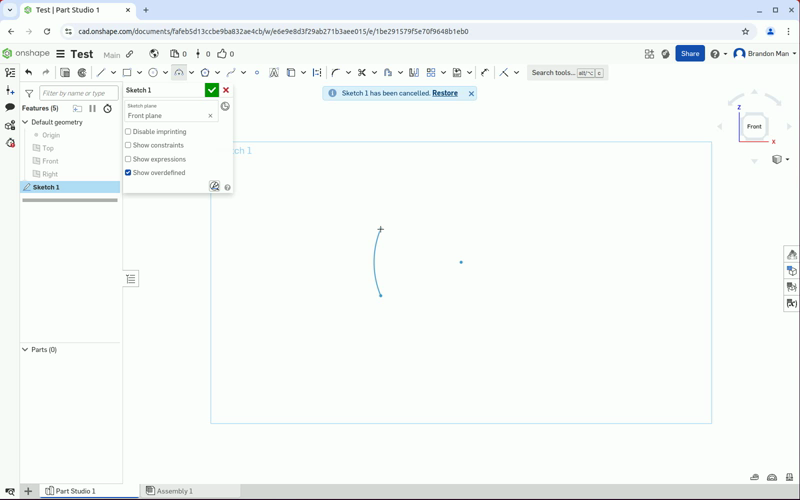
mouse_move(414, 262)
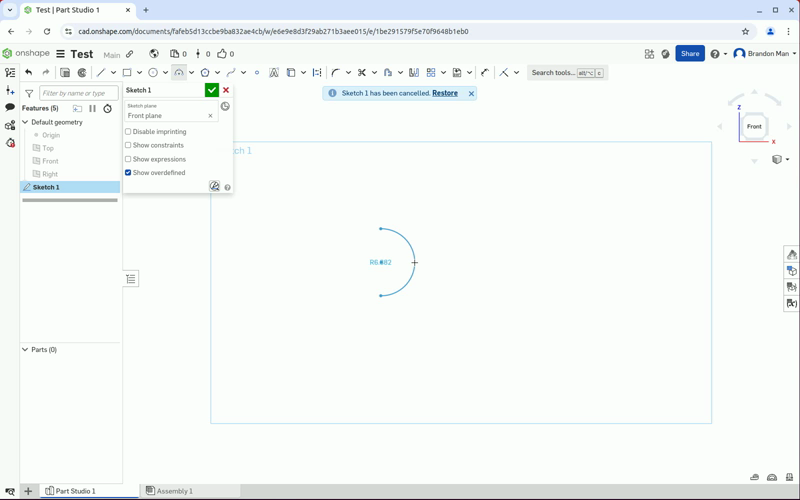
click(414, 262)
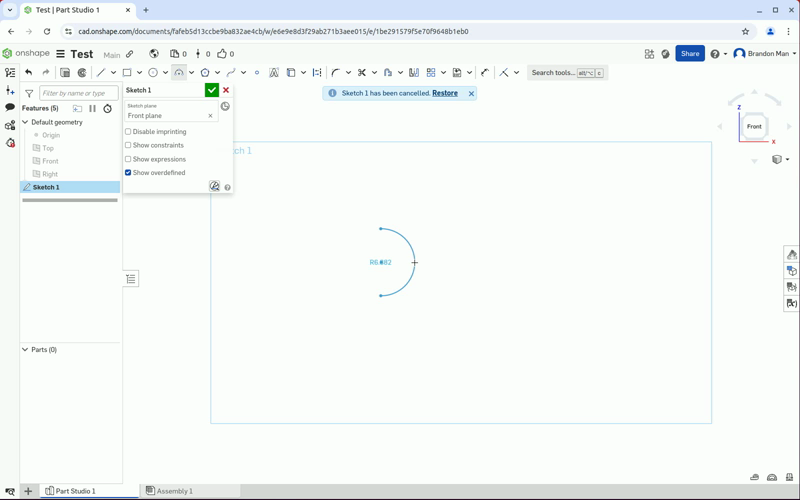
key_up(shift)
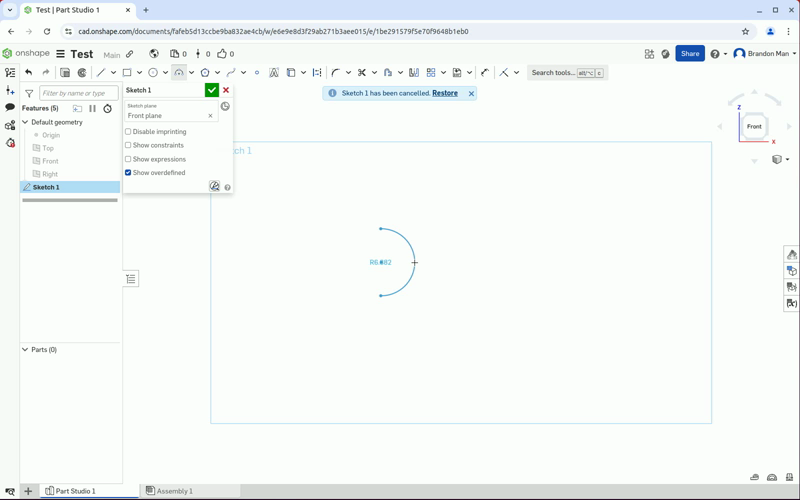
key(esc)
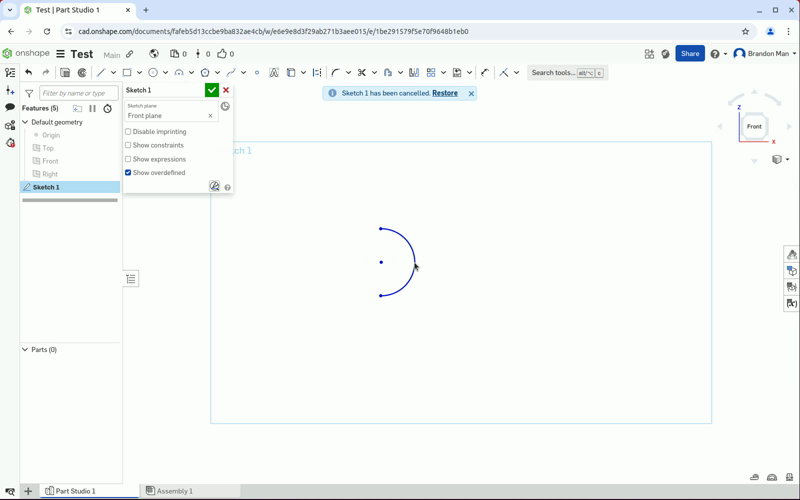
key(l)
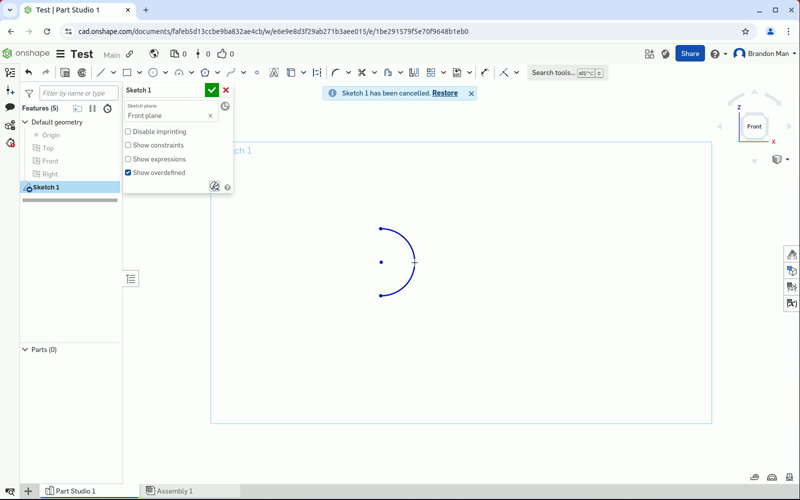
mouse_move(380, 228)
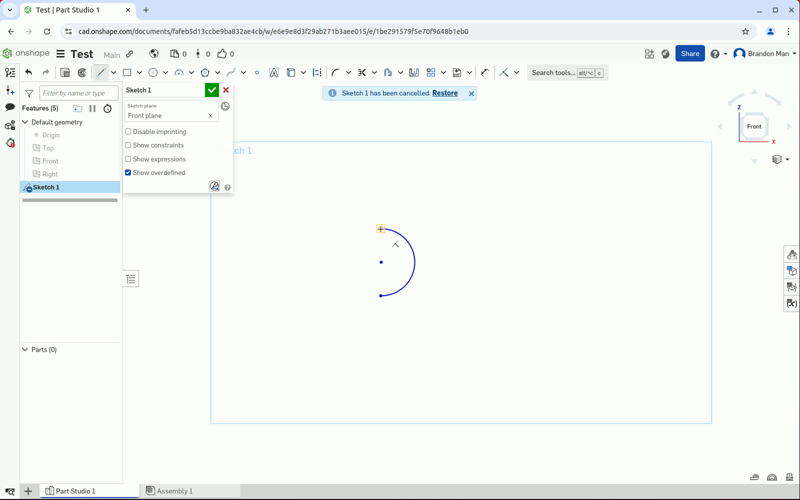
click(380, 228)
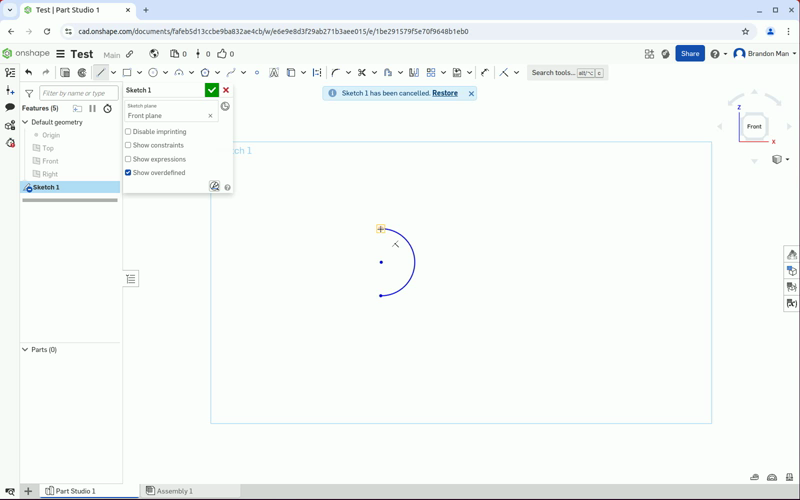
key_down(shift)
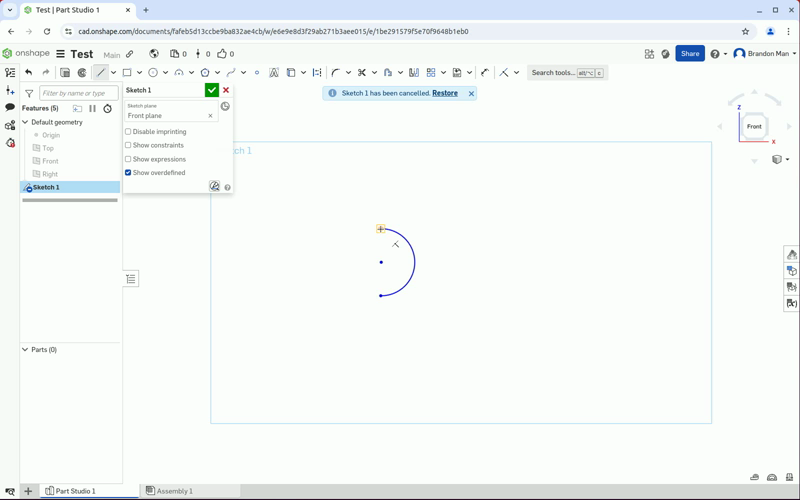
mouse_move(410, 228)
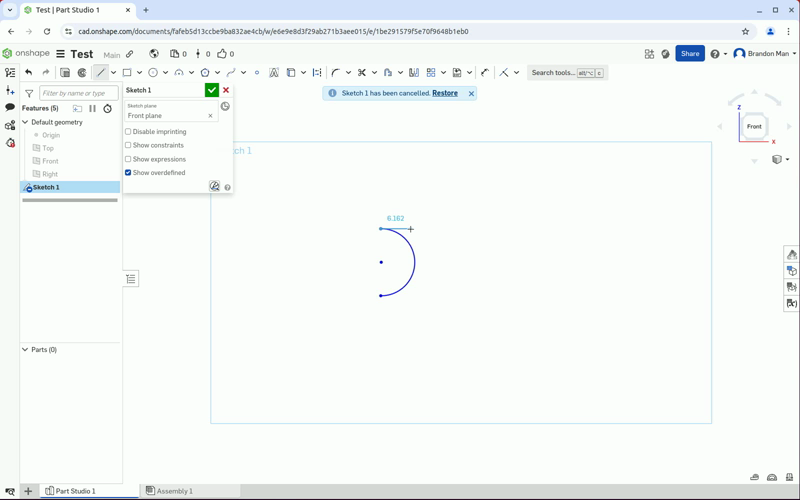
mouse_move(380, 249)
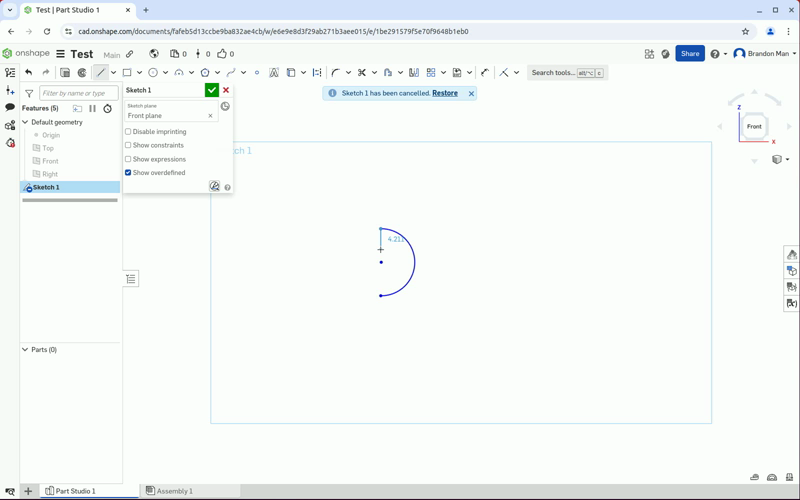
click(380, 249)
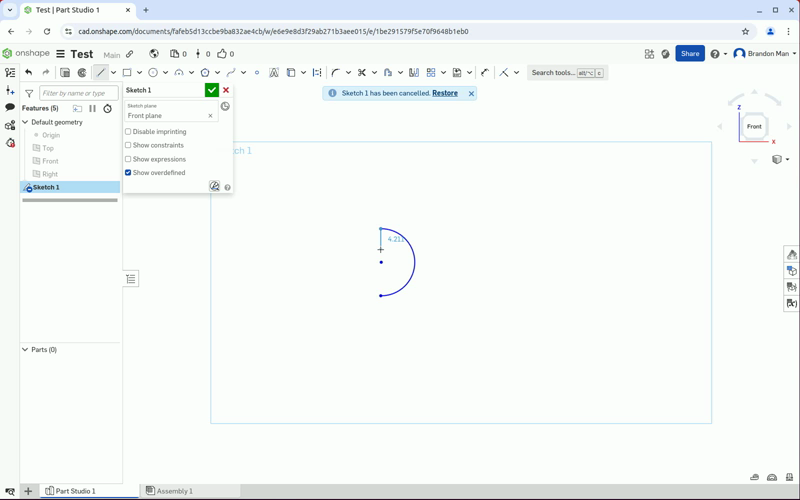
key_up(shift)
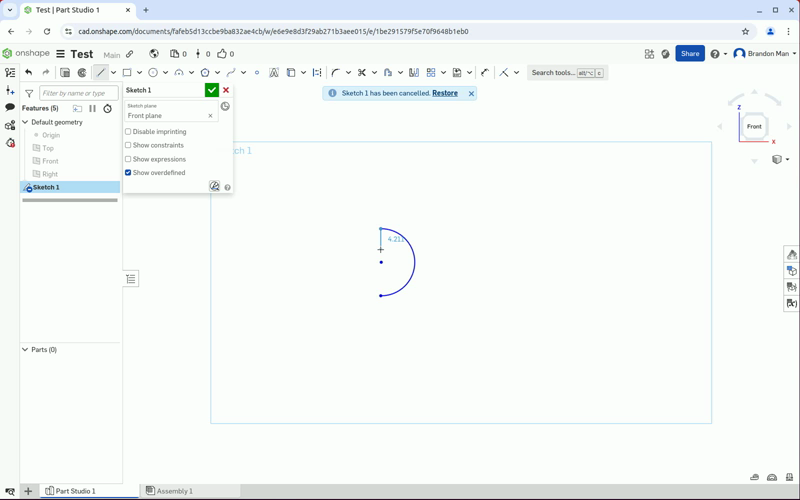
key(esc)
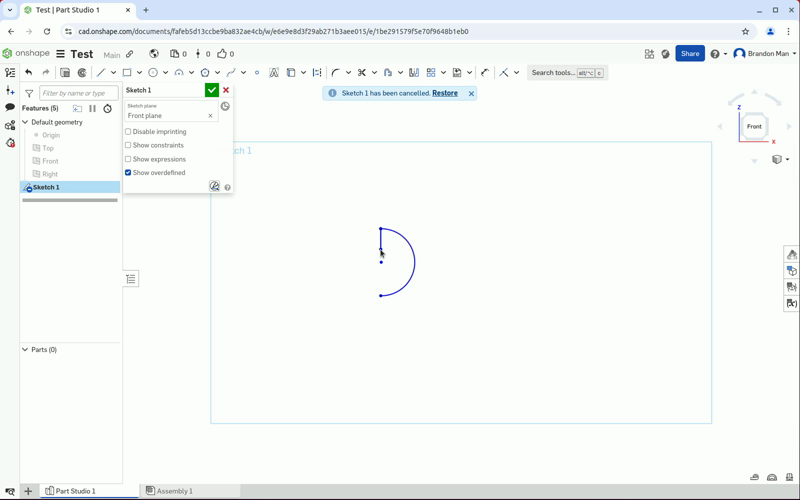
key(a)
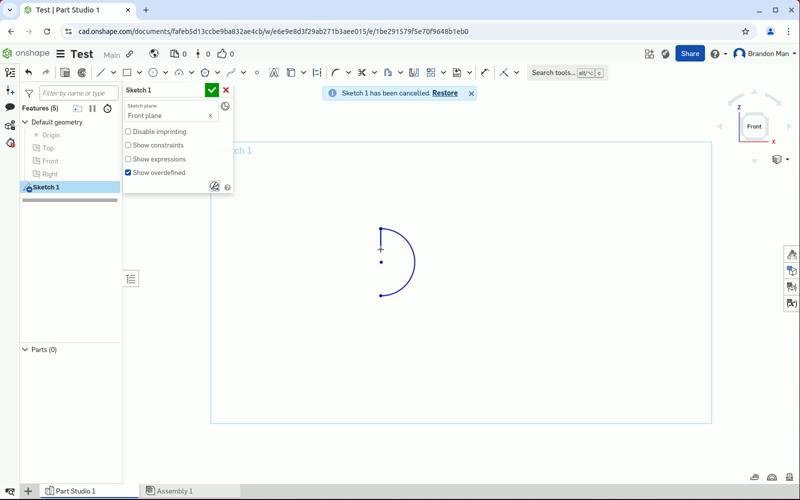
mouse_move(380, 249)
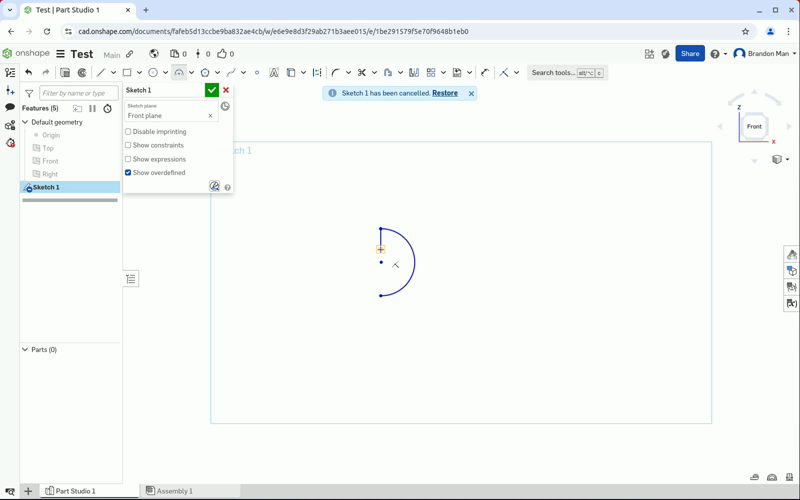
click(380, 249)
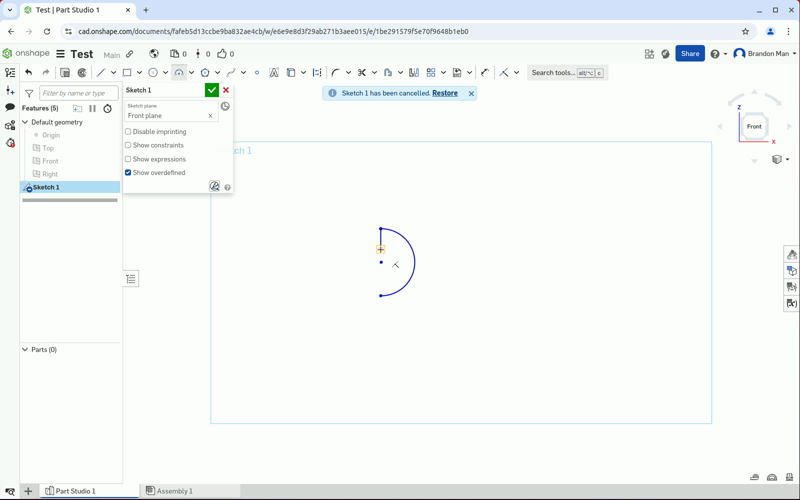
key_down(shift)
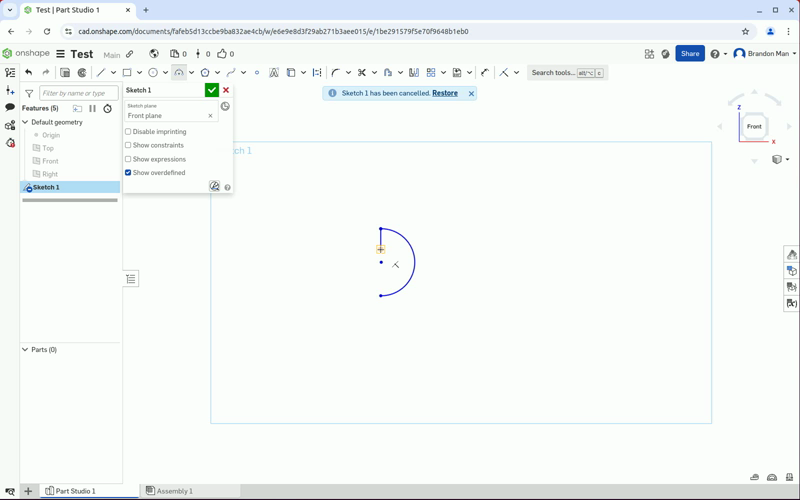
mouse_move(380, 276)
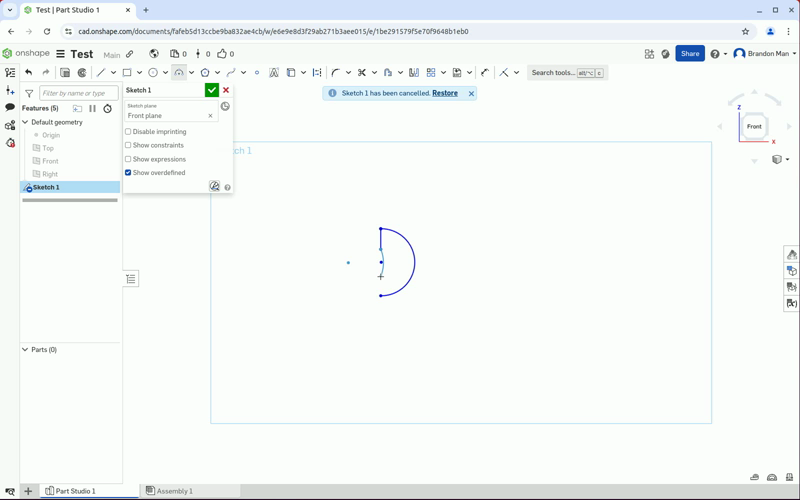
click(380, 276)
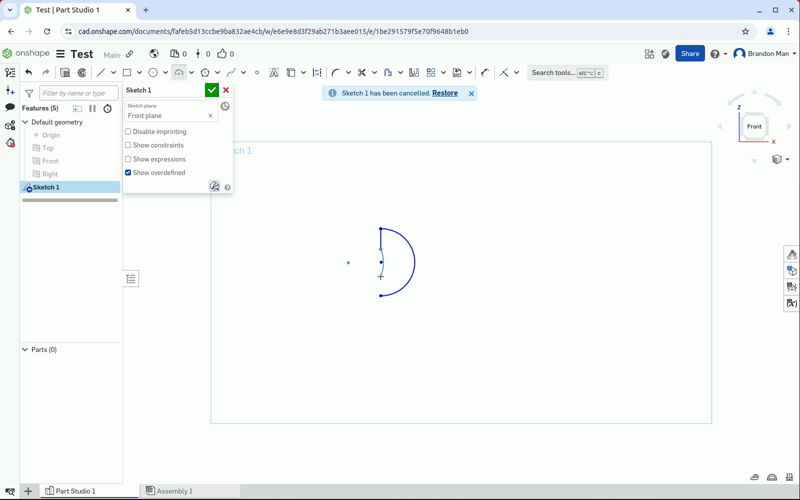
mouse_move(394, 262)
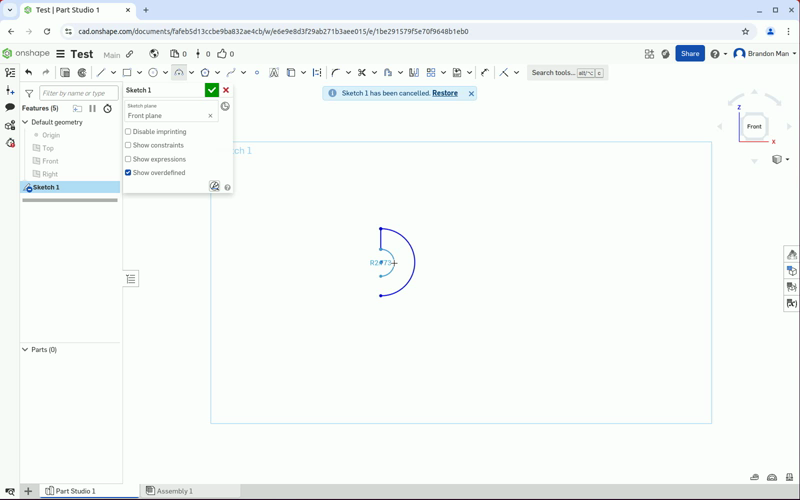
click(394, 262)
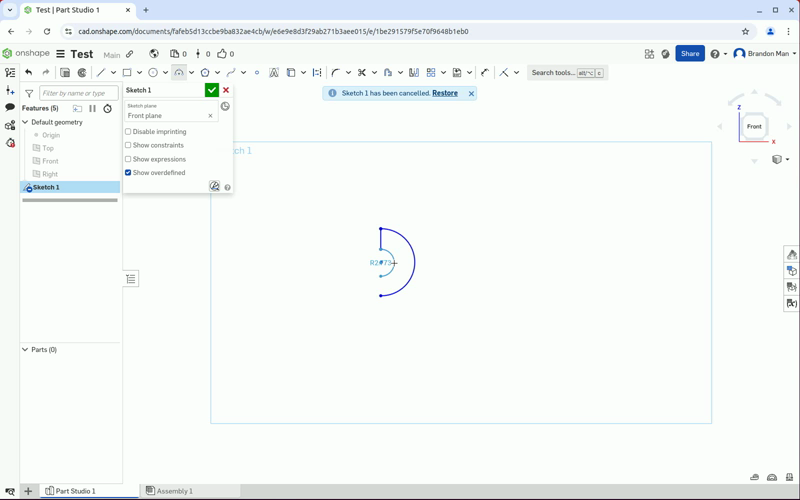
key_up(shift)
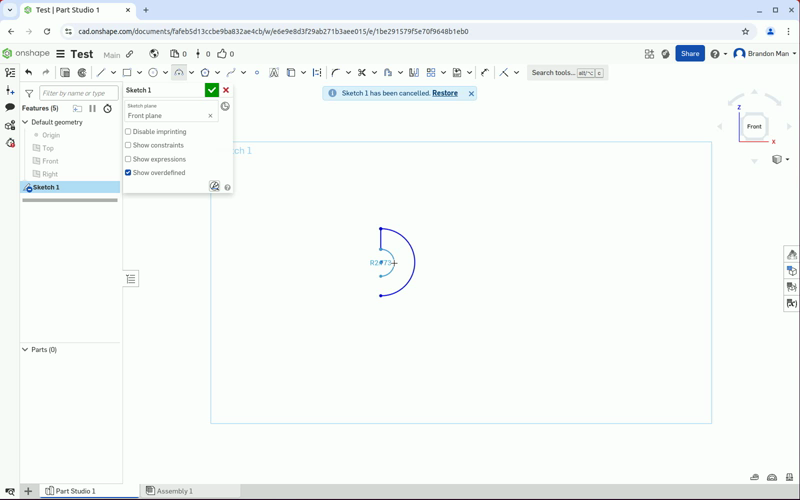
key(esc)
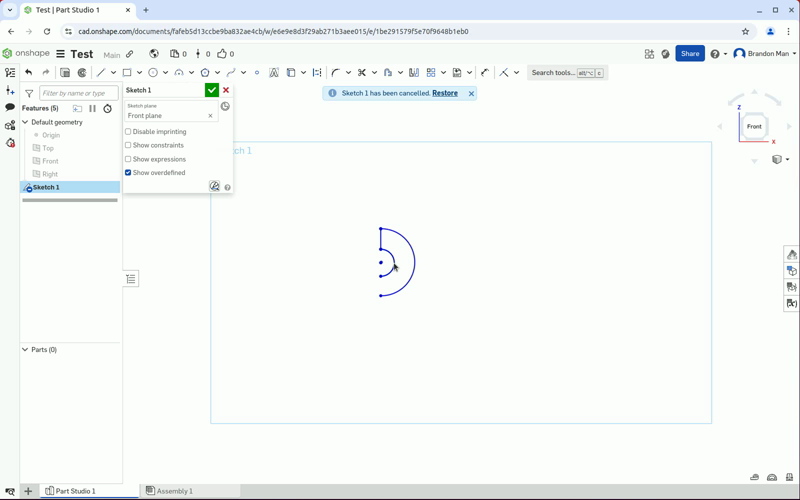
key(l)
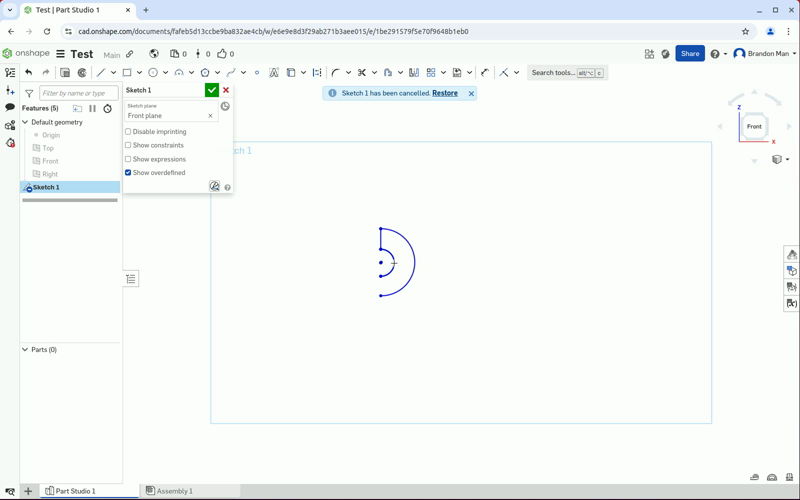
mouse_move(380, 276)
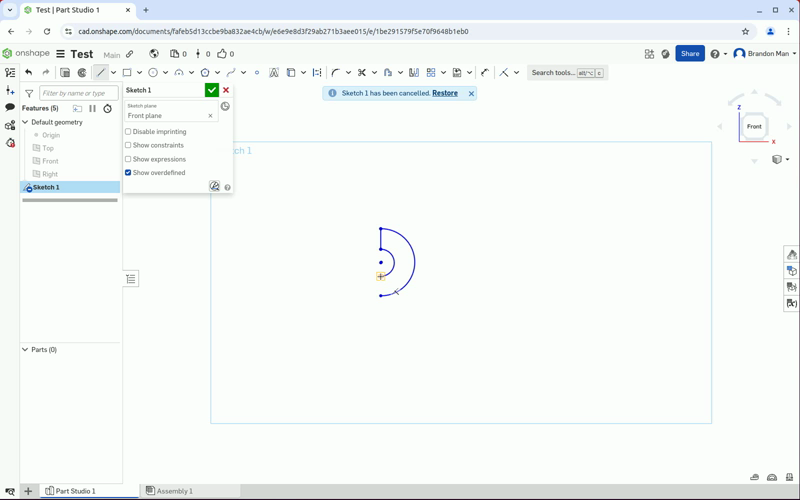
click(380, 276)
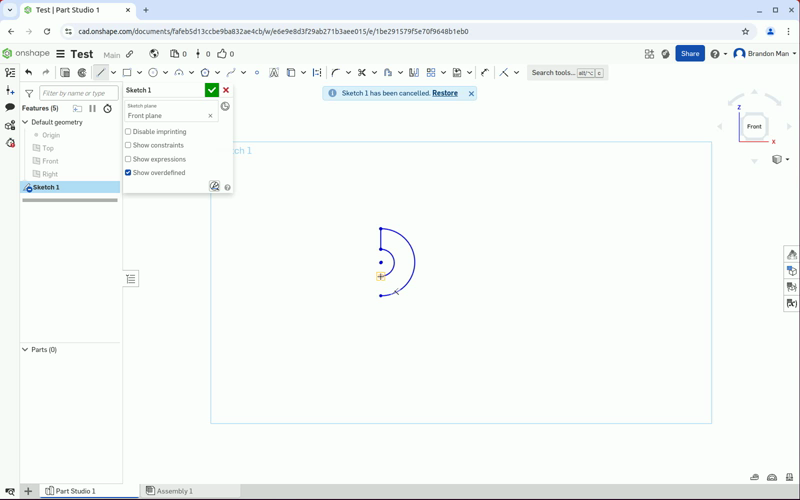
mouse_move(410, 276)
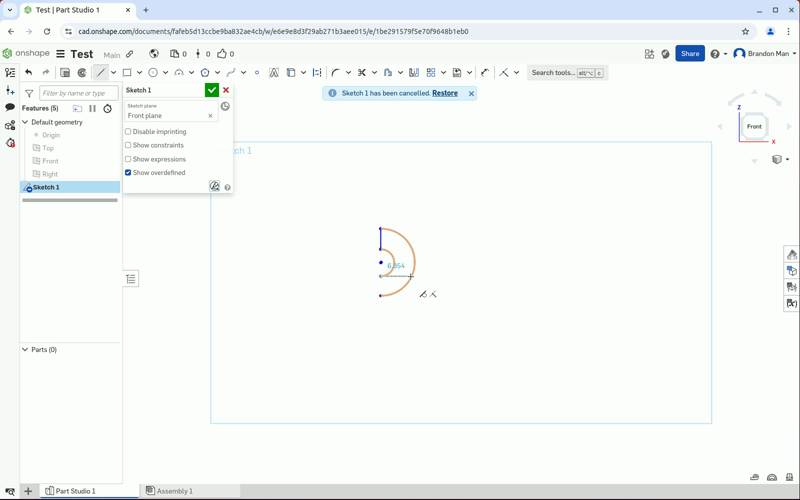
key_down(shift)
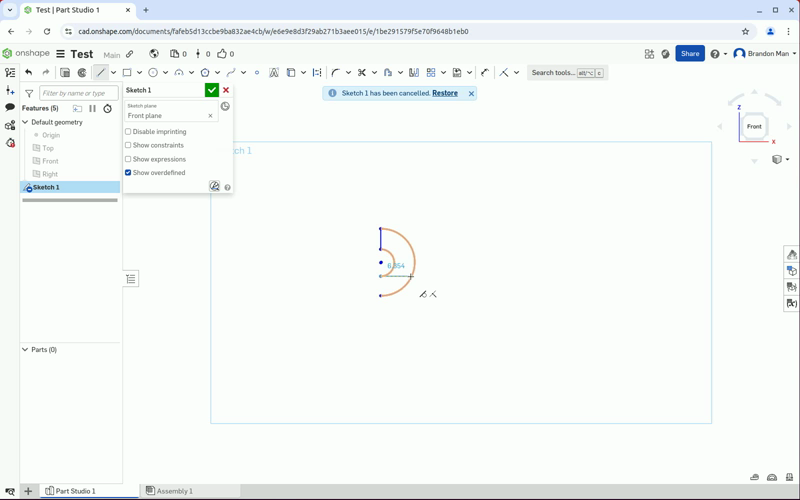
mouse_move(380, 295)
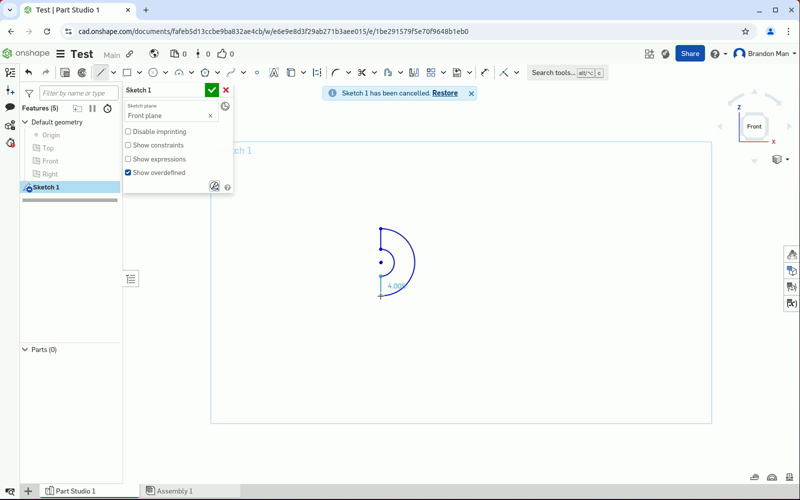
key_up(shift)
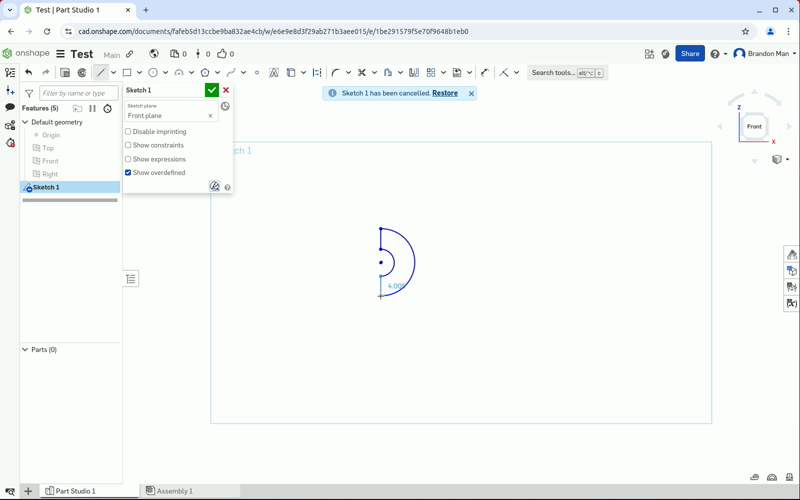
click(380, 295)
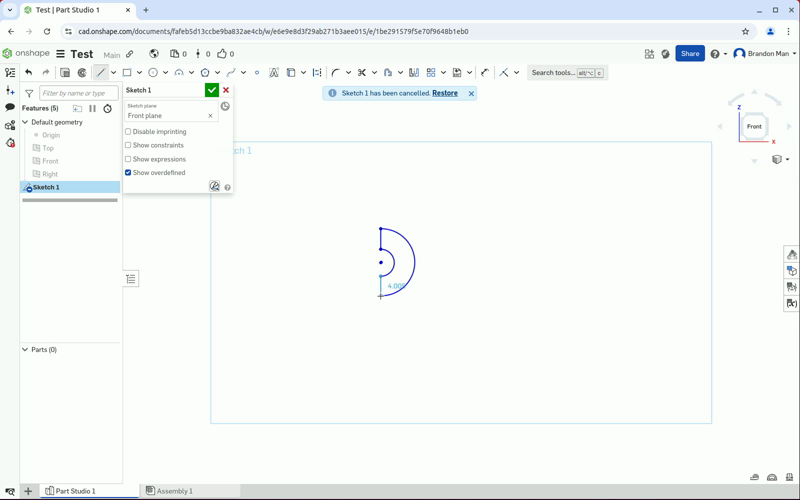
key(esc)
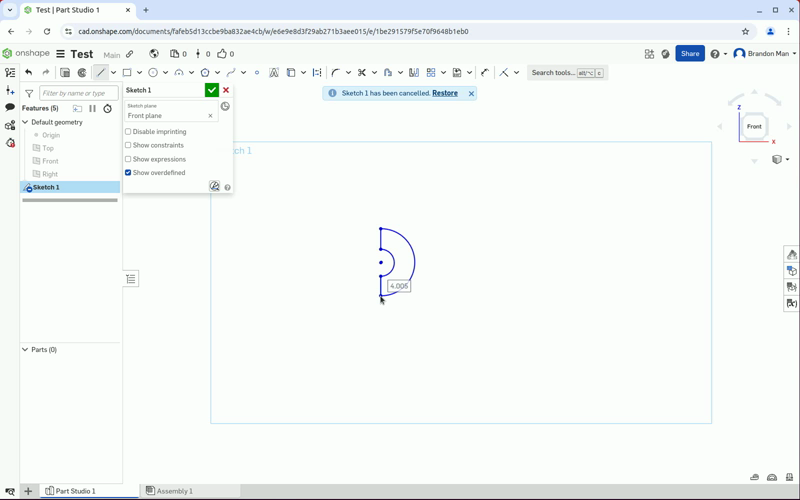
mouse_move(391, 240)
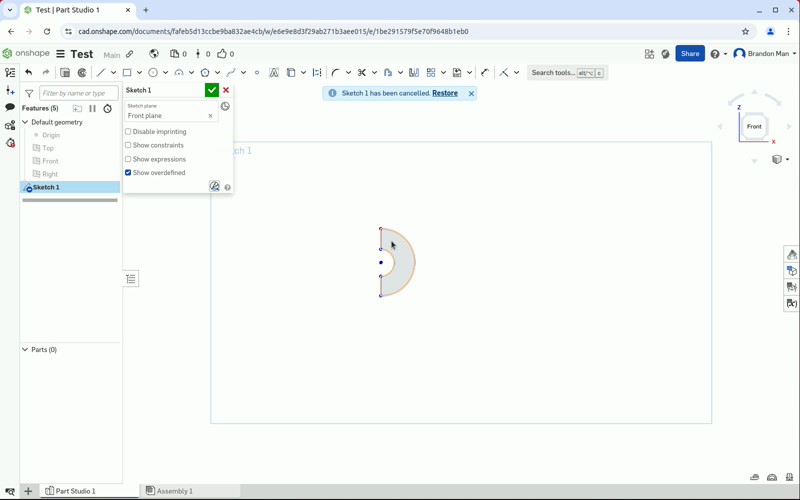
scroll(6)
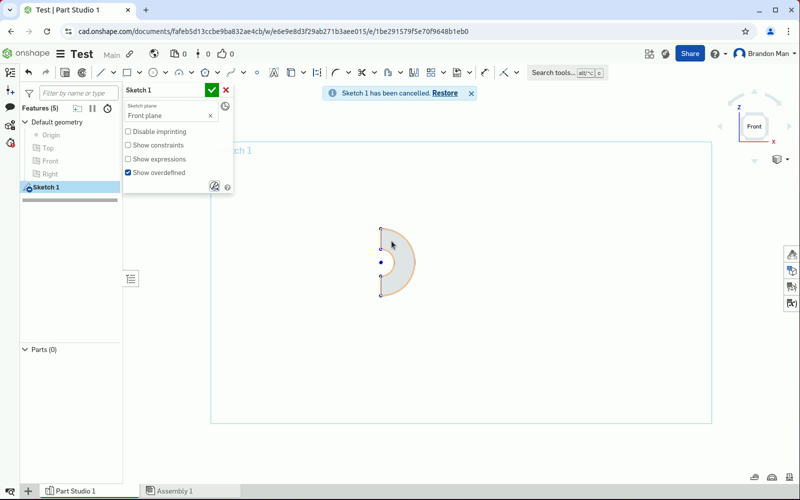
scroll(6)
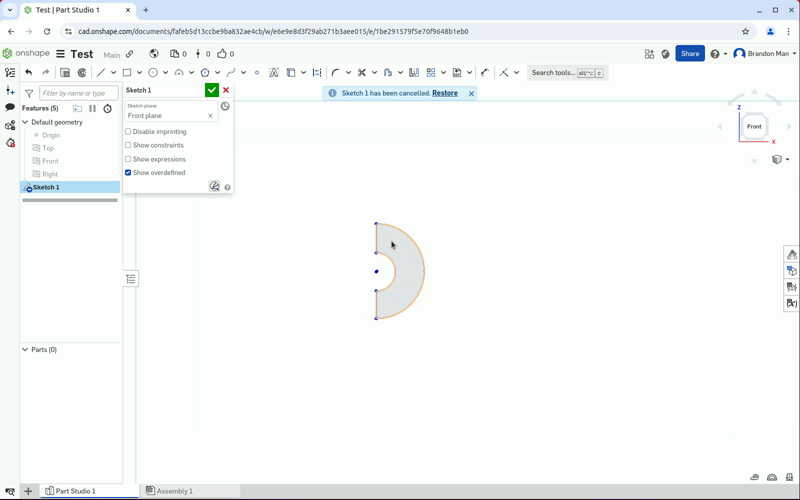
scroll(6)
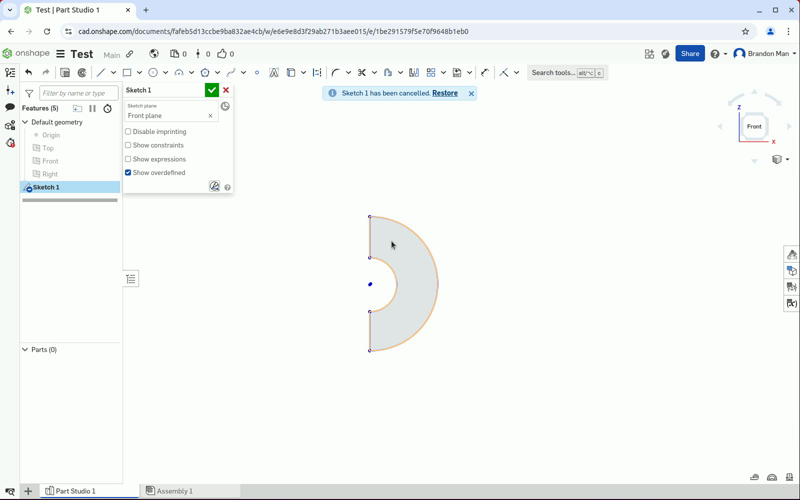
scroll(6)
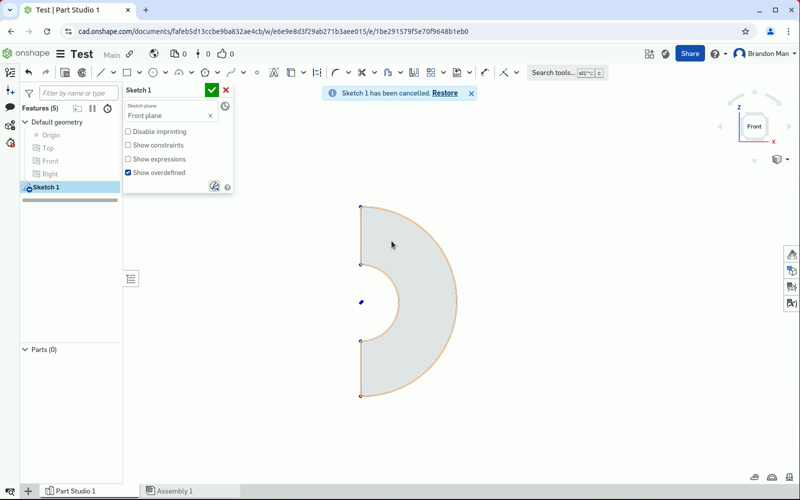
scroll(6)
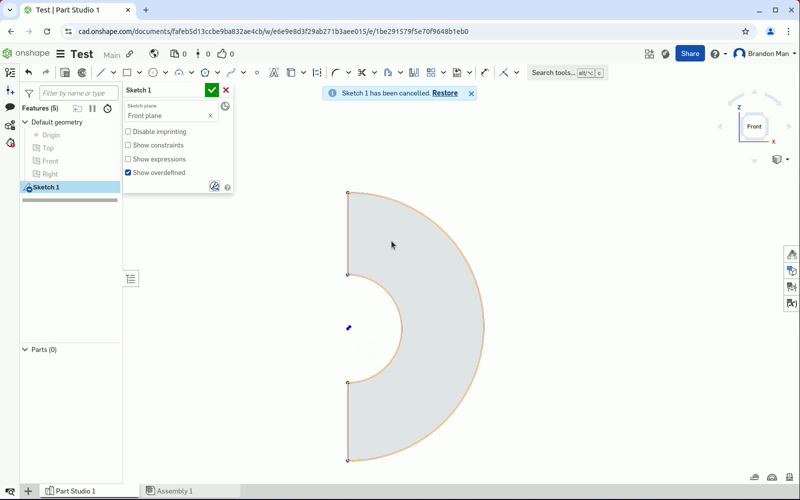
scroll(6)
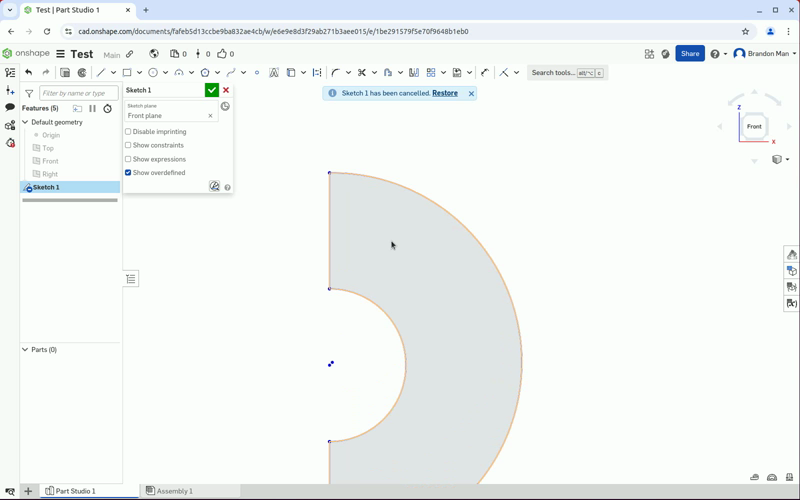
scroll(6)
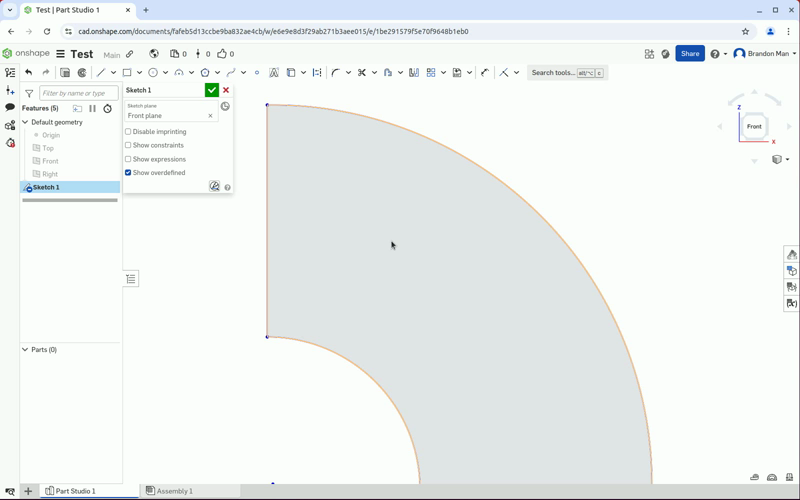
click(391, 240)
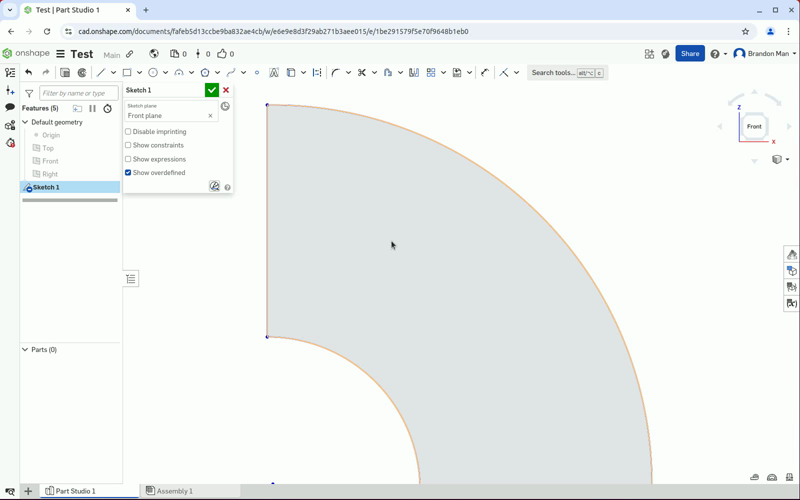
scroll(-6)
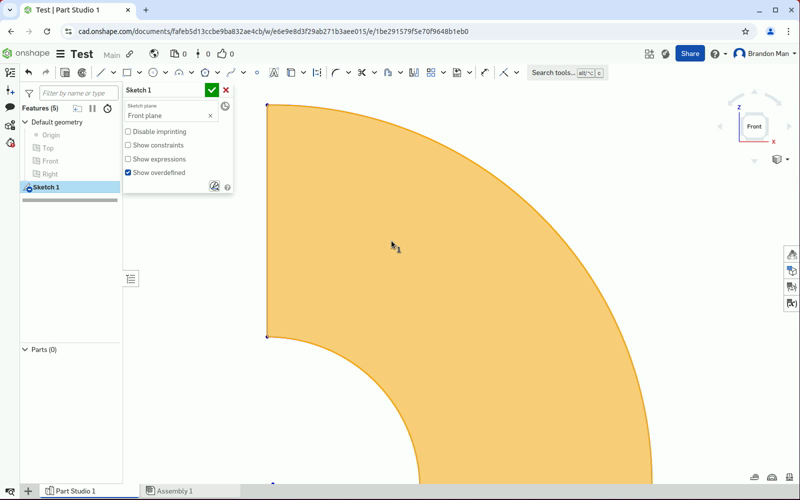
scroll(-6)
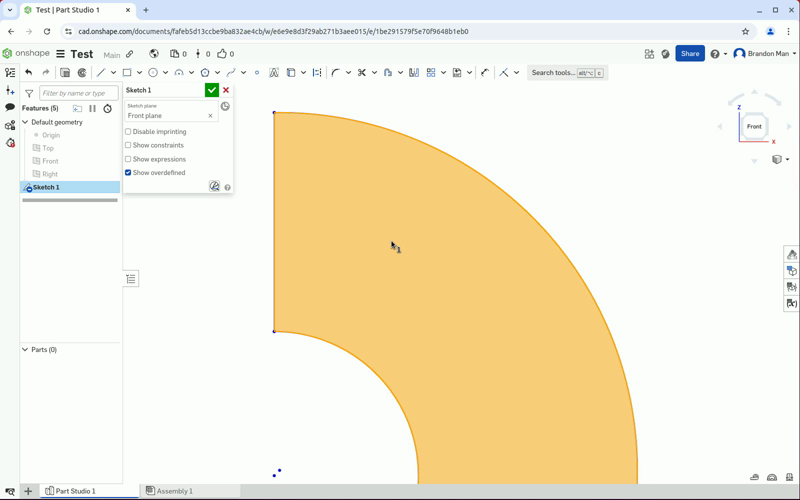
scroll(-6)
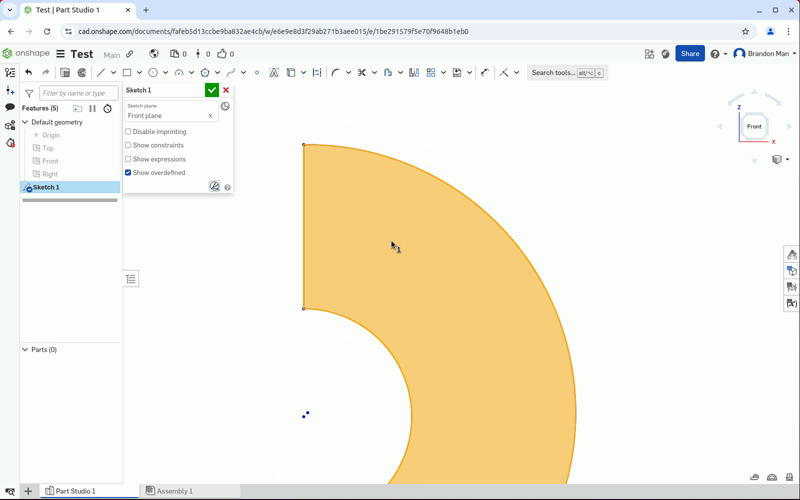
scroll(-6)
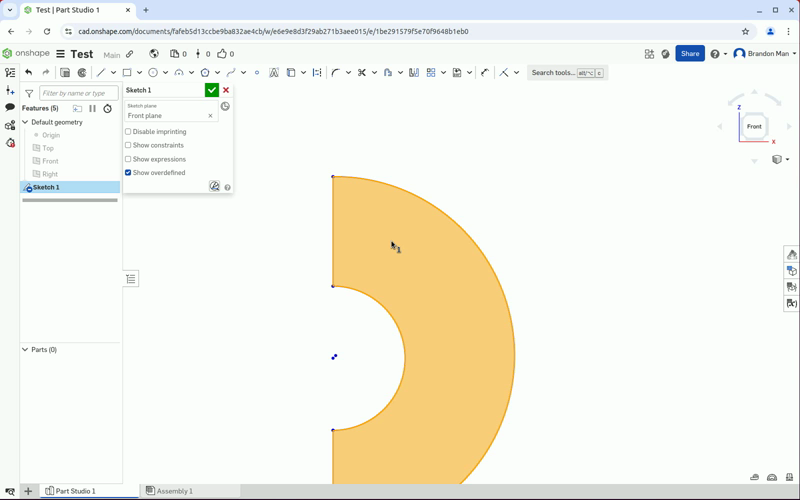
scroll(-6)
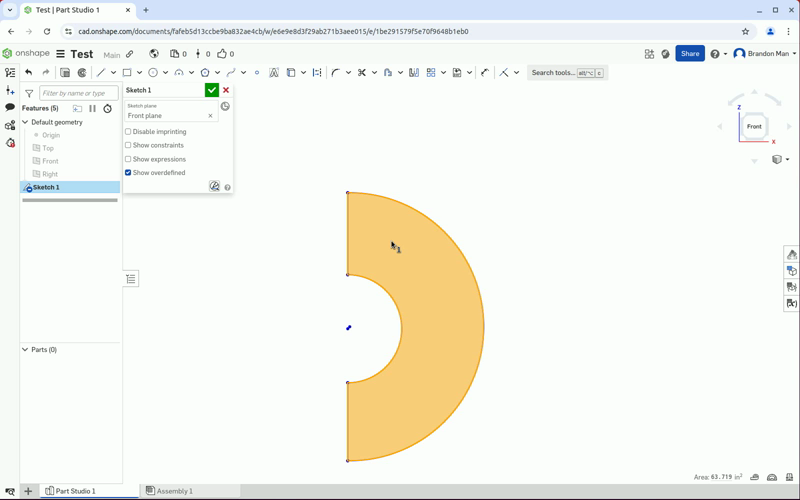
scroll(-6)
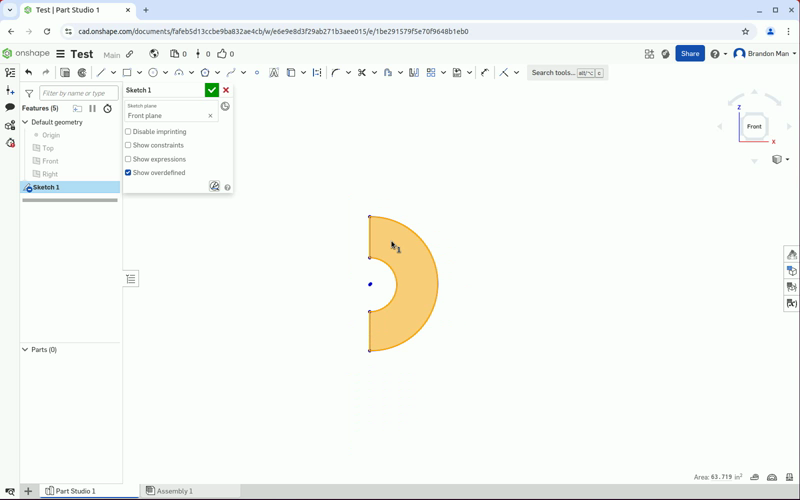
scroll(-6)
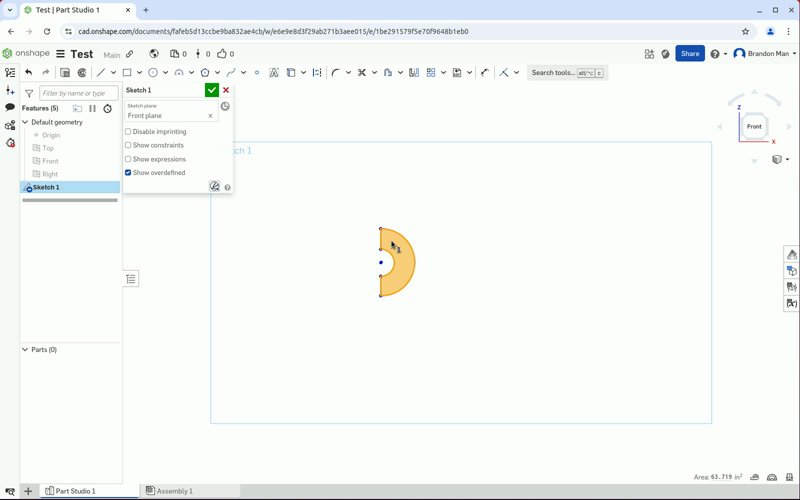
mouse_move(73, 352)
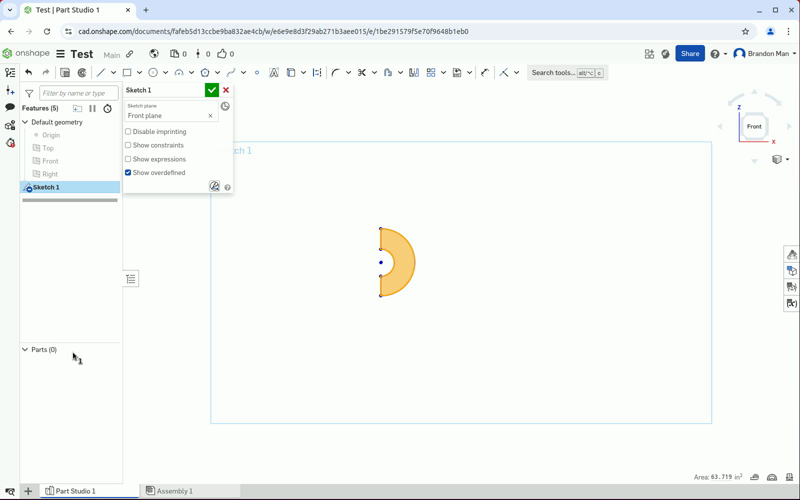
key(shift+y)
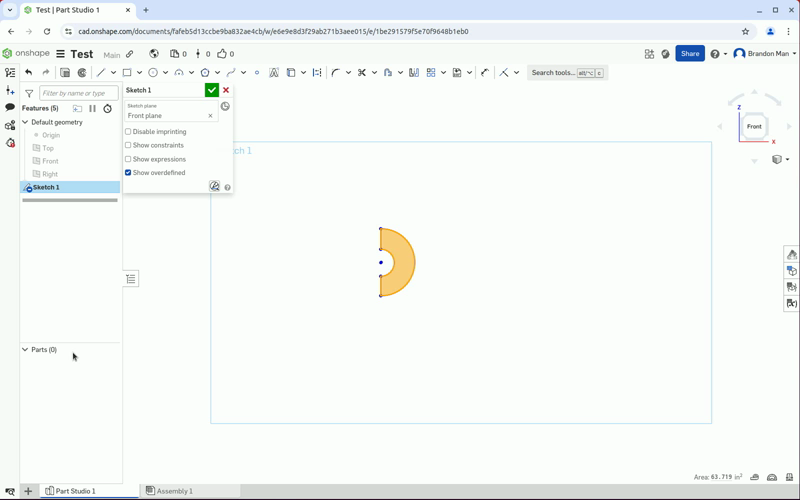
key(shift+e)
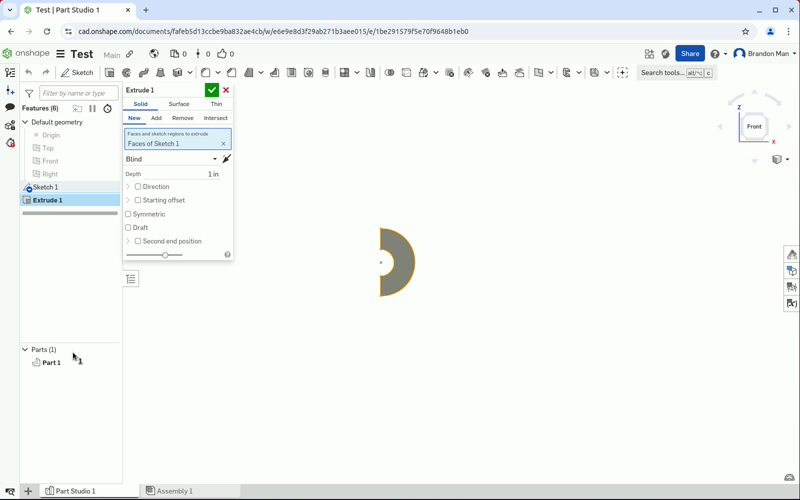
mouse_move(143, 106)
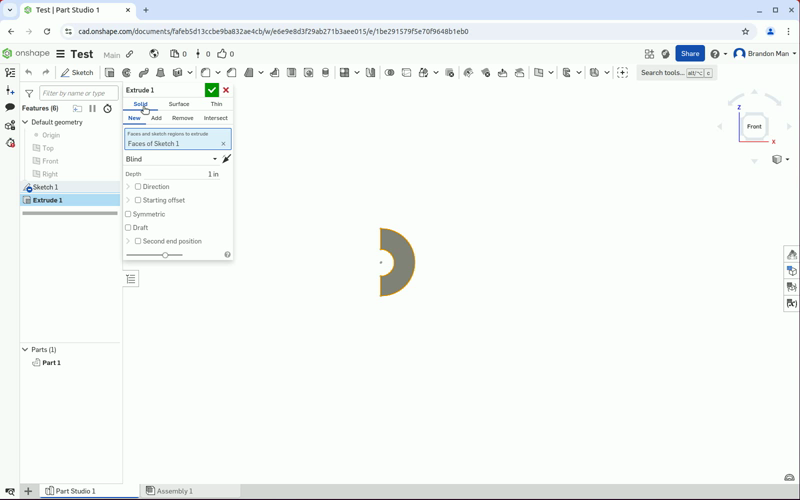
click(143, 106)
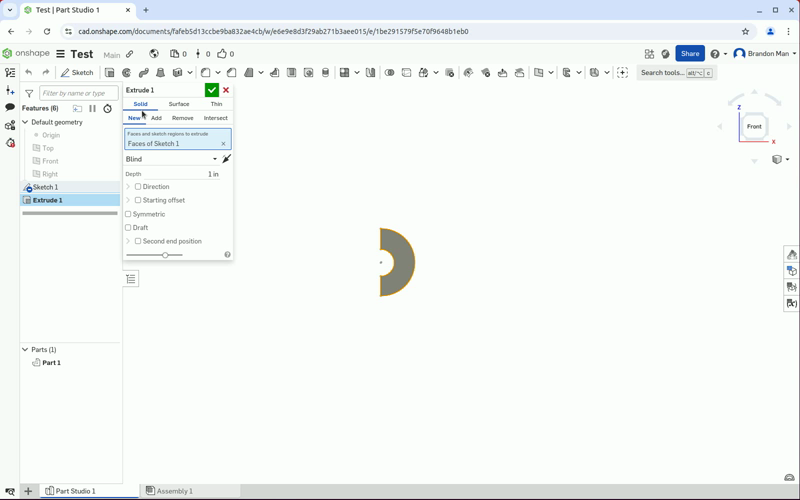
mouse_move(137, 120)
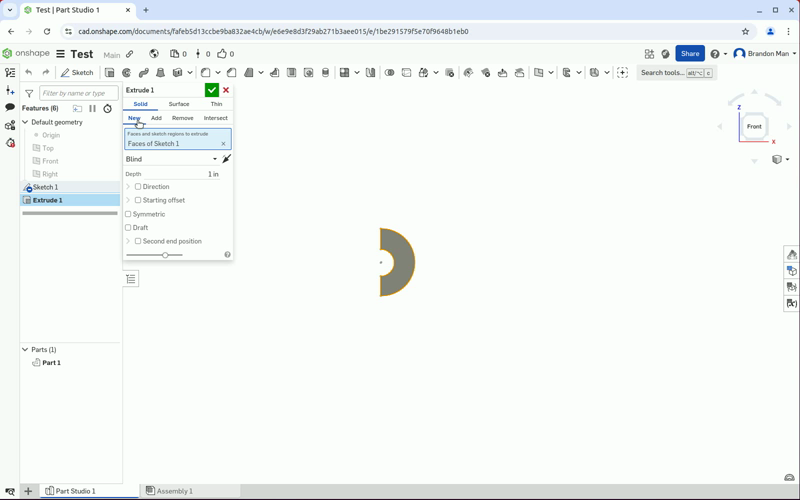
click(137, 120)
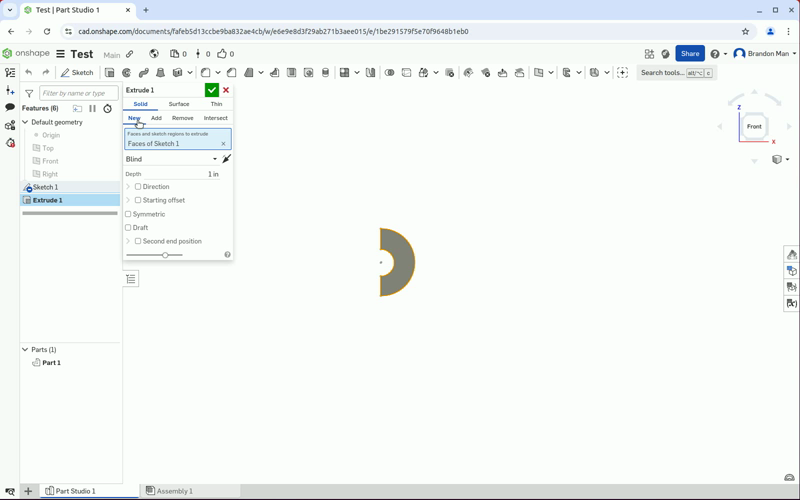
key(tab, 4)
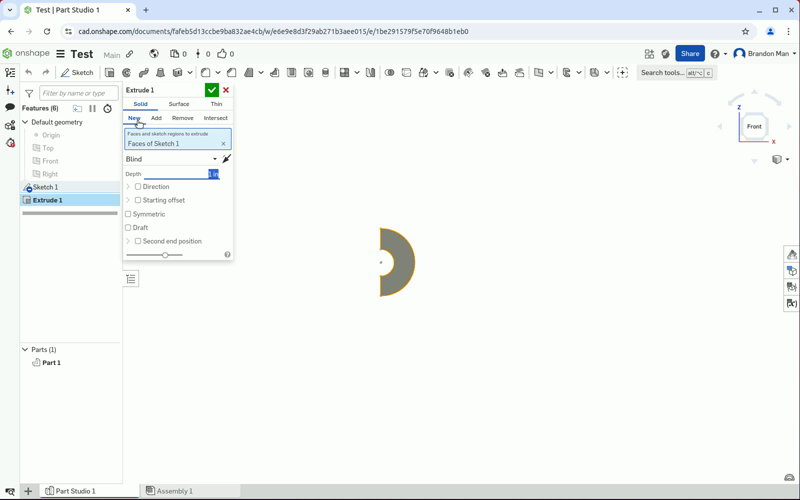
text(5.536)
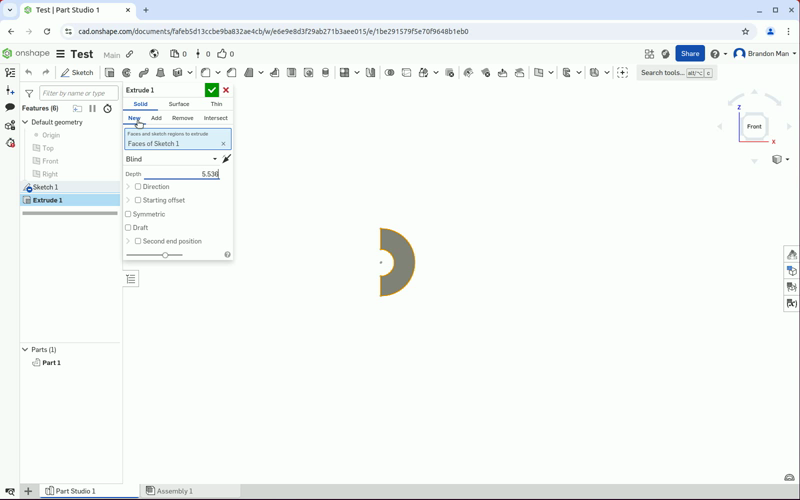
key(enter)
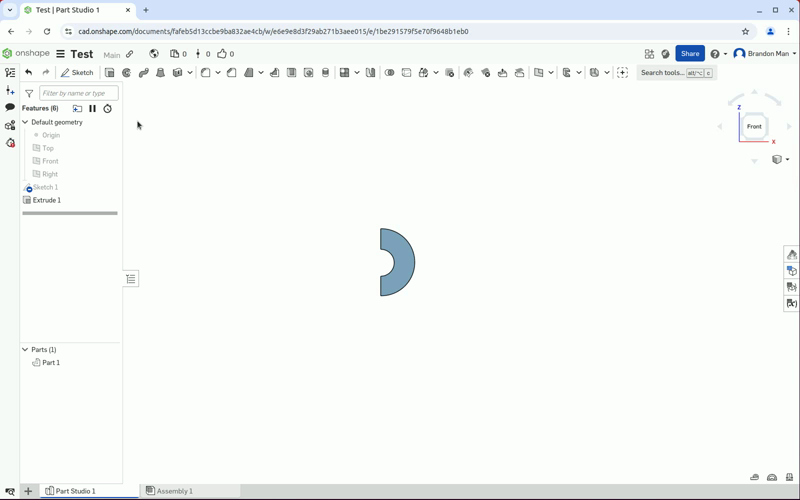
key(shift+h)
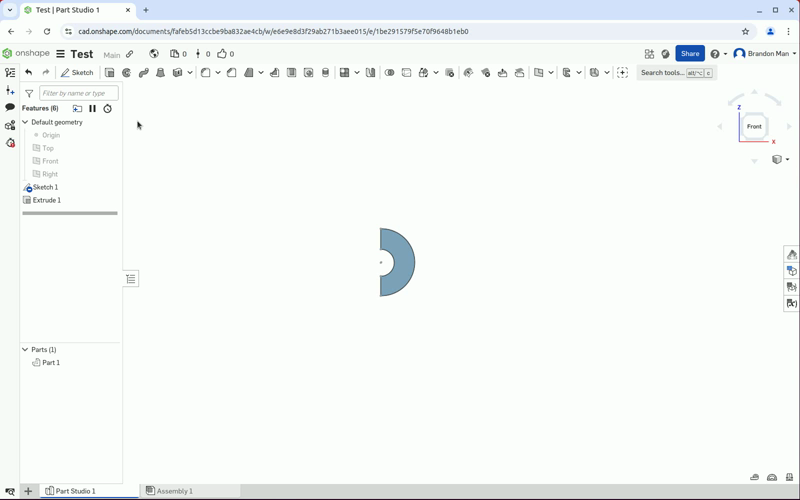
key(shift+h)
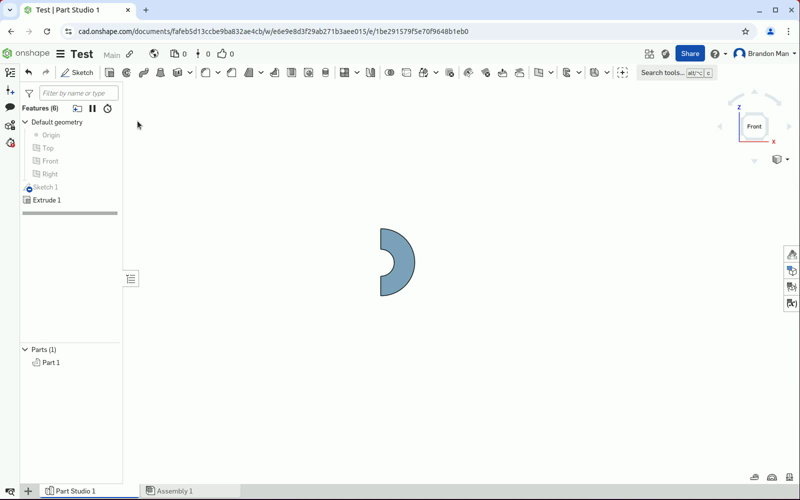
mouse_move(73, 189)
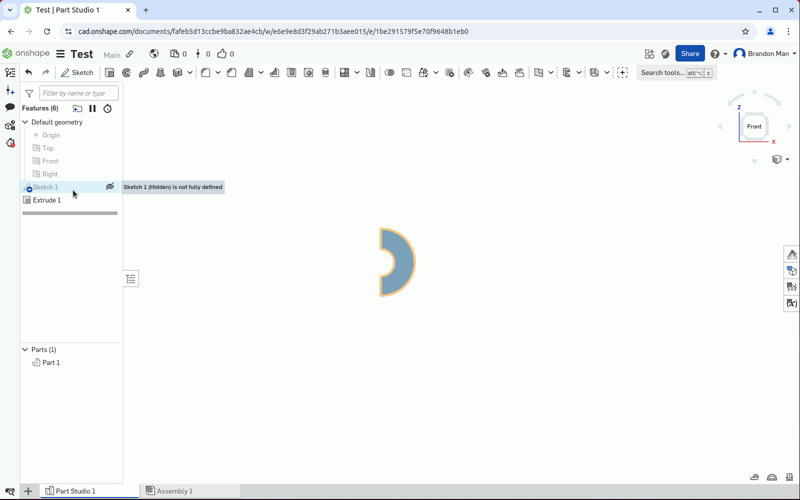
click(73, 189)
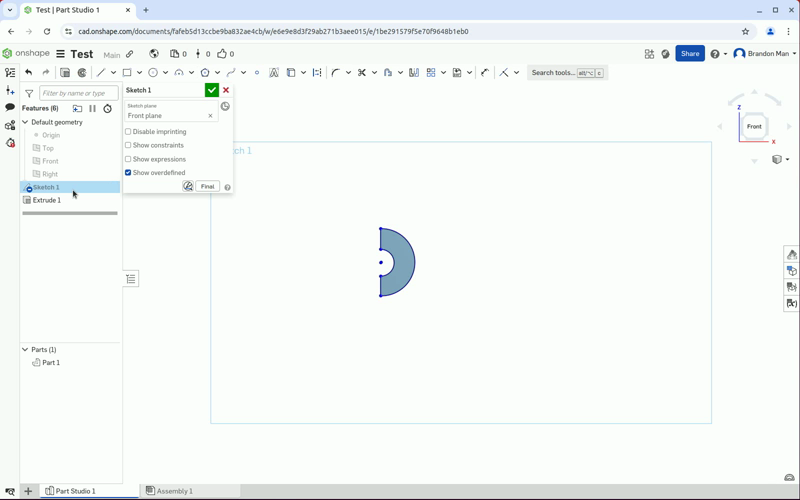
mouse_move(229, 92)
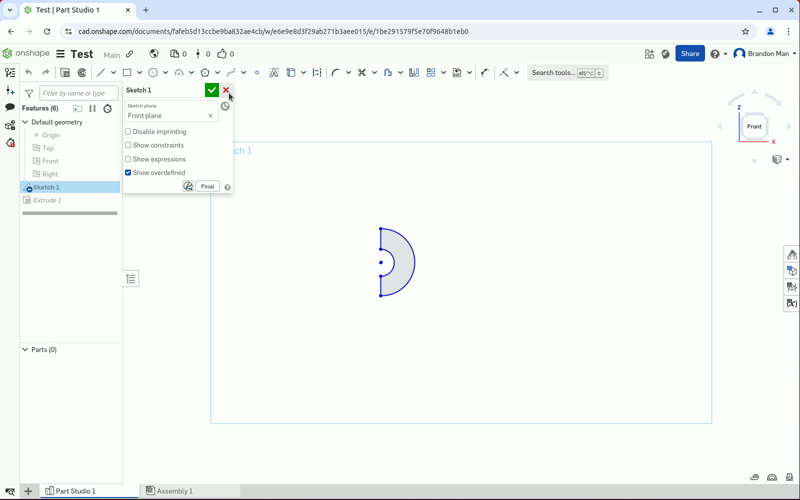
click(229, 92)
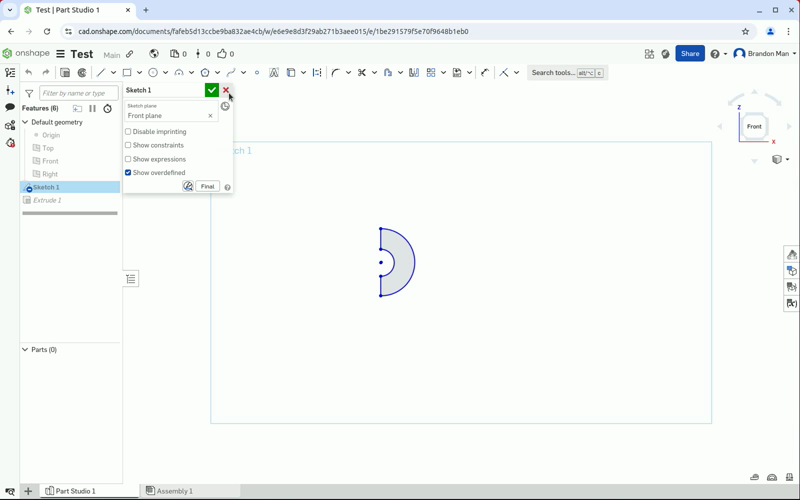
key(shift+s)
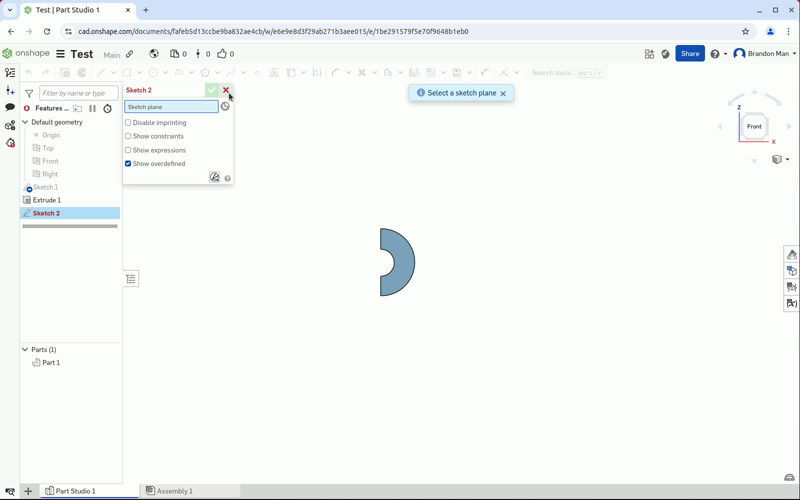
mouse_move(73, 163)
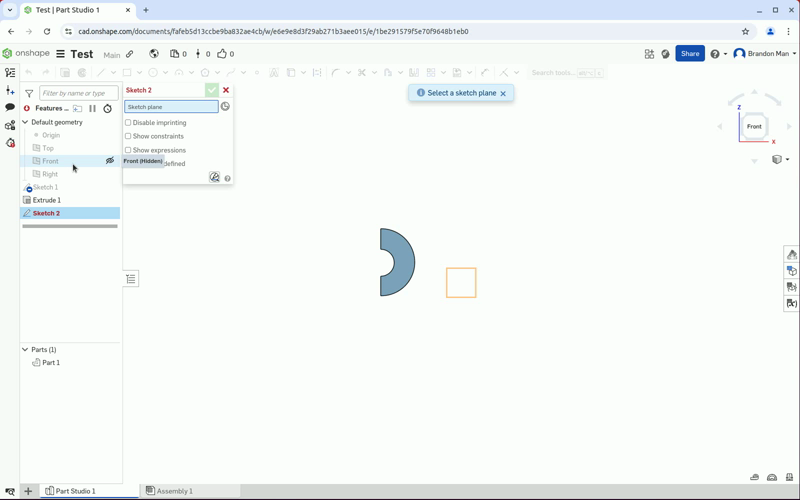
click(73, 163)
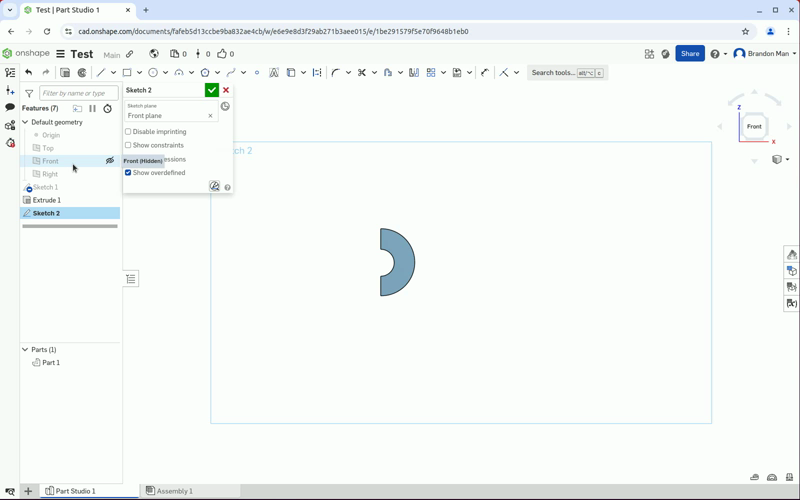
mouse_move(73, 352)
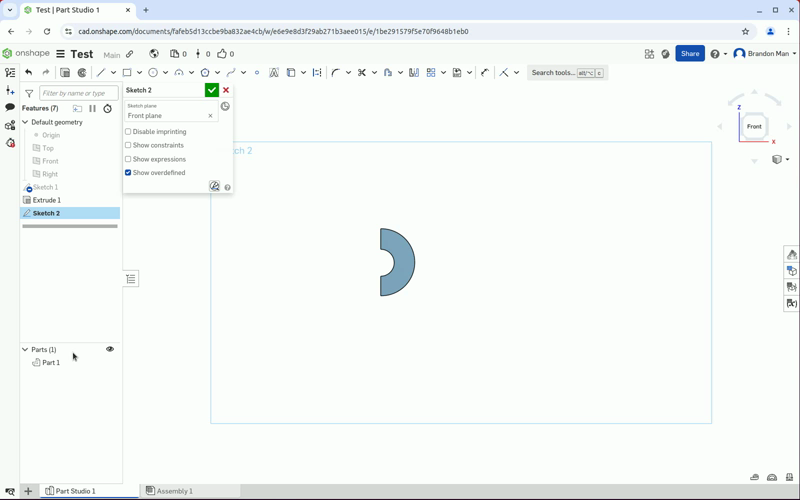
key(y)
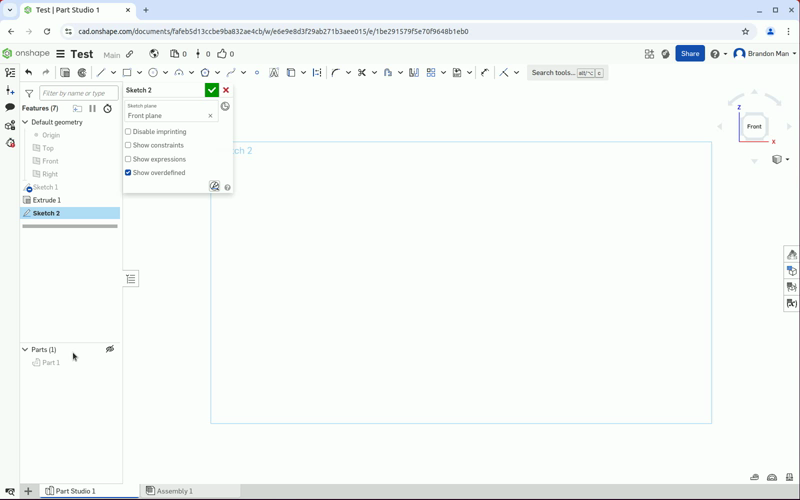
key(a)
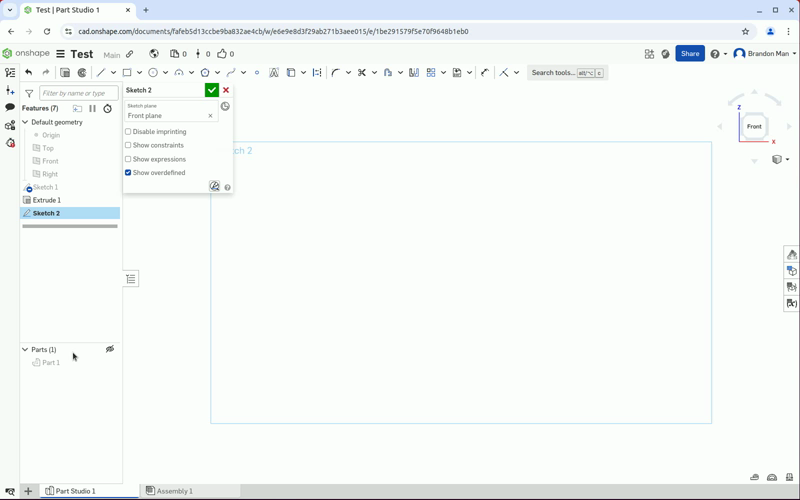
key_down(shift)
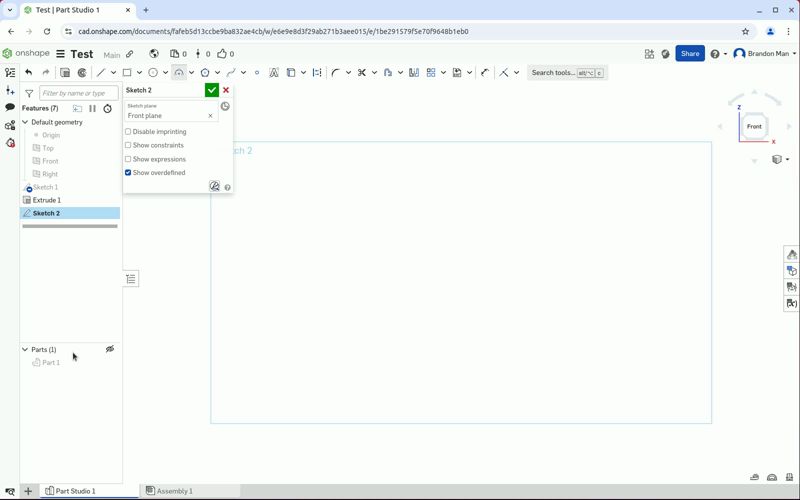
mouse_move(380, 295)
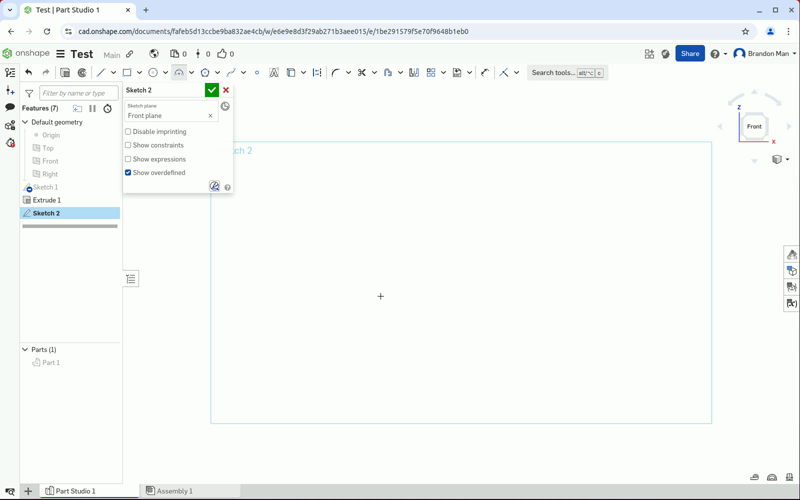
click(380, 295)
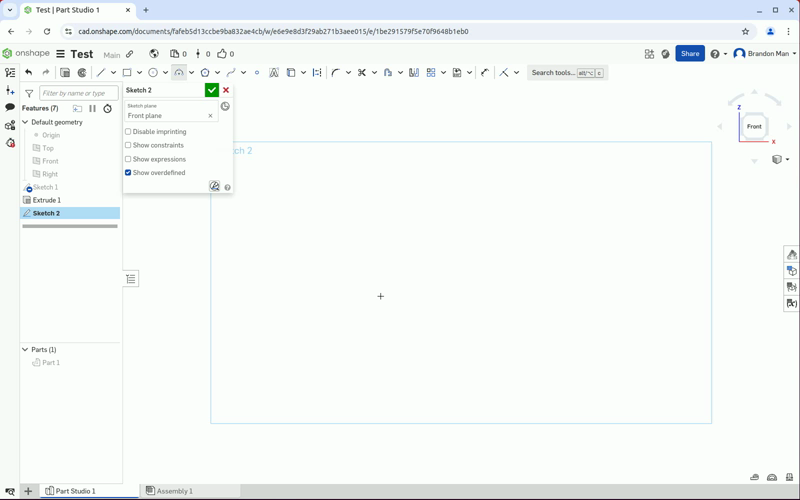
key_up(shift)
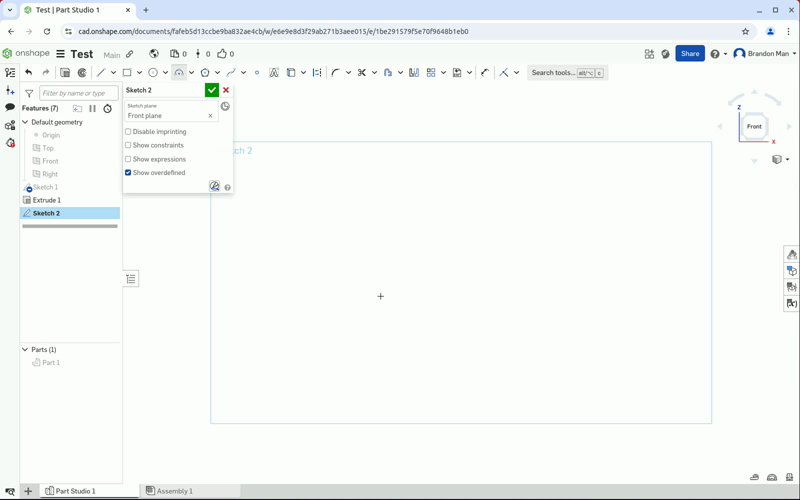
key_down(shift)
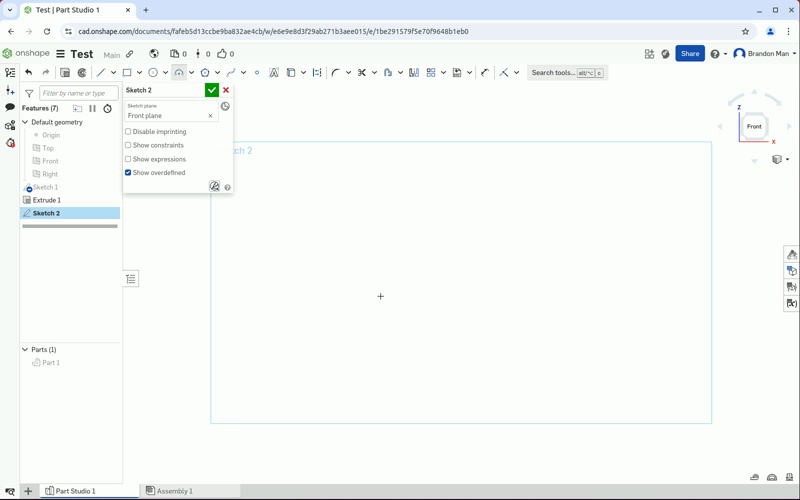
mouse_move(380, 228)
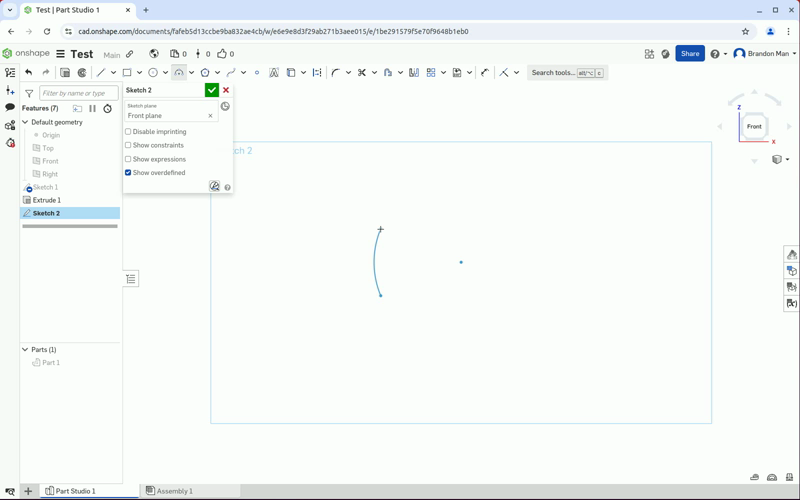
click(380, 228)
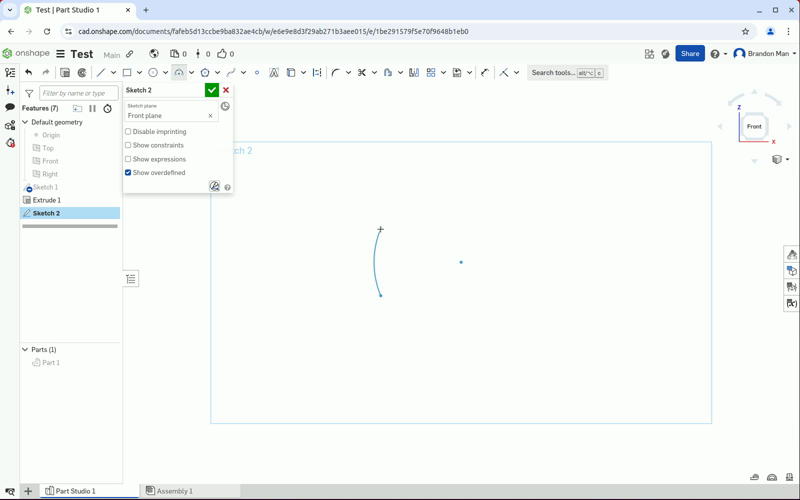
mouse_move(414, 262)
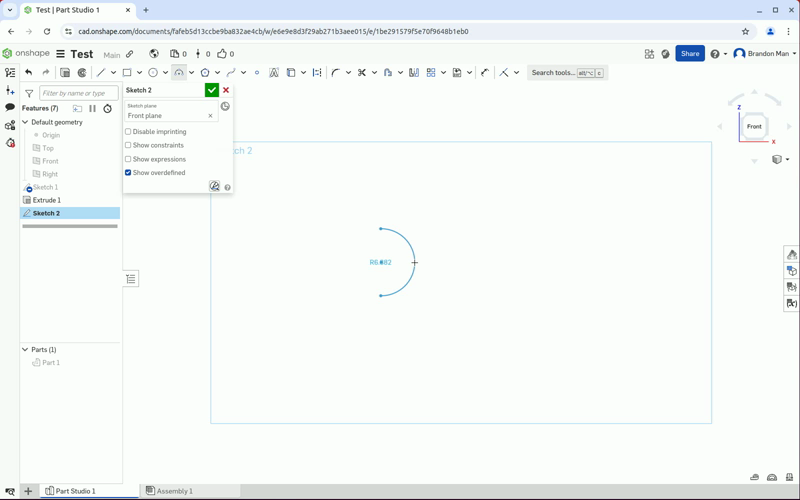
click(414, 262)
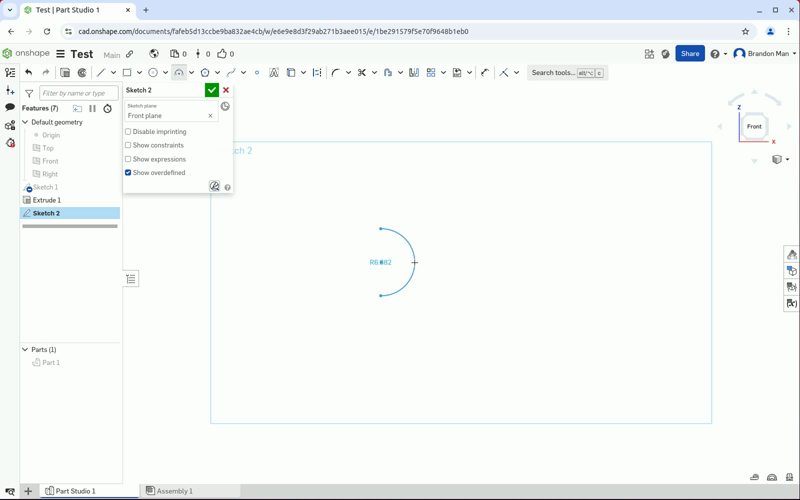
key_up(shift)
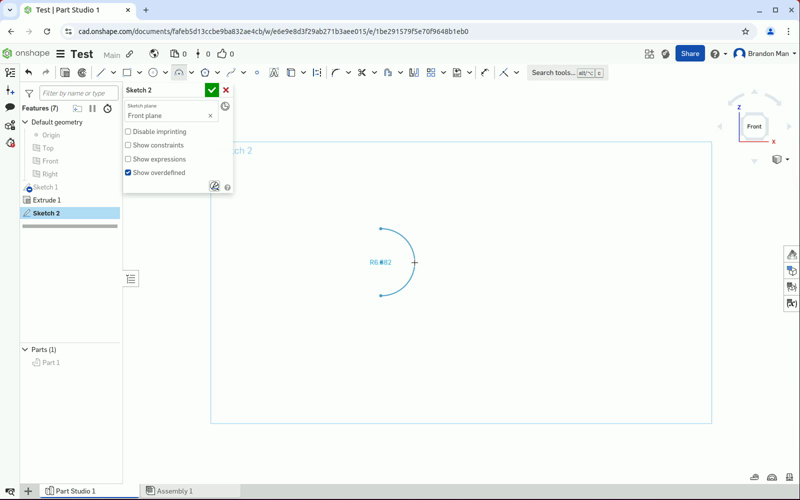
key(esc)
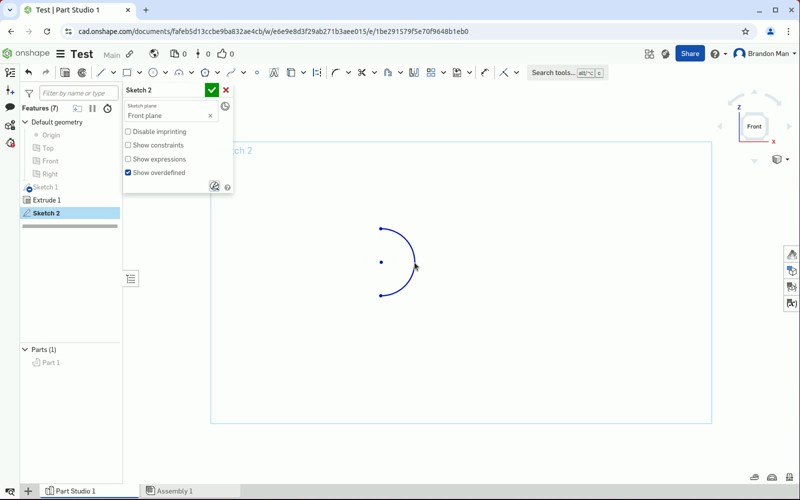
key(l)
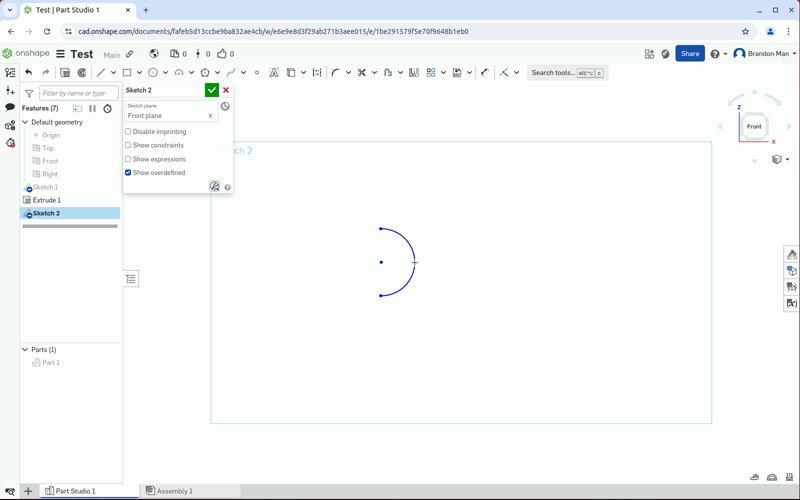
mouse_move(380, 228)
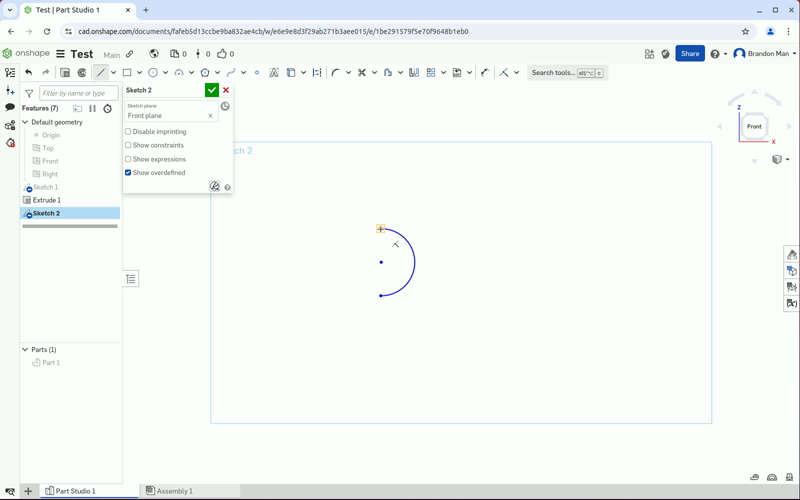
click(380, 228)
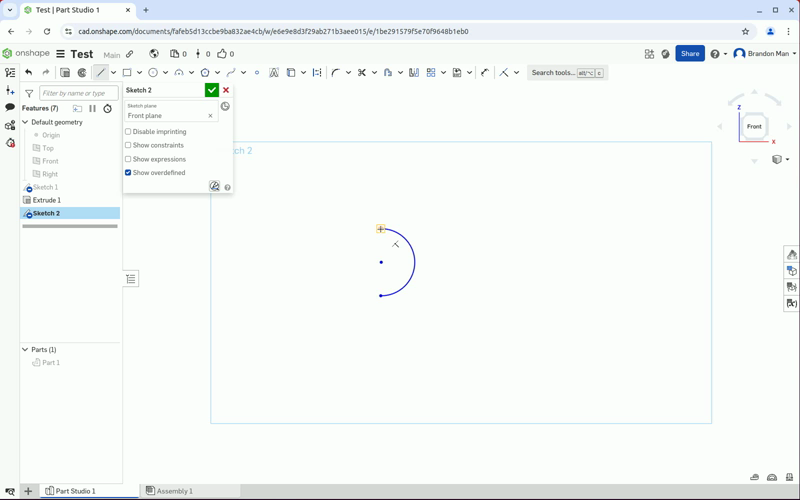
key_down(shift)
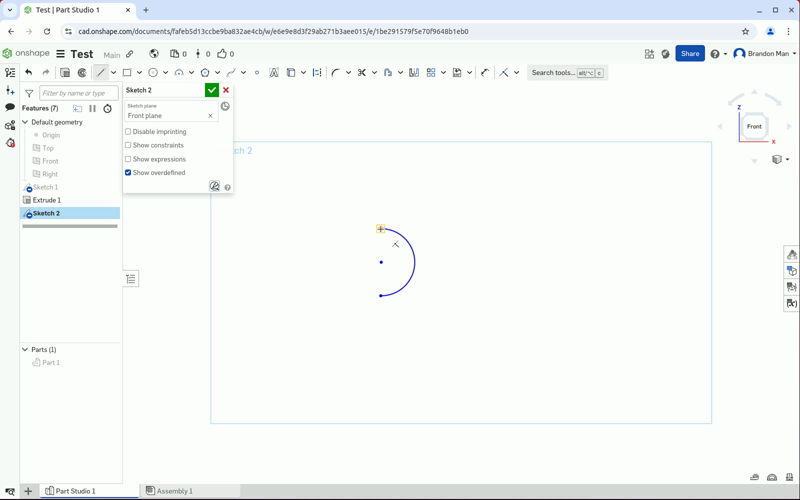
mouse_move(410, 228)
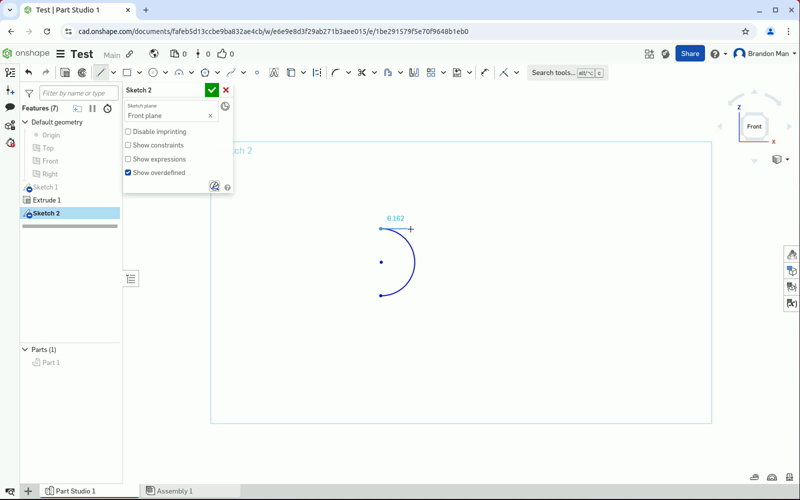
mouse_move(380, 249)
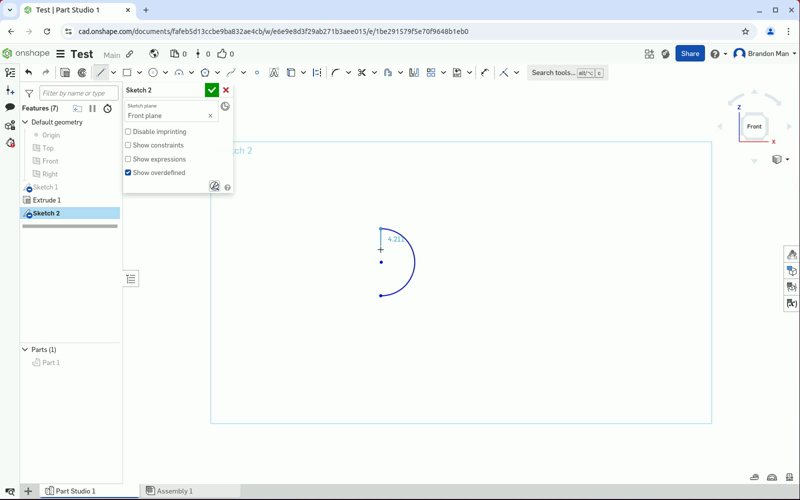
click(380, 249)
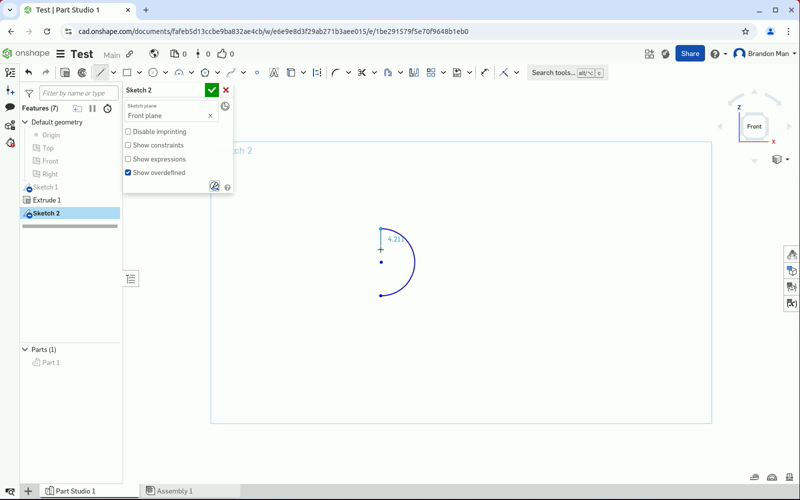
key_up(shift)
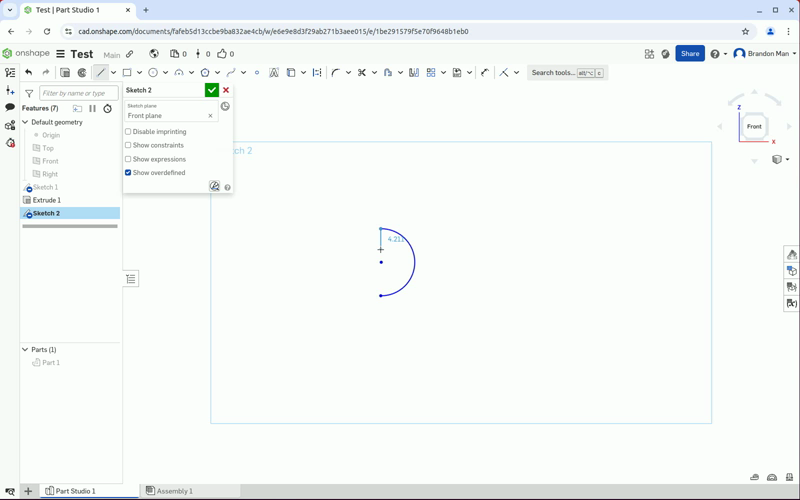
key(esc)
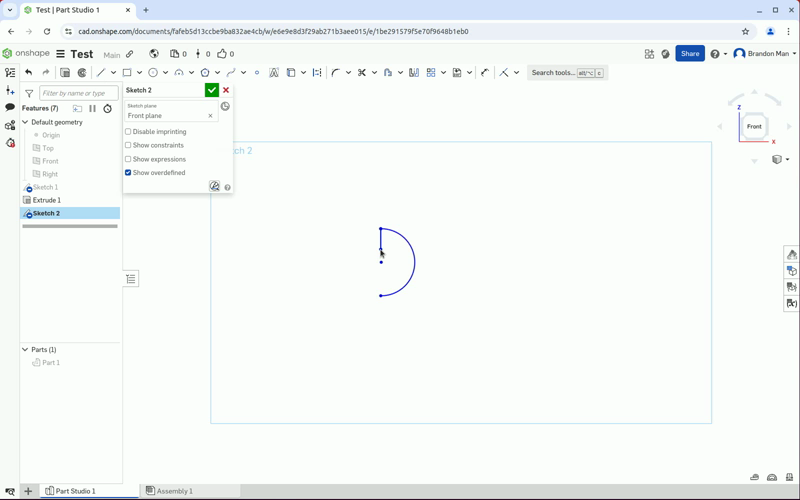
key(a)
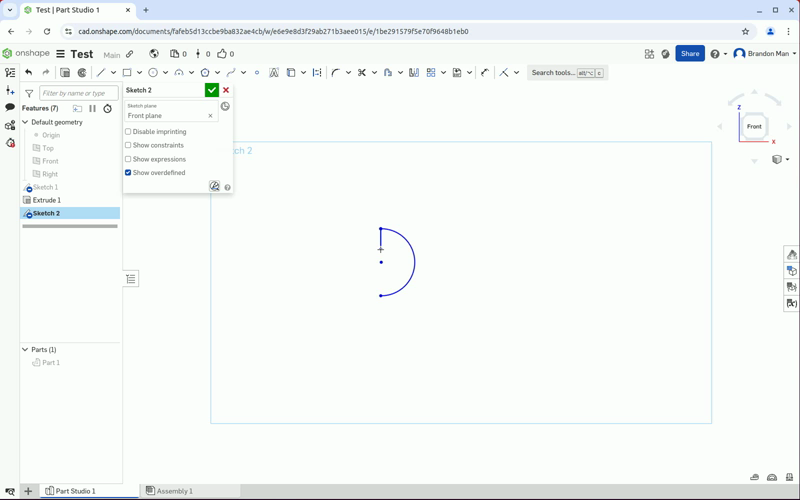
mouse_move(380, 249)
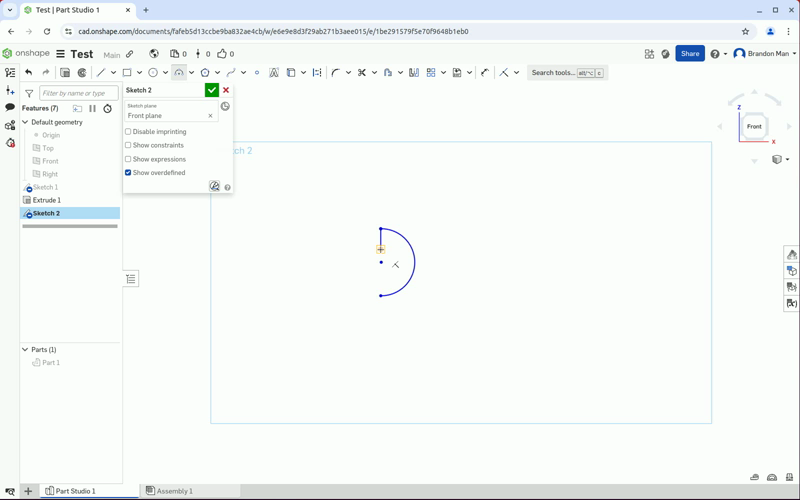
click(380, 249)
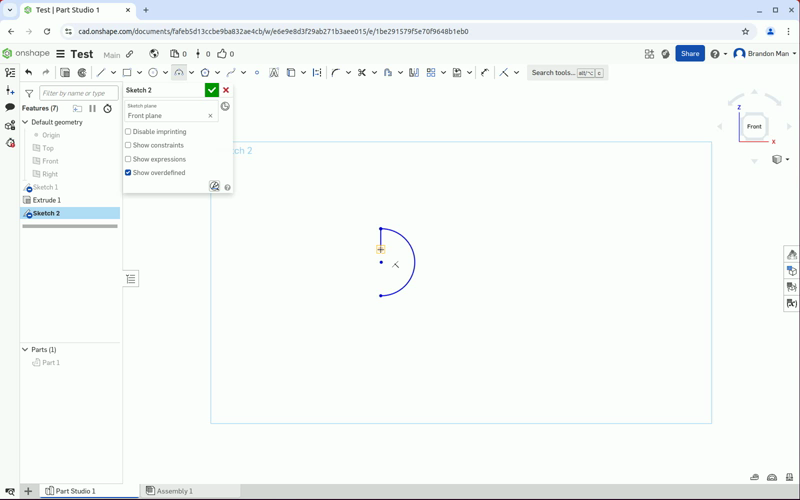
key_down(shift)
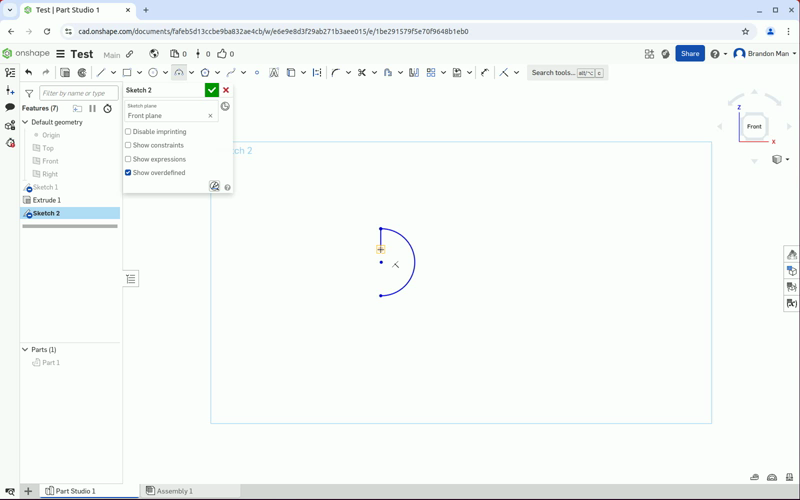
mouse_move(380, 276)
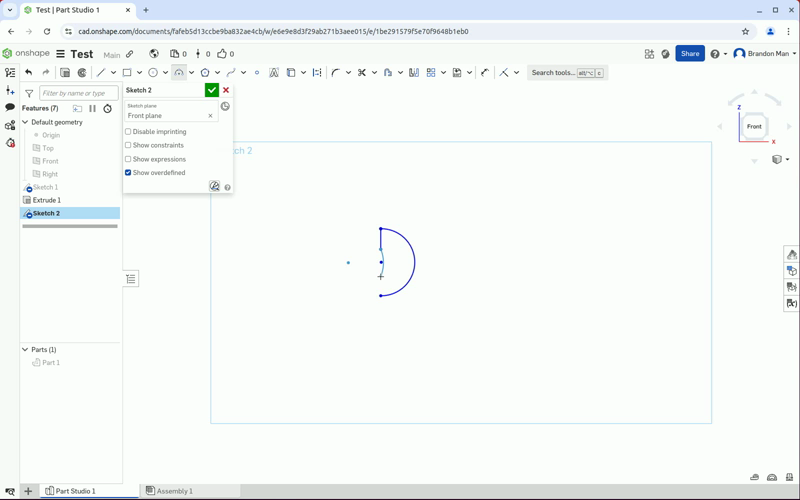
click(380, 276)
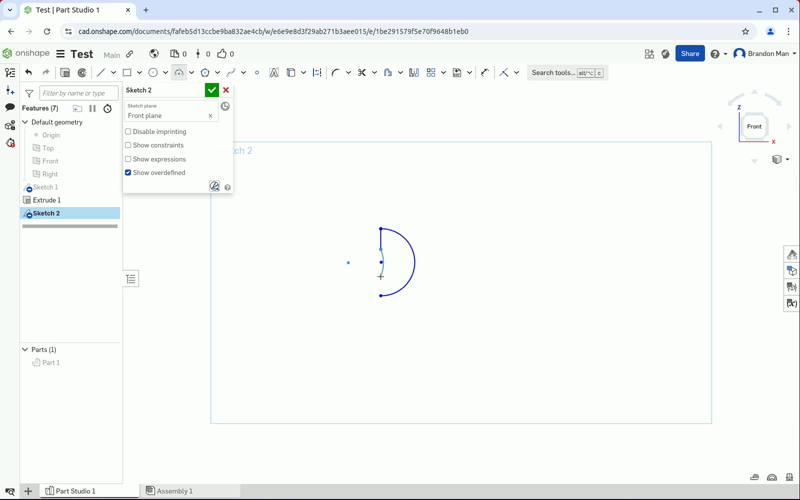
mouse_move(394, 262)
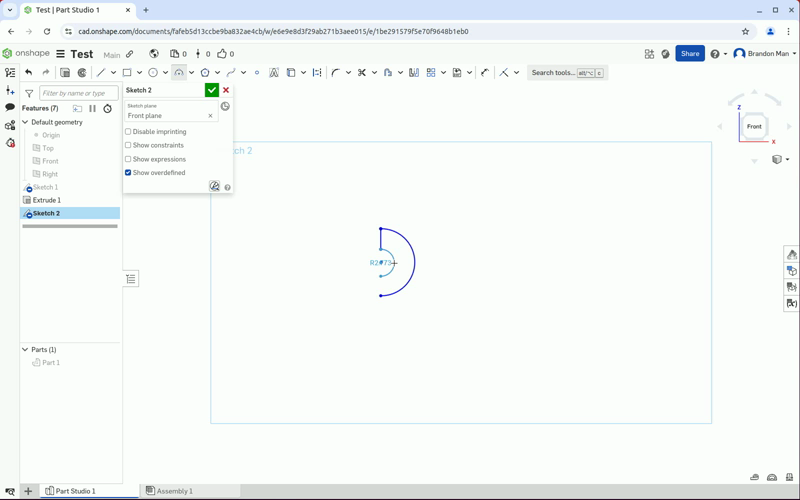
click(394, 262)
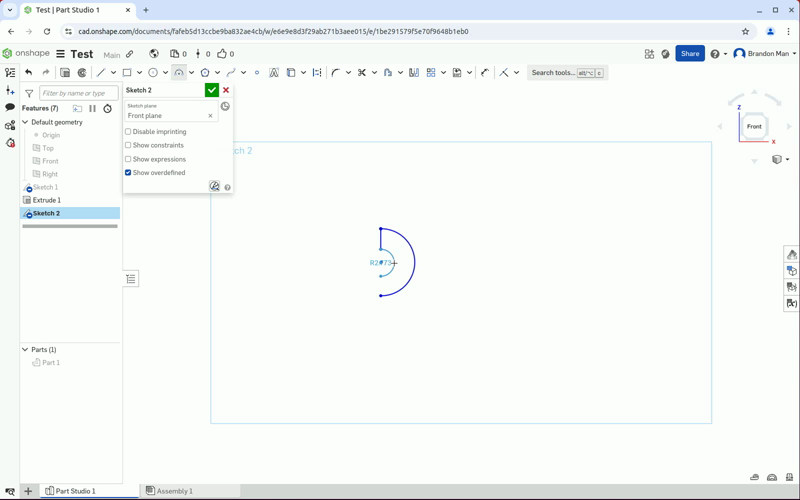
key_up(shift)
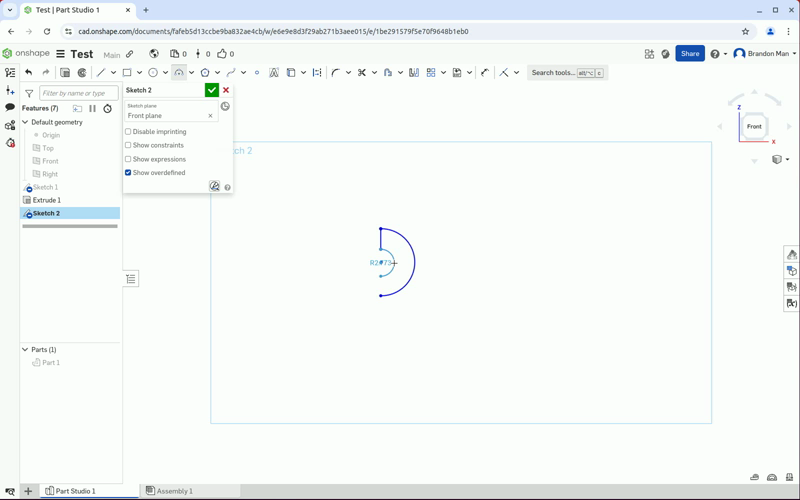
key(esc)
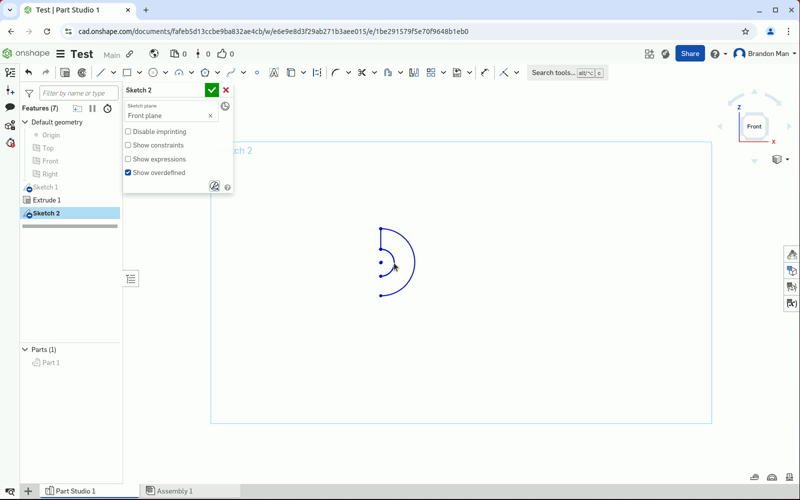
key(l)
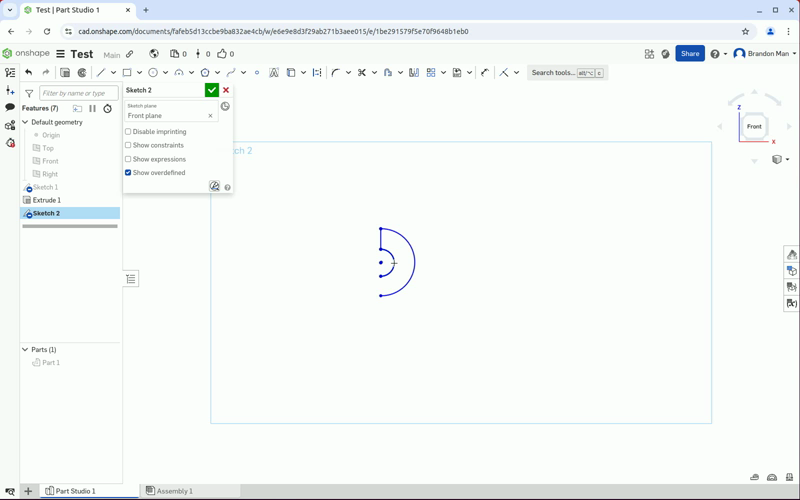
mouse_move(380, 276)
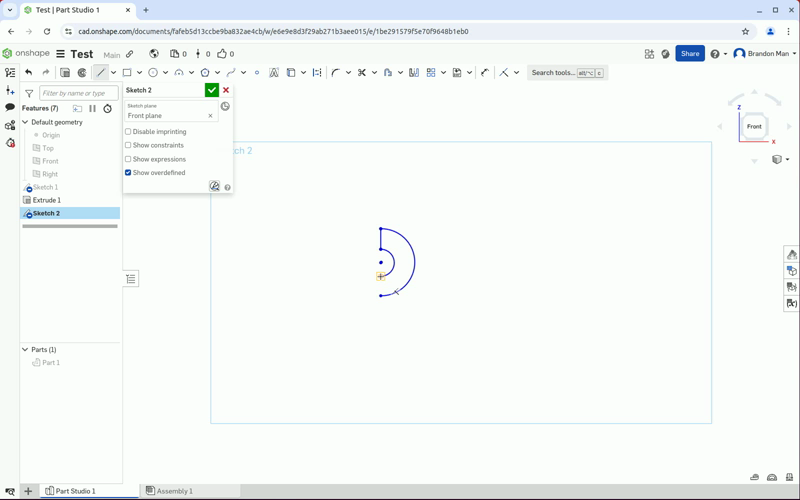
click(380, 276)
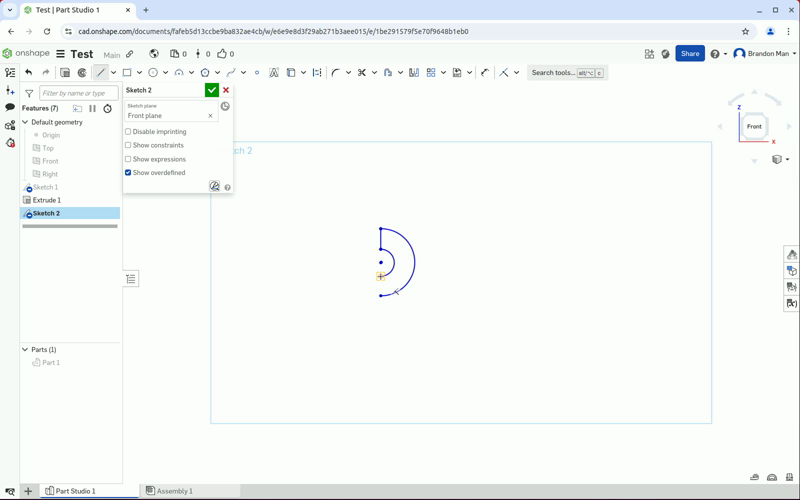
mouse_move(410, 276)
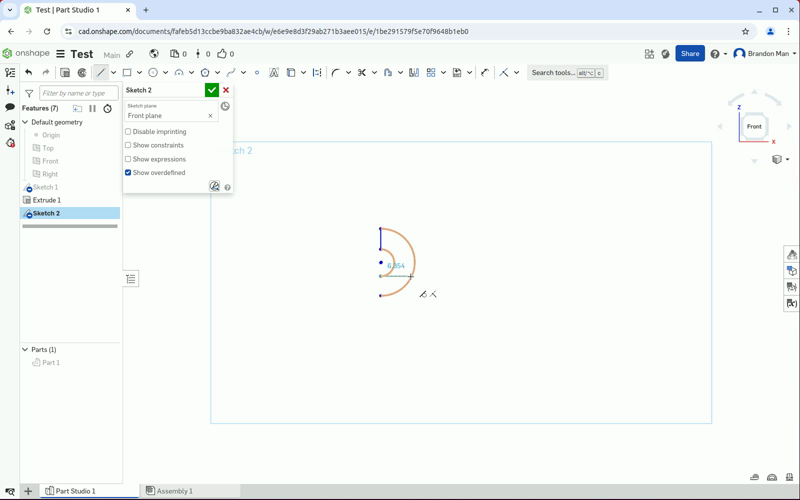
key_down(shift)
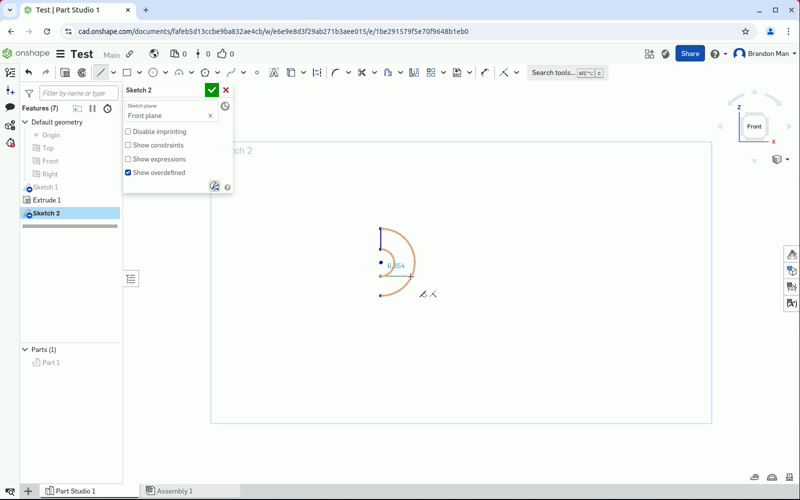
mouse_move(380, 295)
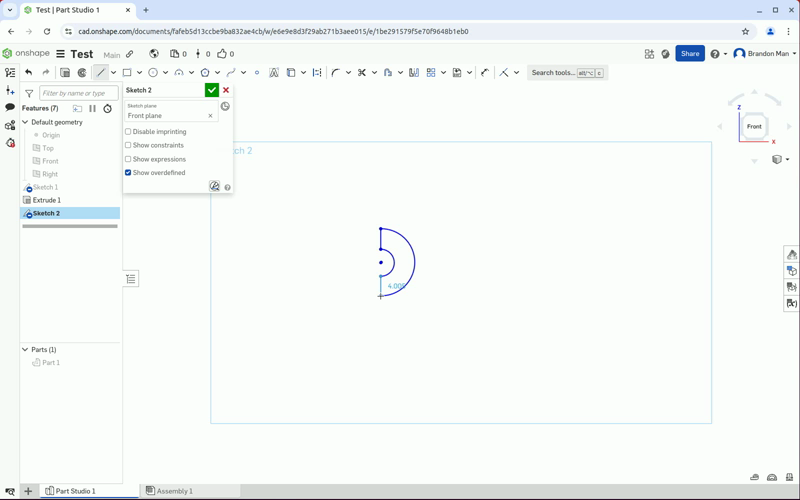
key_up(shift)
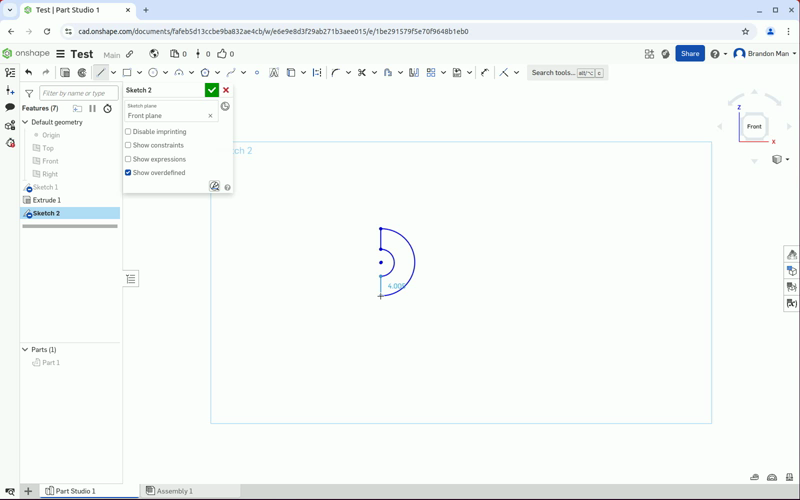
click(380, 295)
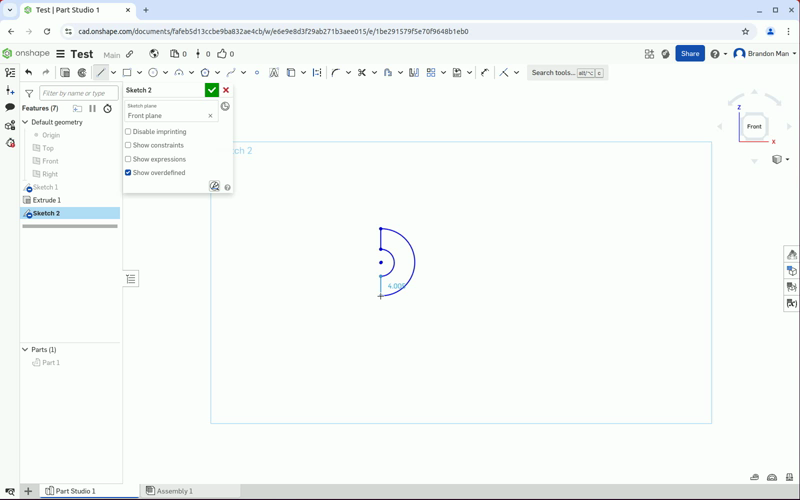
key(esc)
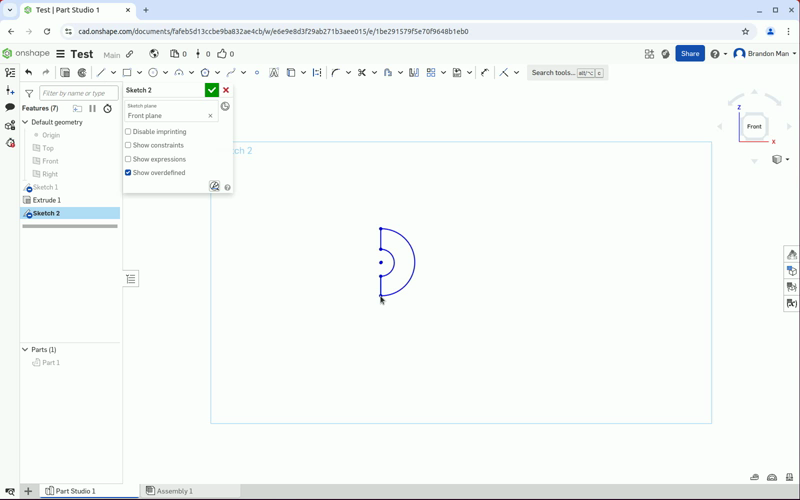
mouse_move(383, 235)
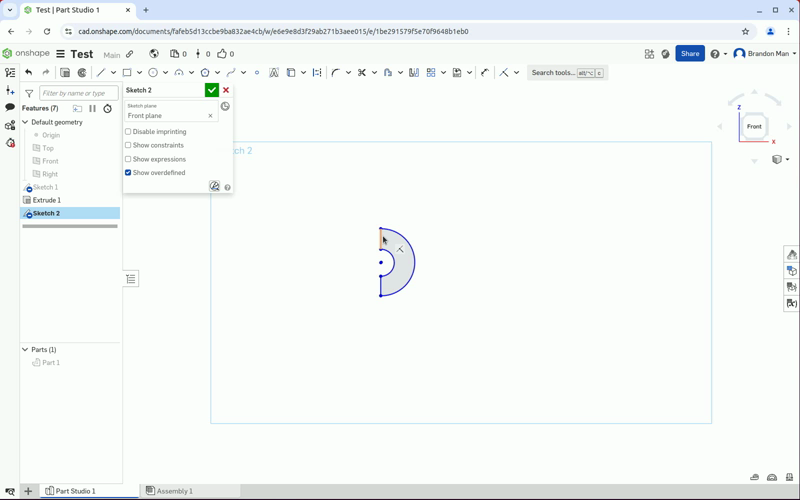
scroll(6)
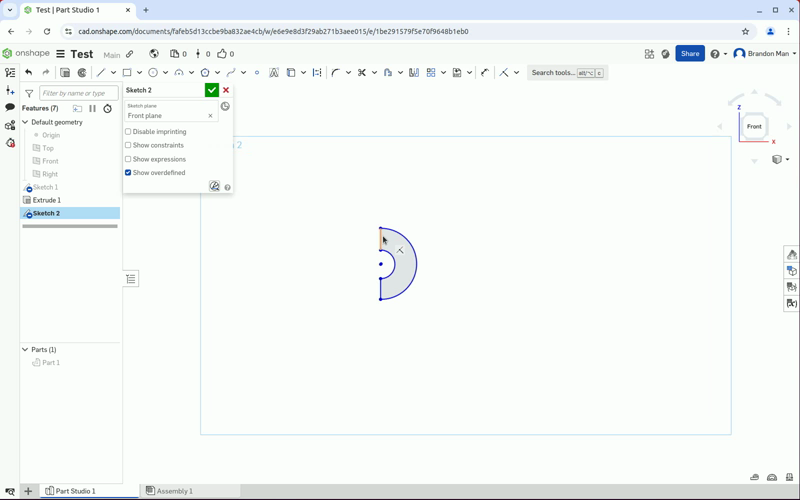
scroll(6)
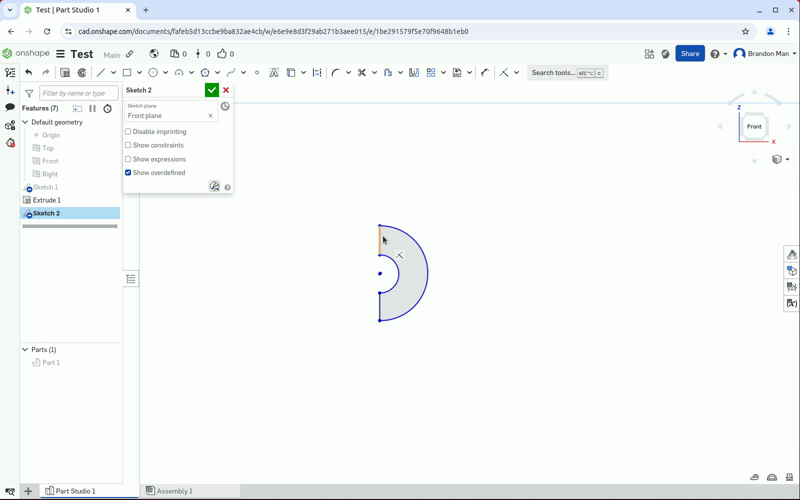
scroll(6)
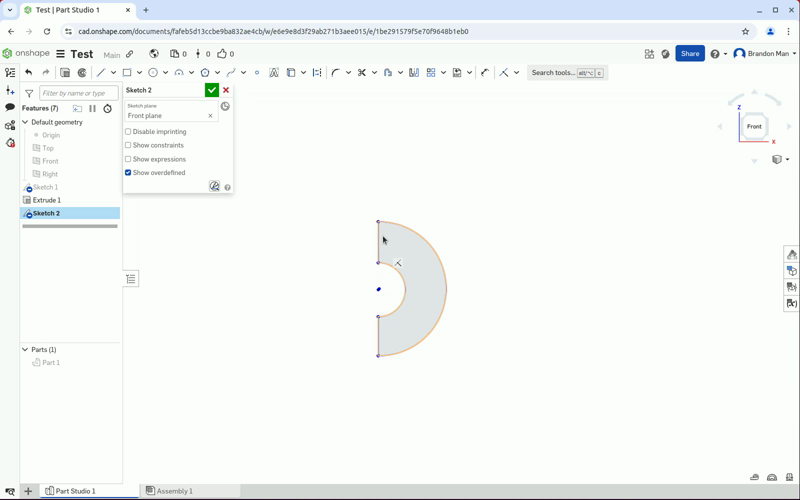
scroll(6)
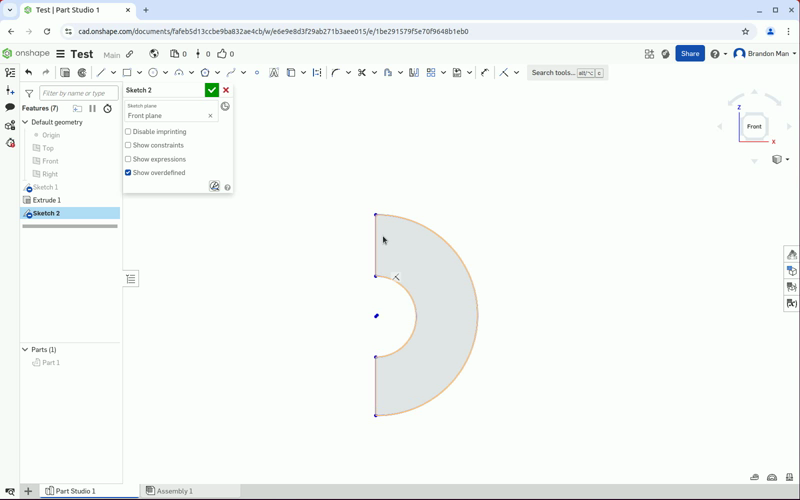
scroll(6)
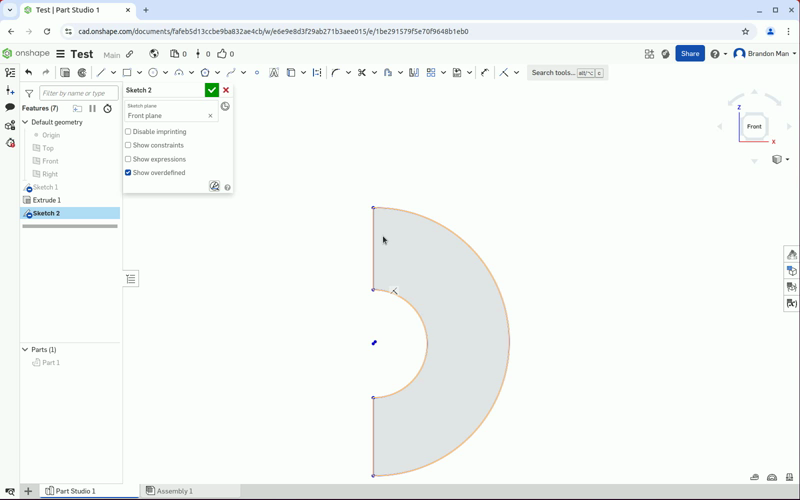
scroll(6)
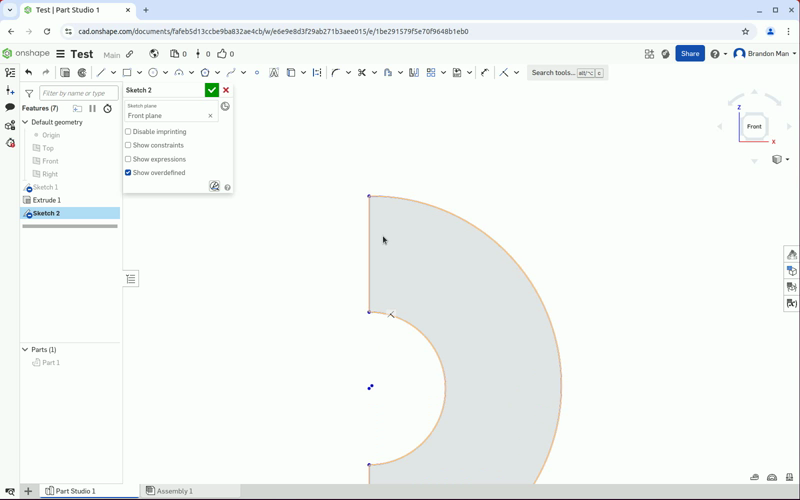
scroll(6)
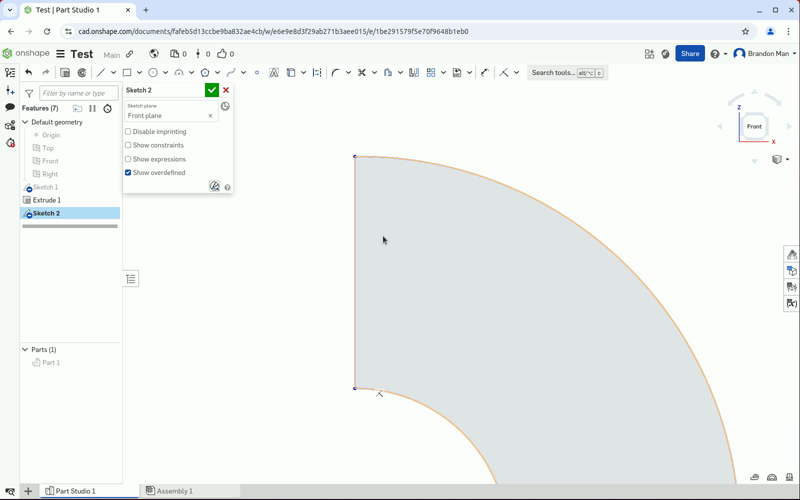
click(383, 235)
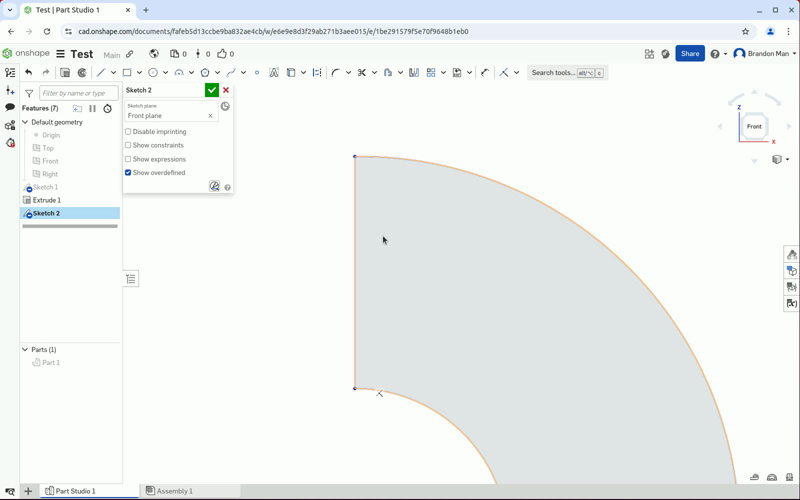
scroll(-6)
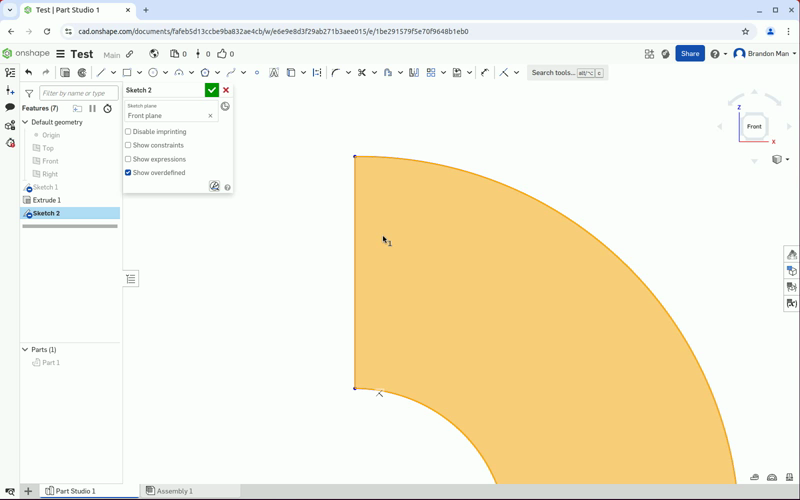
scroll(-6)
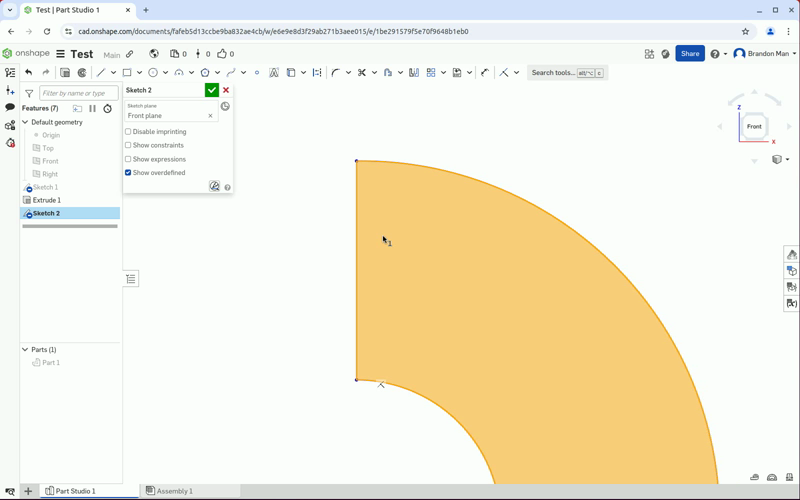
scroll(-6)
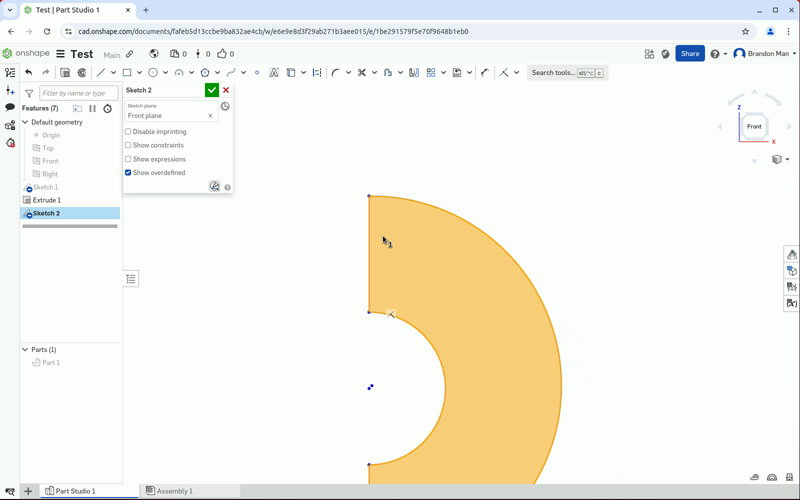
scroll(-6)
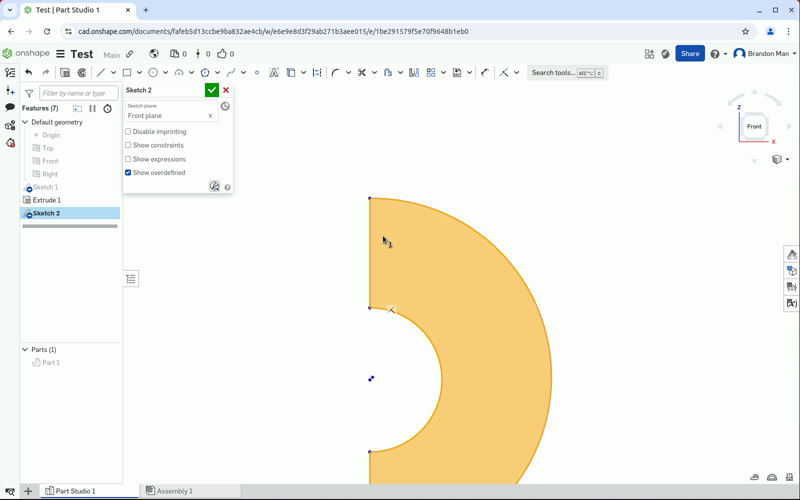
scroll(-6)
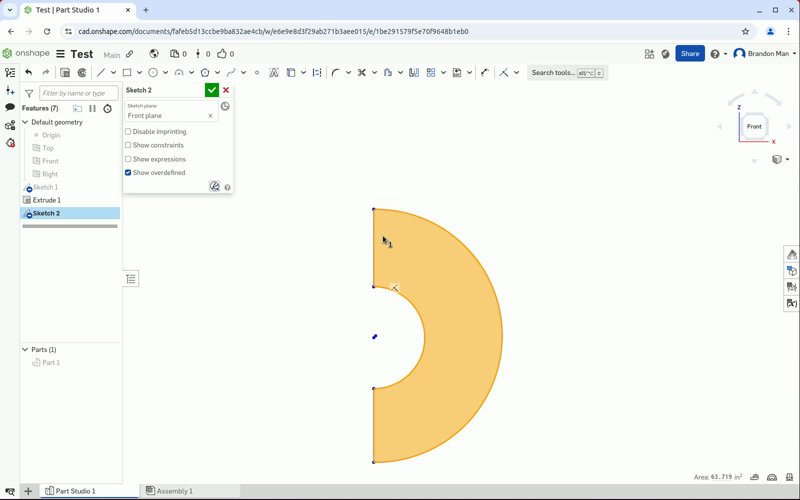
scroll(-6)
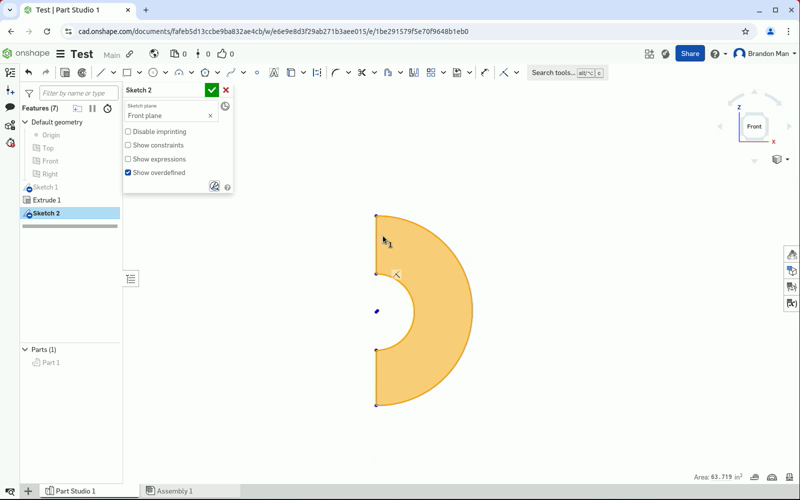
scroll(-6)
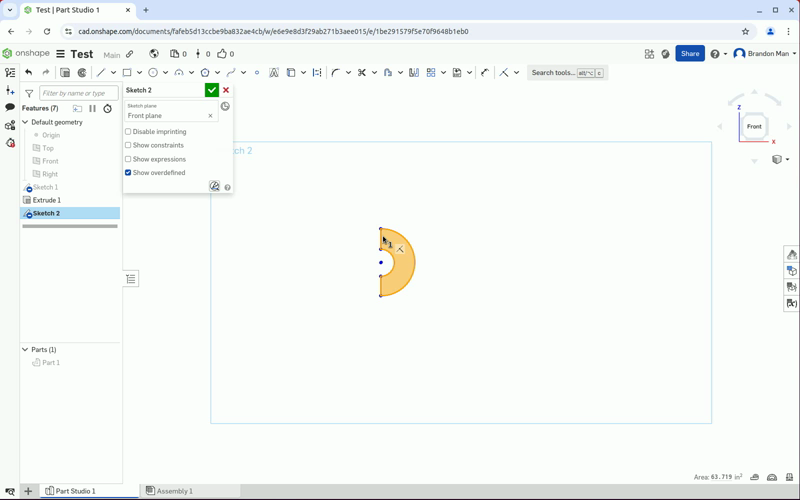
mouse_move(73, 352)
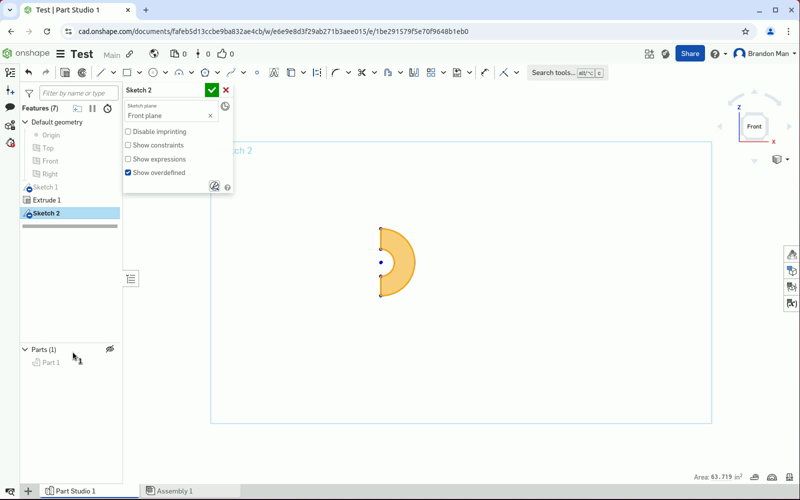
key(shift+y)
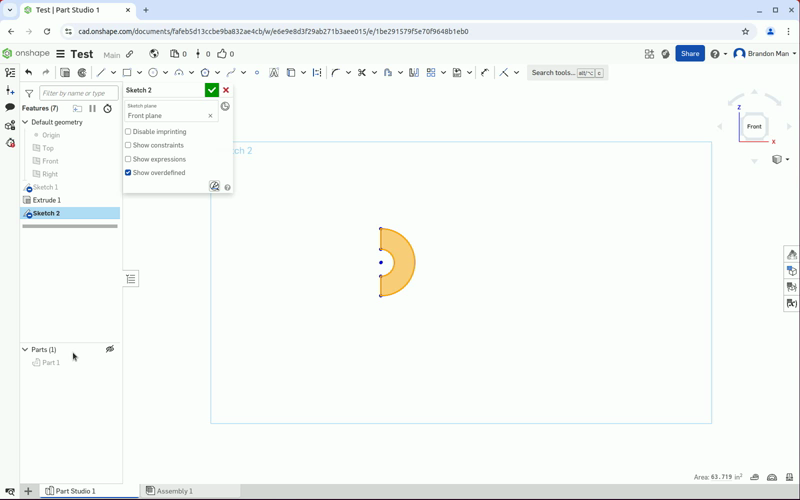
key(shift+e)
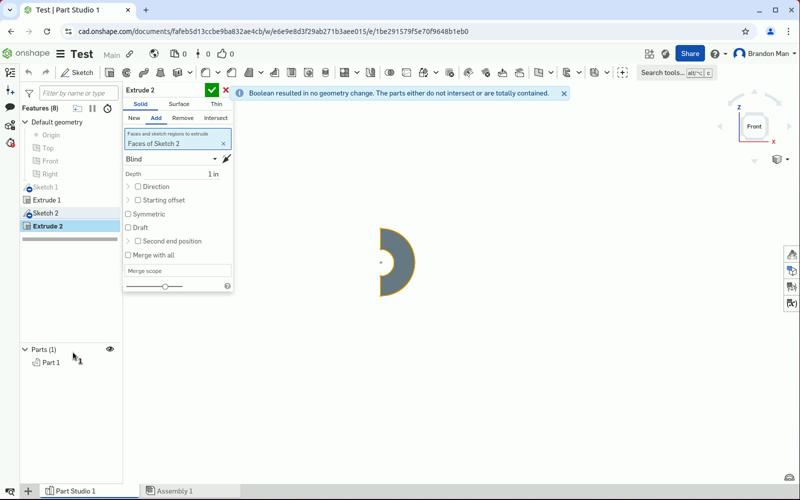
mouse_move(143, 106)
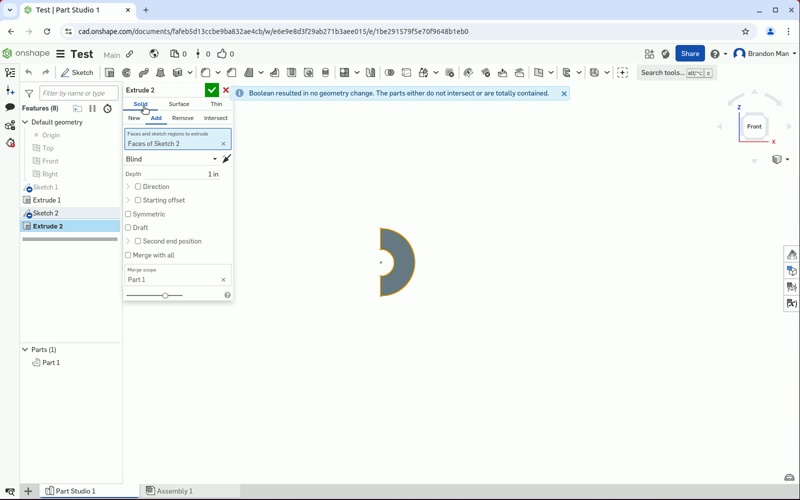
click(143, 106)
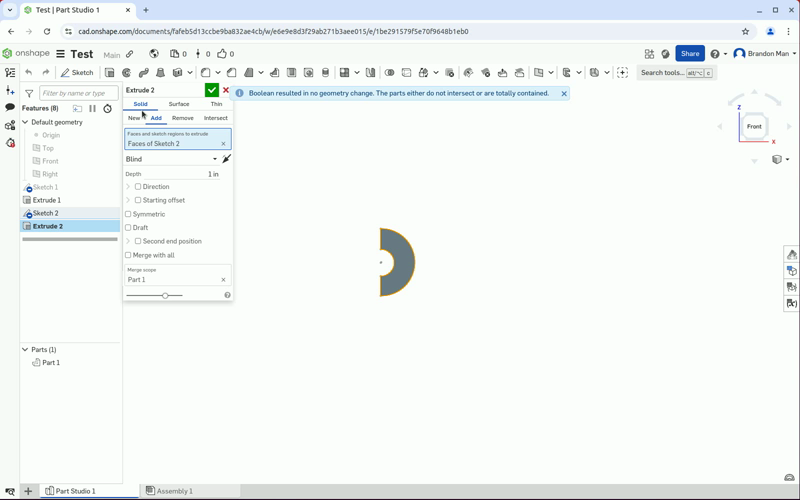
mouse_move(137, 120)
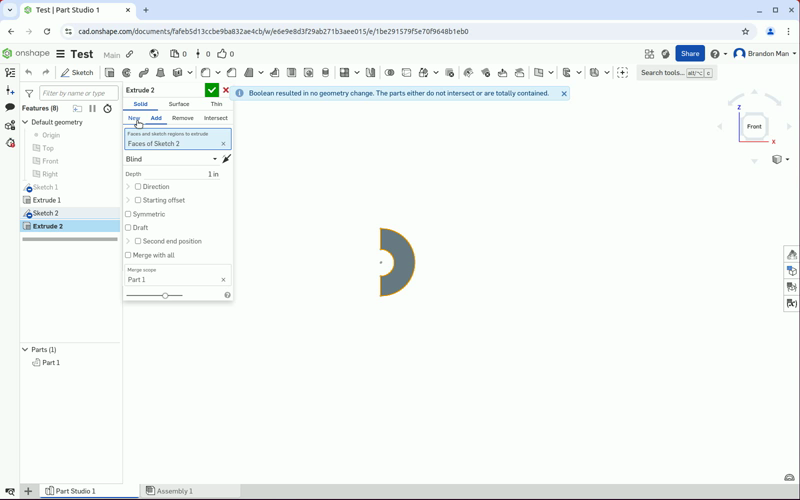
click(137, 120)
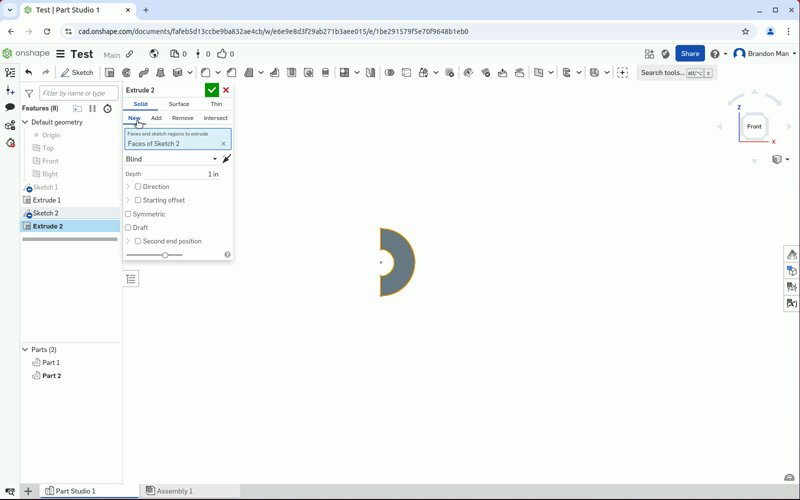
key(tab, 4)
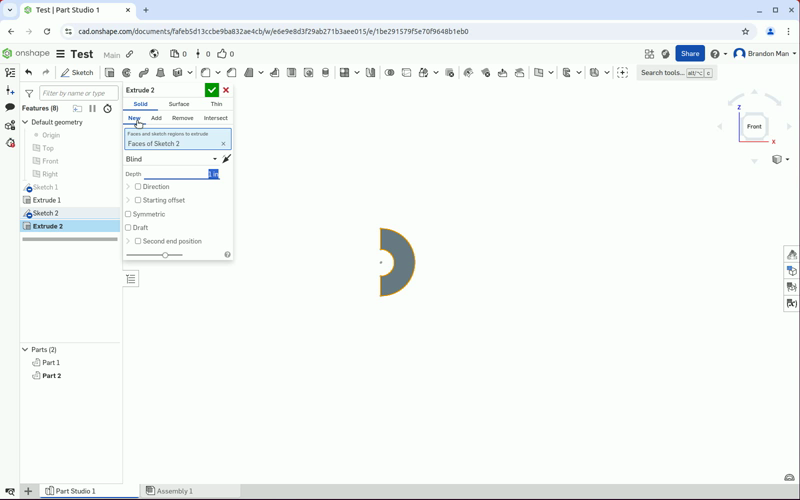
text(5.536)
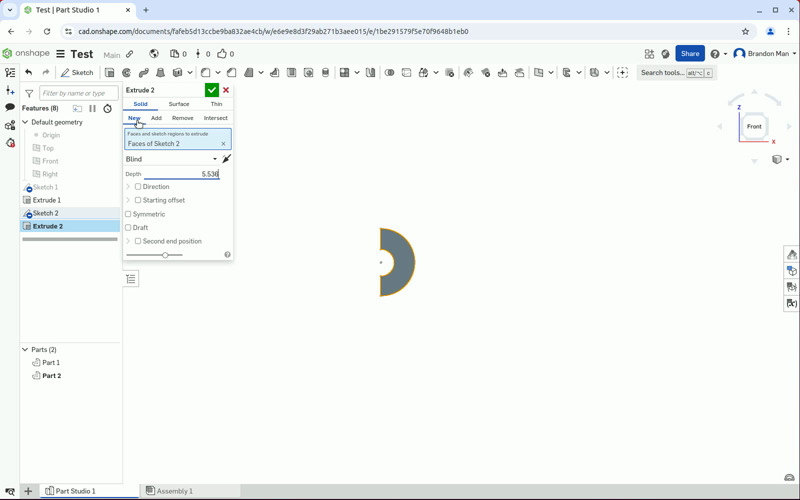
key(enter)
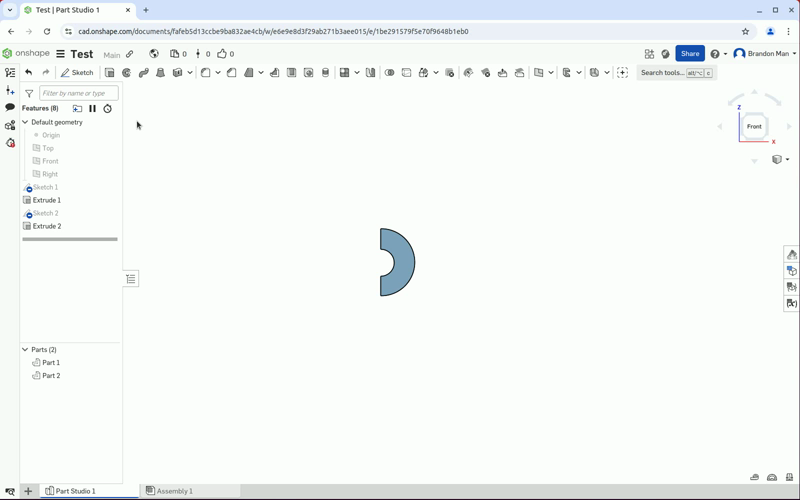
key(shift+h)
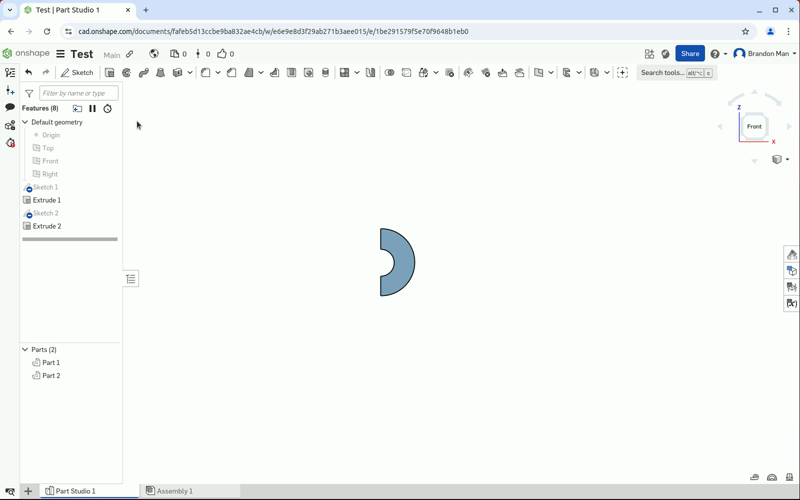
key(shift+h)
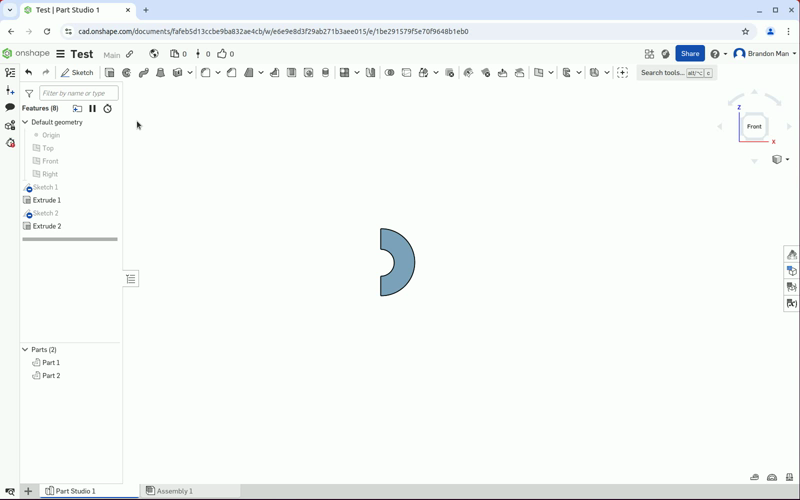
mouse_move(73, 189)
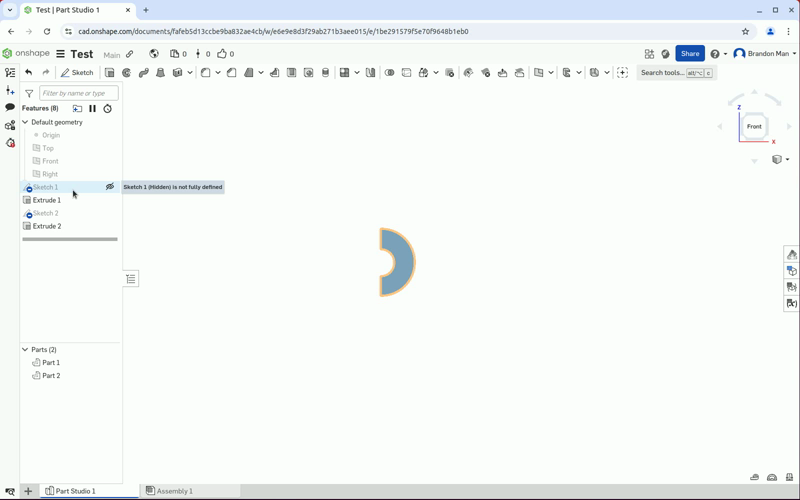
click(73, 189)
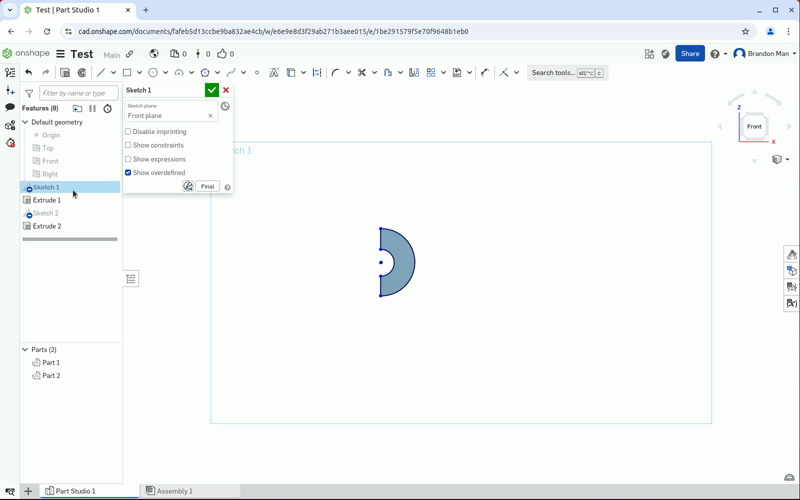
mouse_move(229, 92)
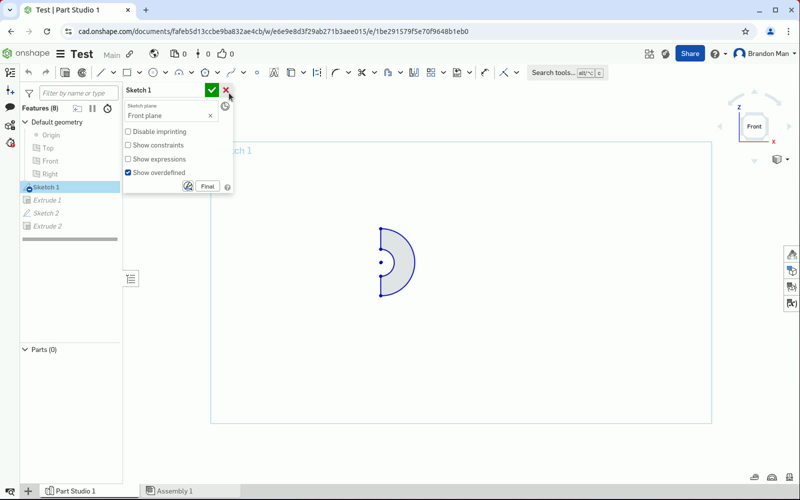
click(229, 92)
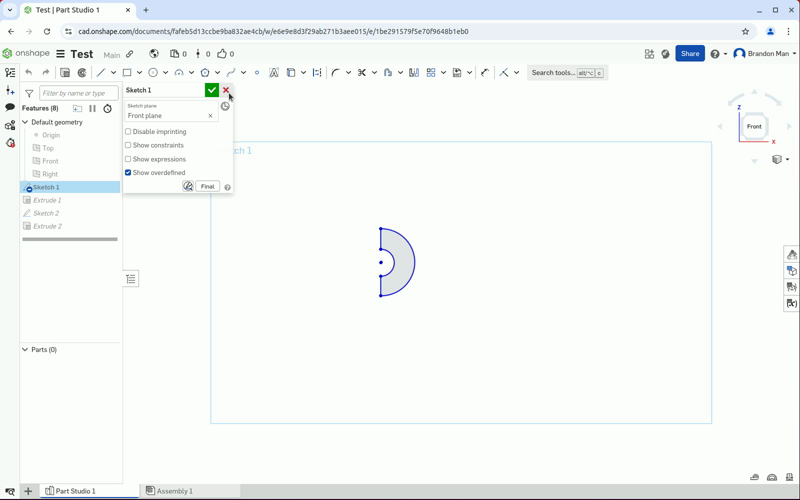
key(shift+s)
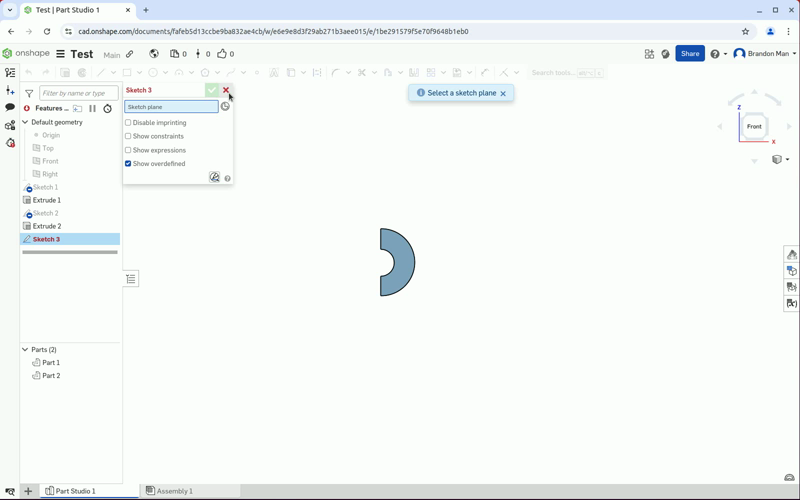
mouse_move(73, 163)
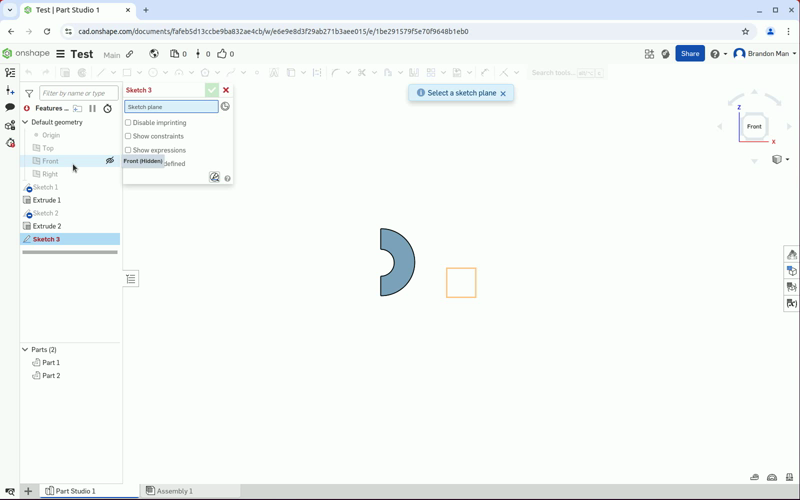
click(73, 163)
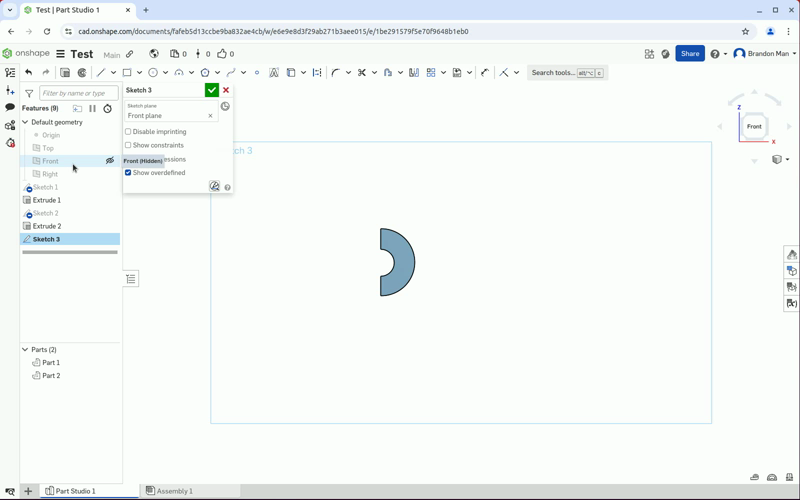
mouse_move(73, 352)
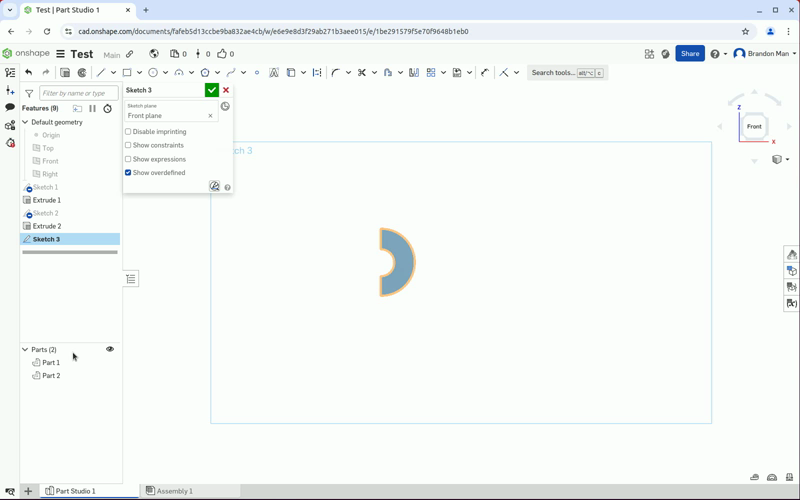
key(y)
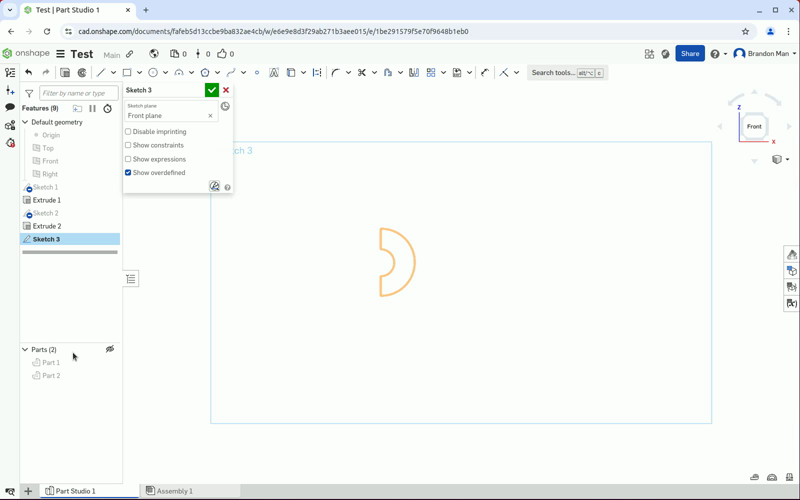
key(l)
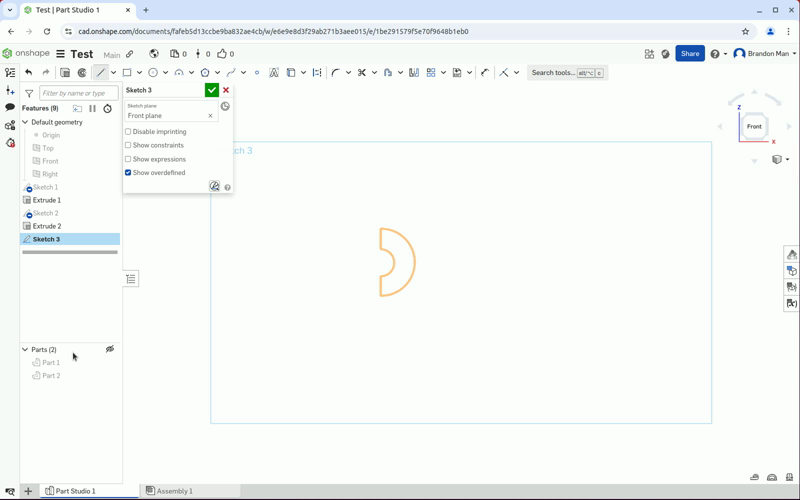
key_down(shift)
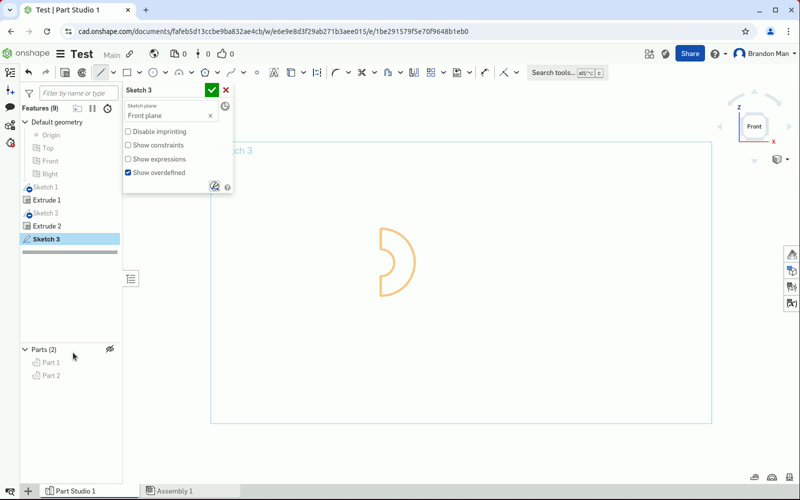
mouse_move(380, 295)
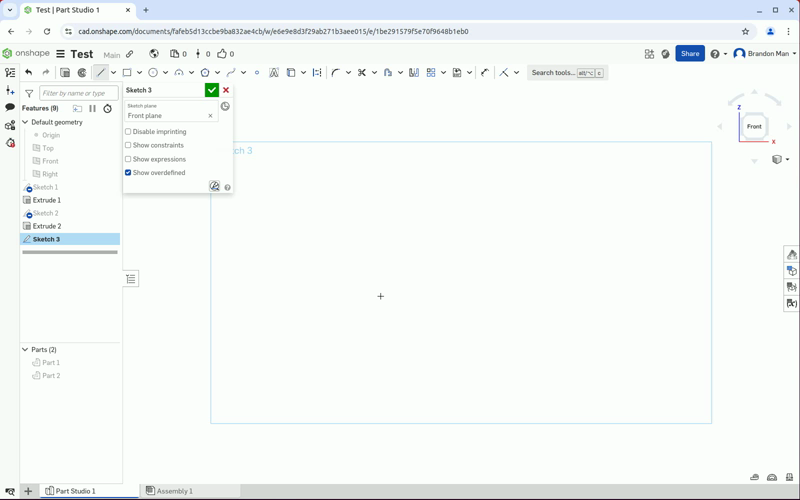
click(380, 295)
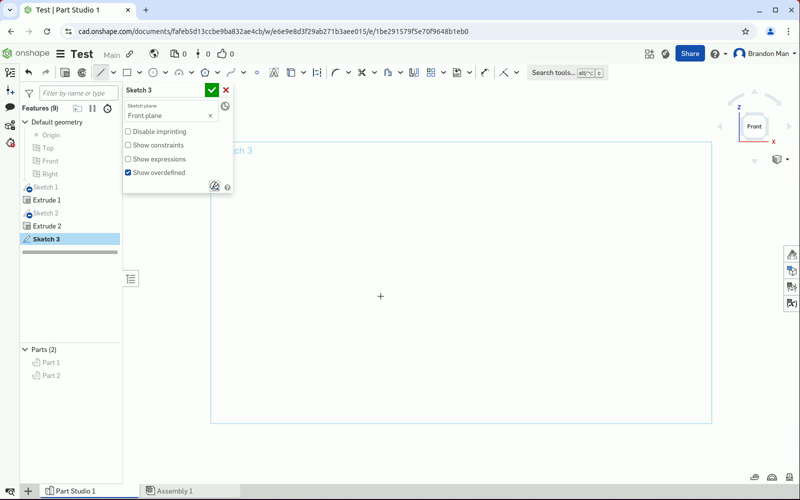
key_up(shift)
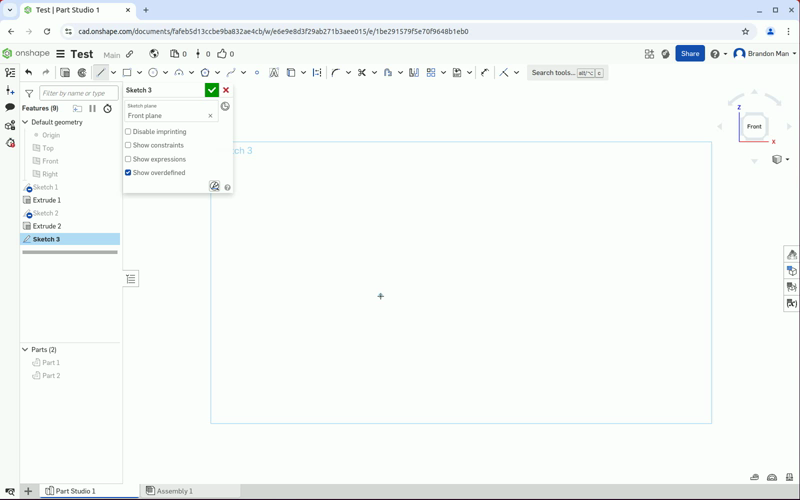
key_down(shift)
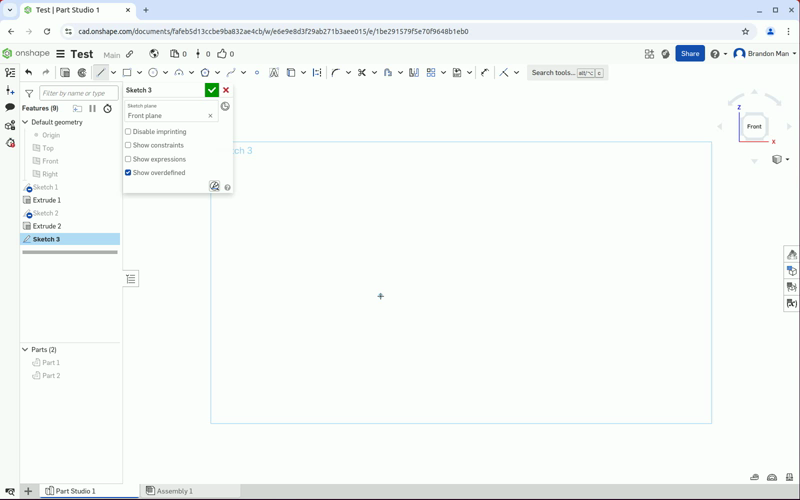
mouse_move(491, 295)
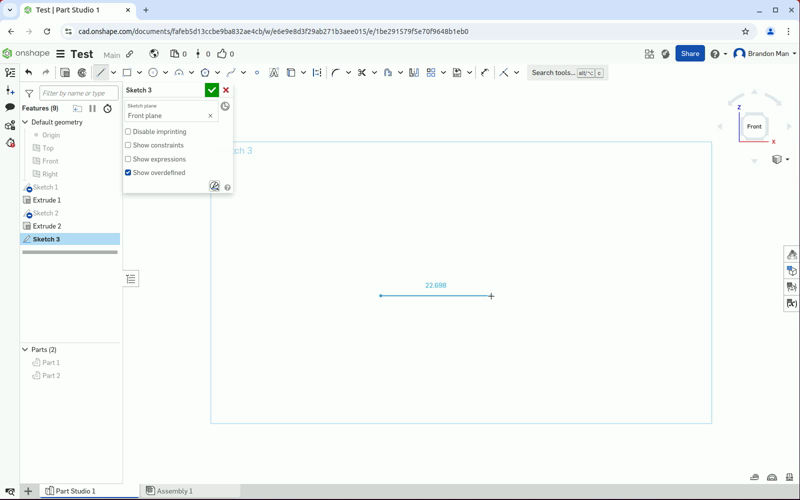
click(491, 295)
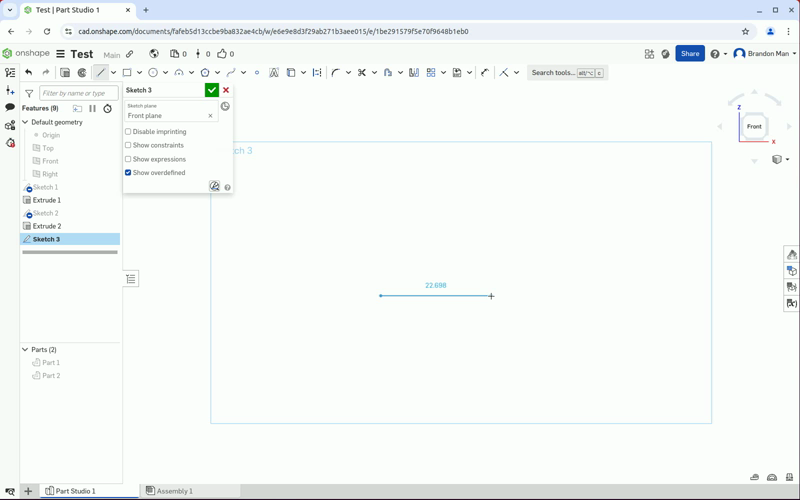
key_up(shift)
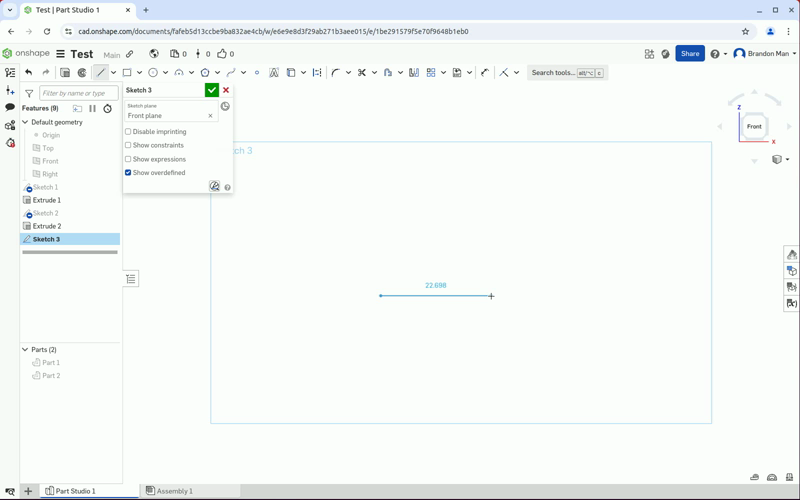
key_down(shift)
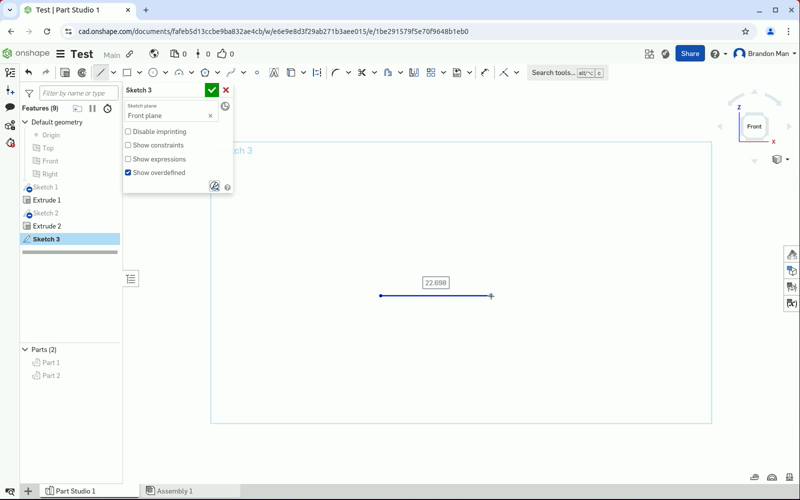
mouse_move(521, 295)
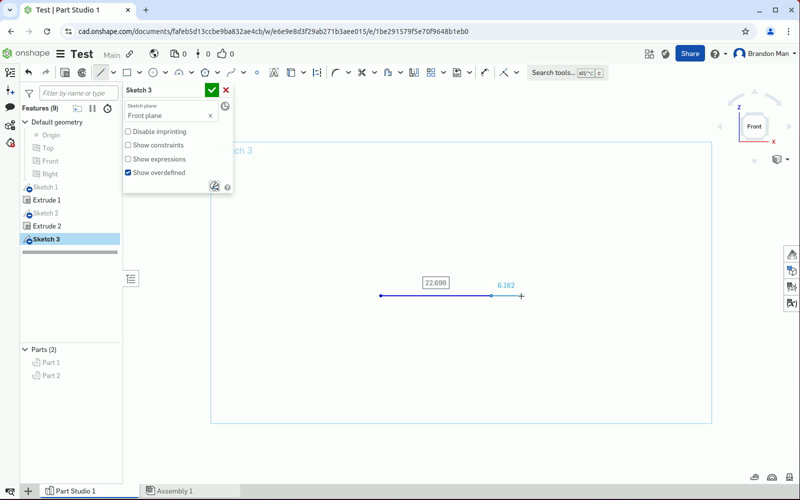
mouse_move(491, 262)
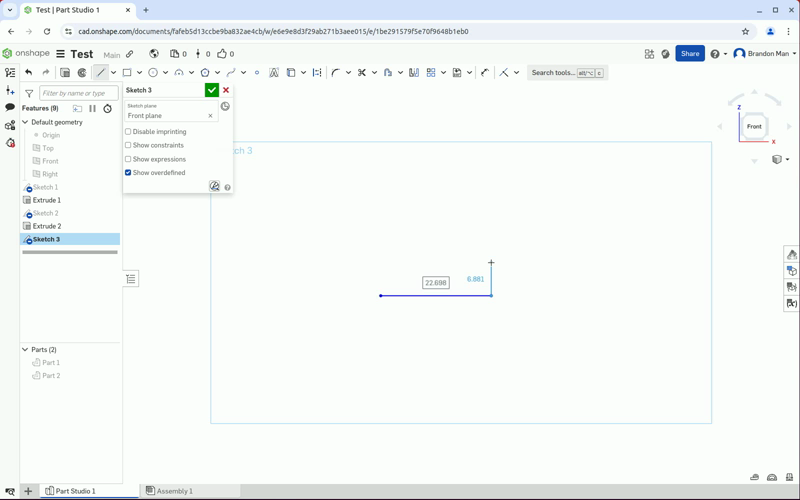
click(491, 262)
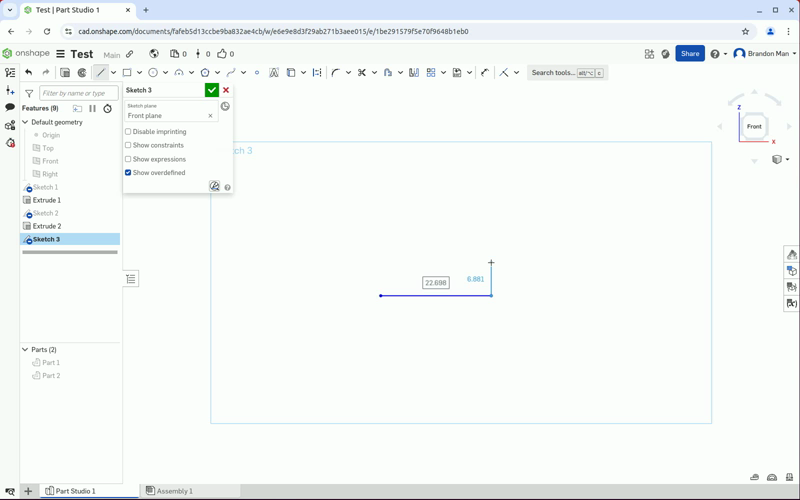
key_up(shift)
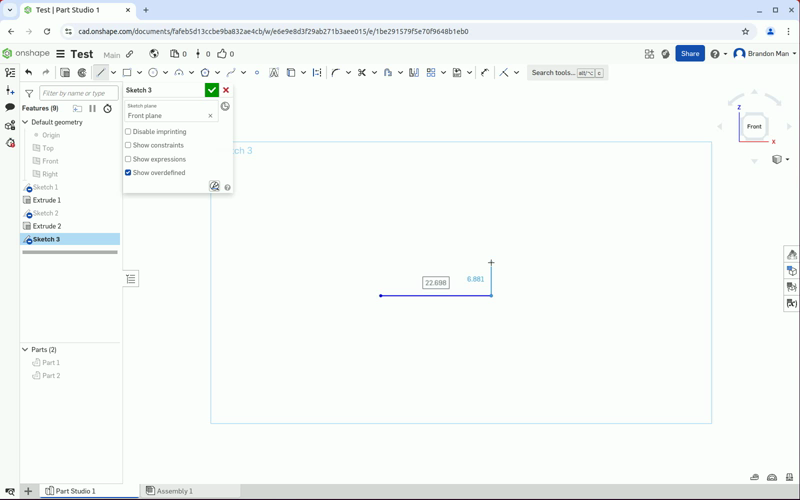
key(esc)
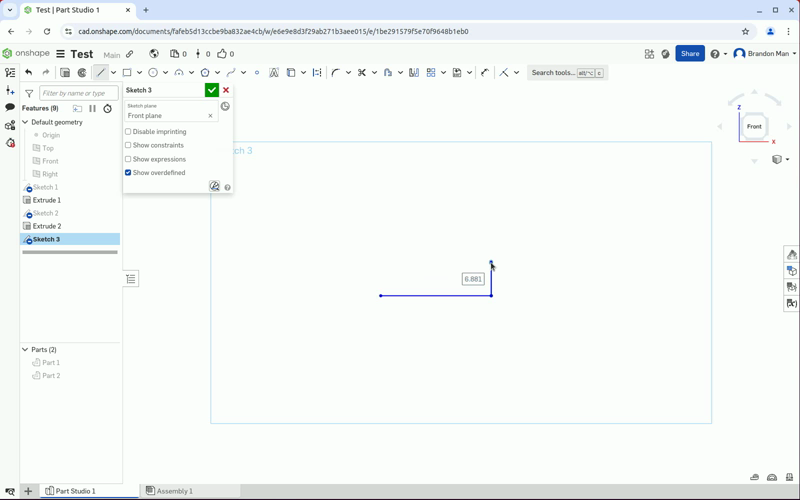
key(a)
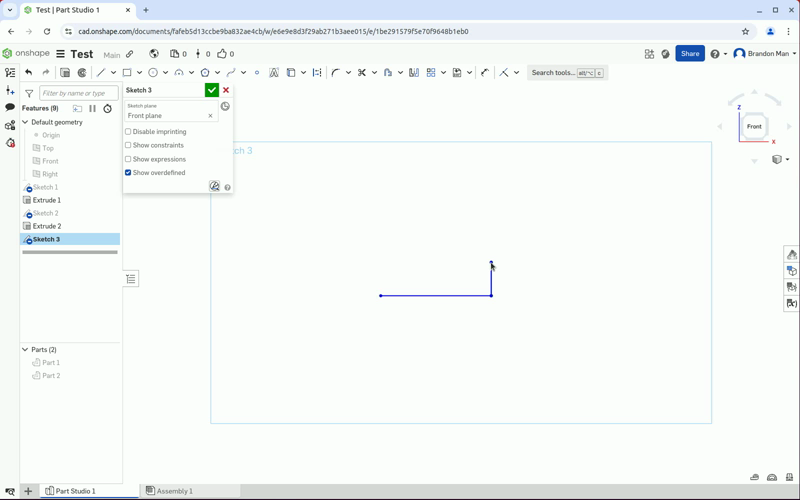
mouse_move(491, 262)
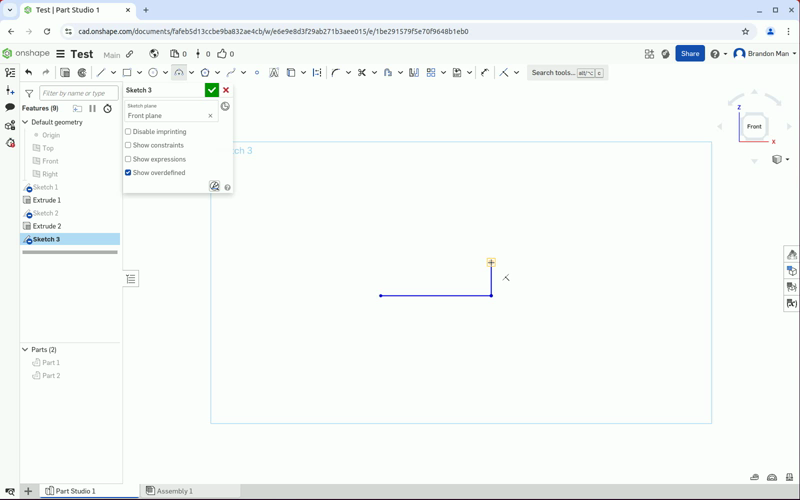
click(491, 262)
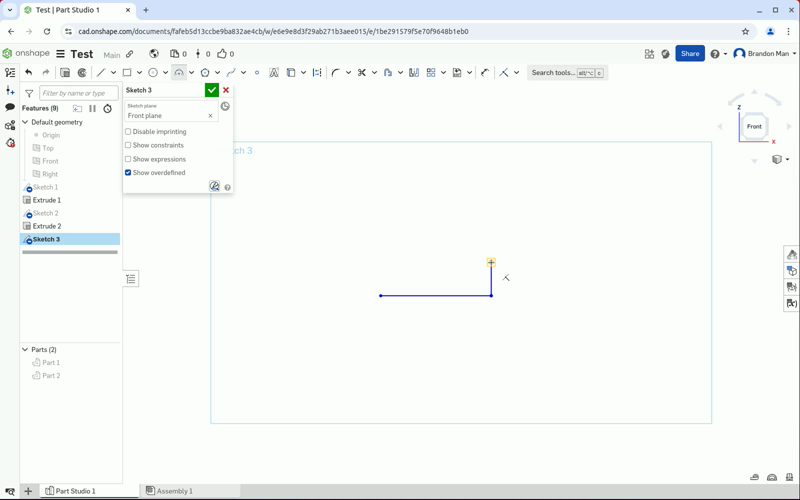
key_down(shift)
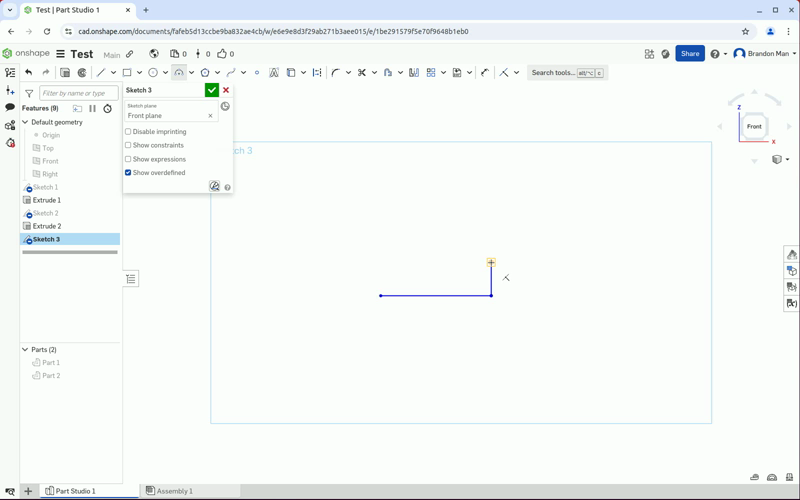
mouse_move(457, 228)
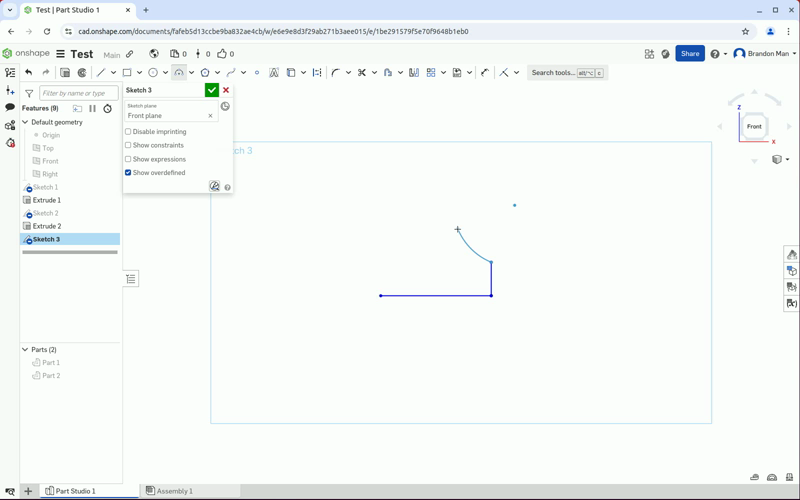
click(457, 228)
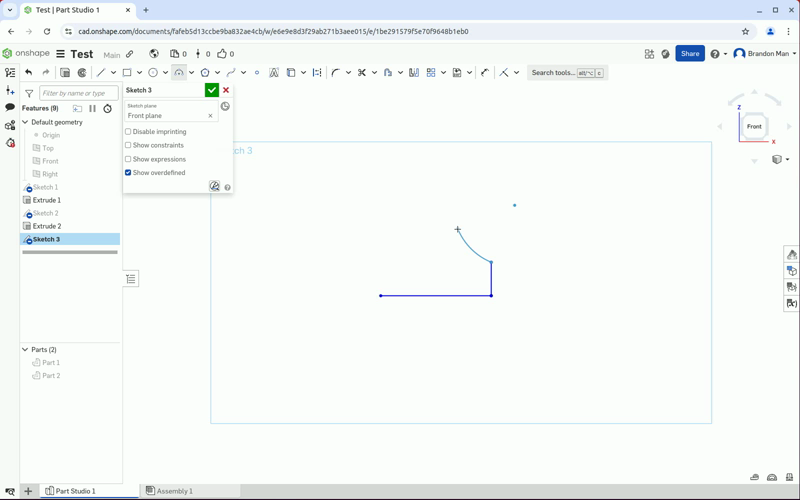
mouse_move(467, 252)
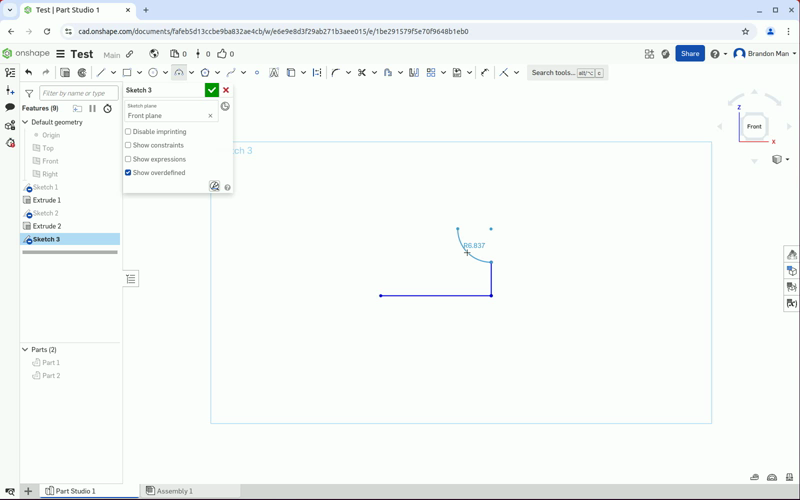
click(467, 252)
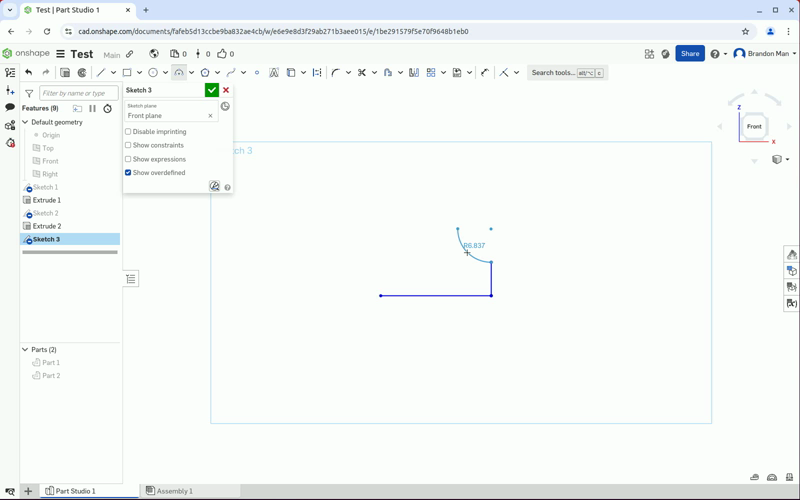
key_up(shift)
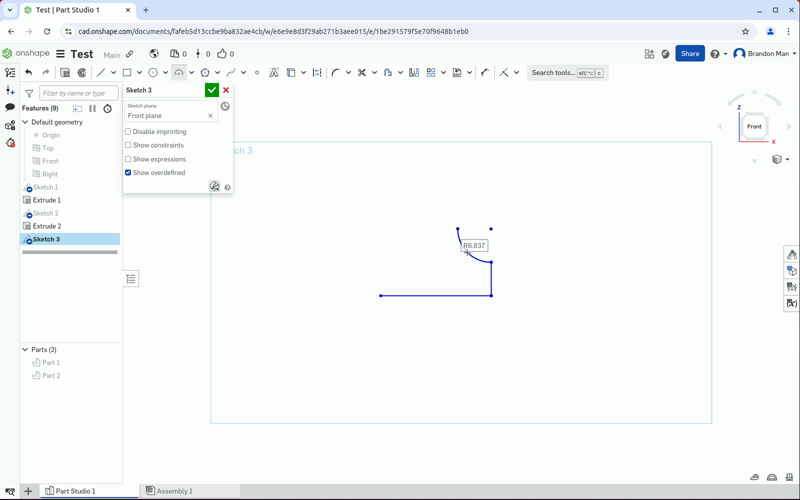
key(esc)
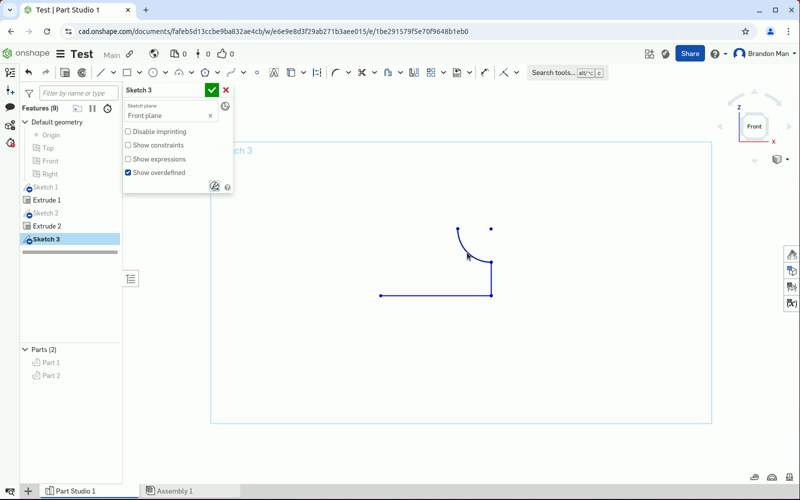
key(l)
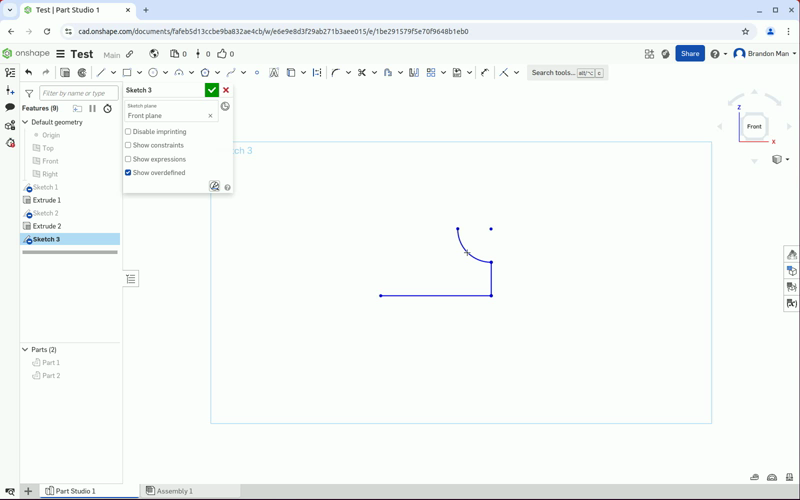
mouse_move(457, 228)
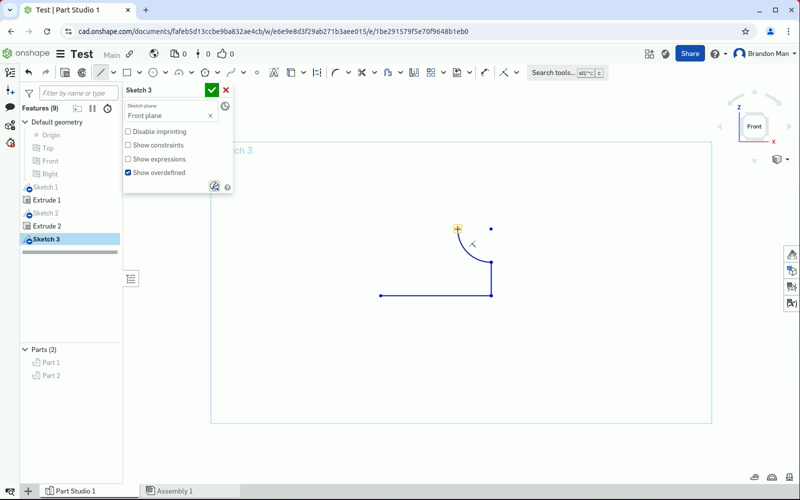
click(457, 228)
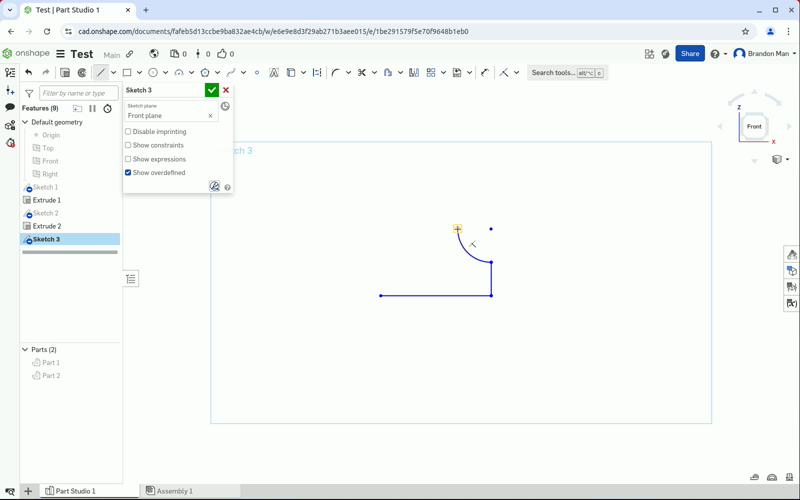
key_down(shift)
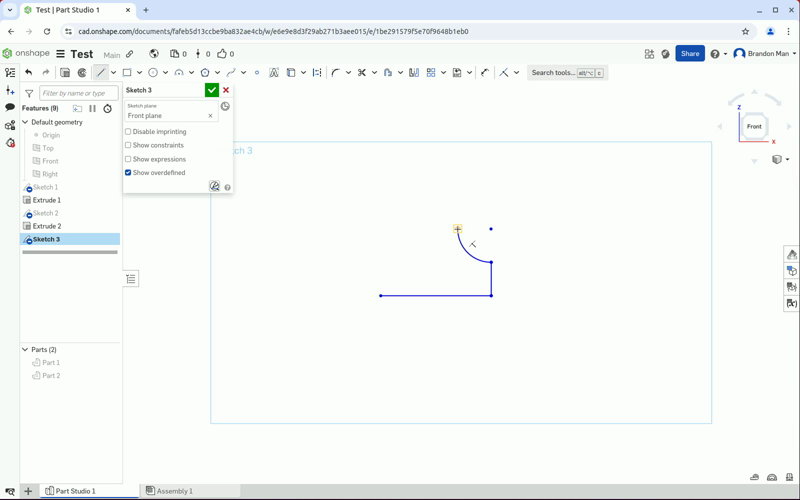
mouse_move(380, 228)
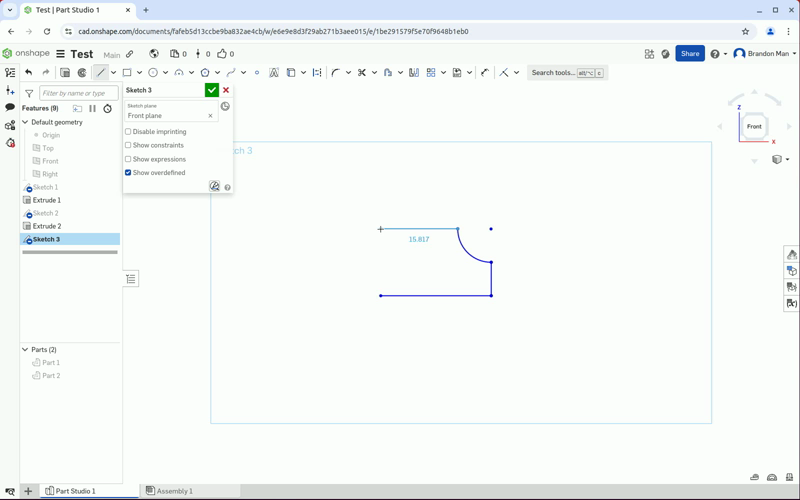
click(380, 228)
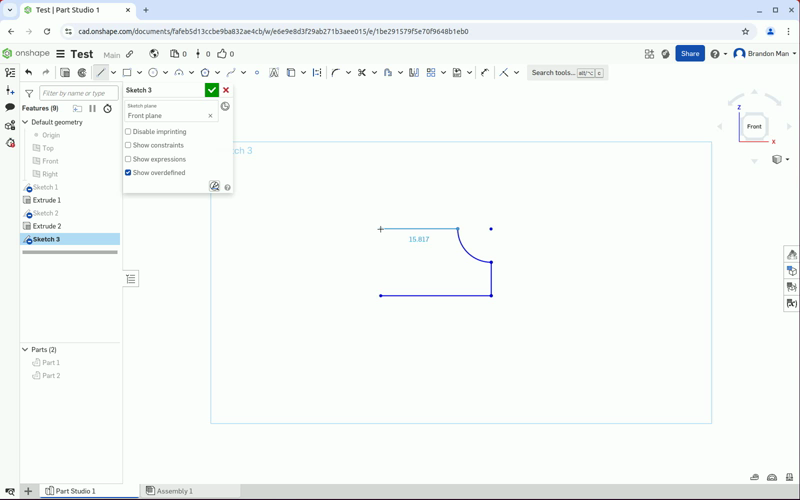
key_up(shift)
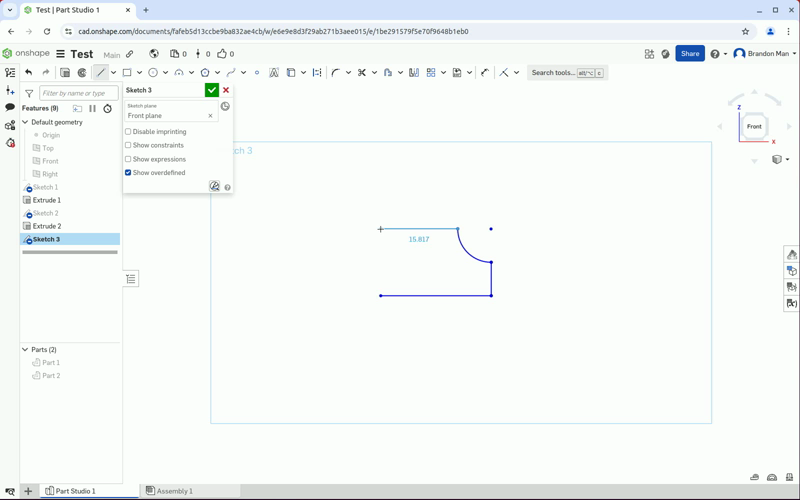
key(esc)
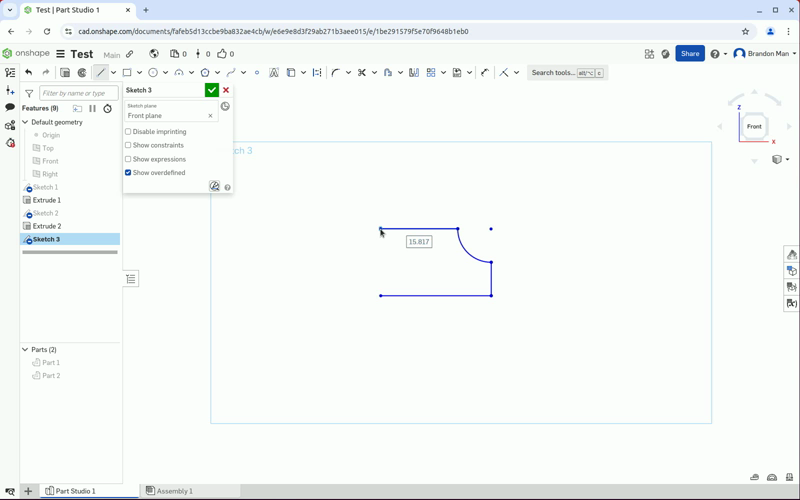
key(a)
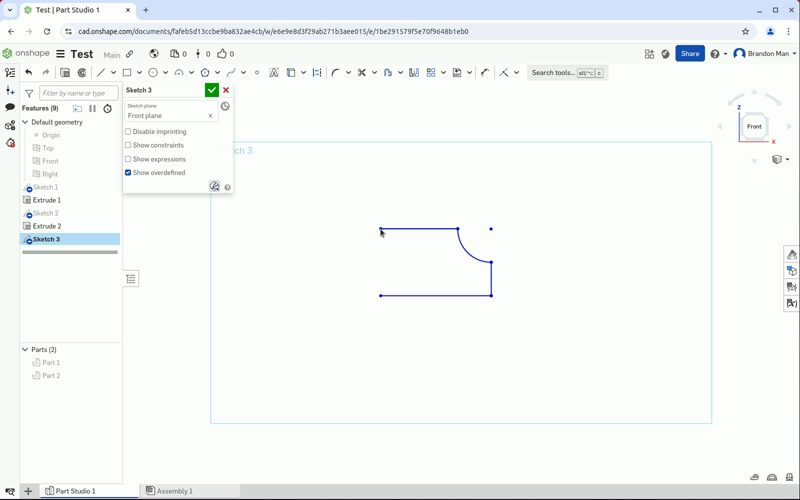
mouse_move(380, 228)
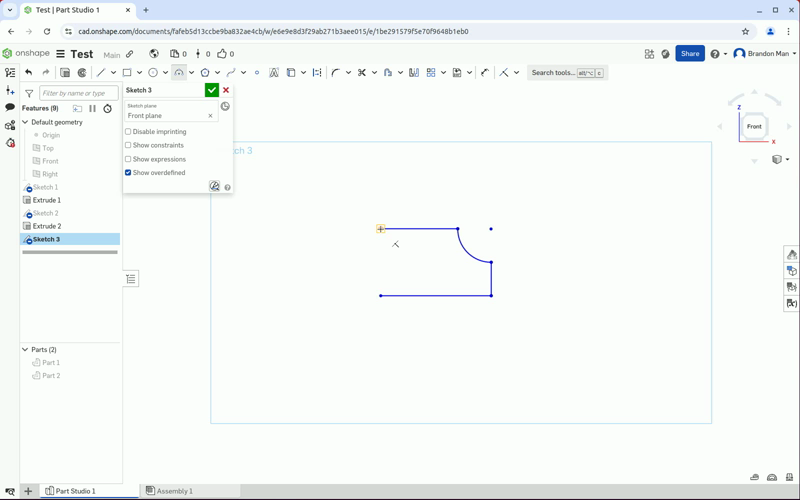
click(380, 228)
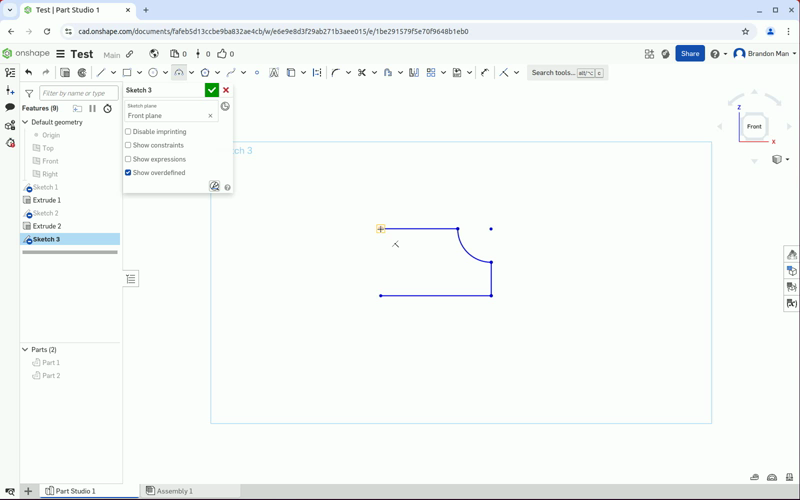
mouse_move(380, 295)
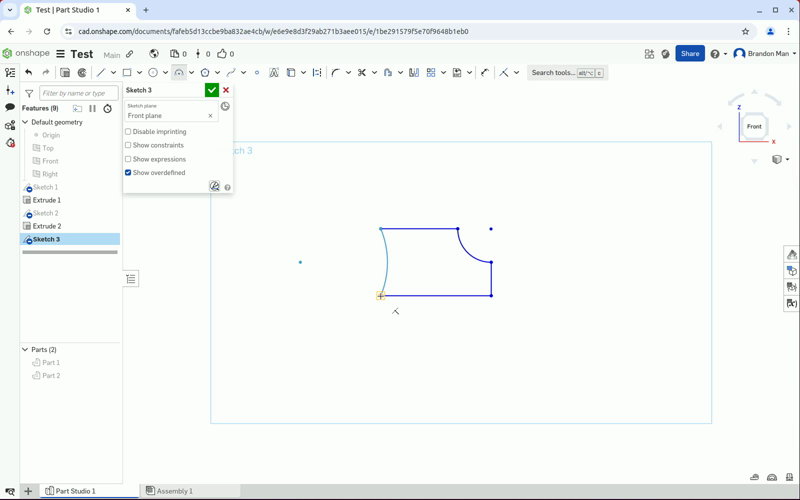
click(380, 295)
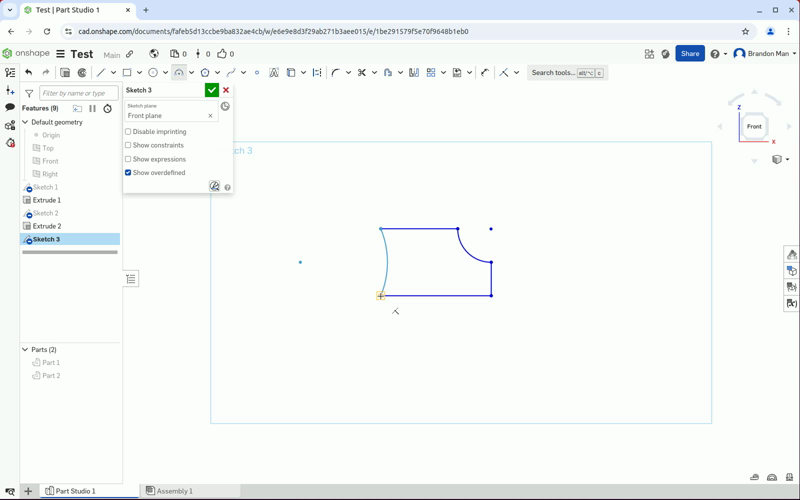
key_down(shift)
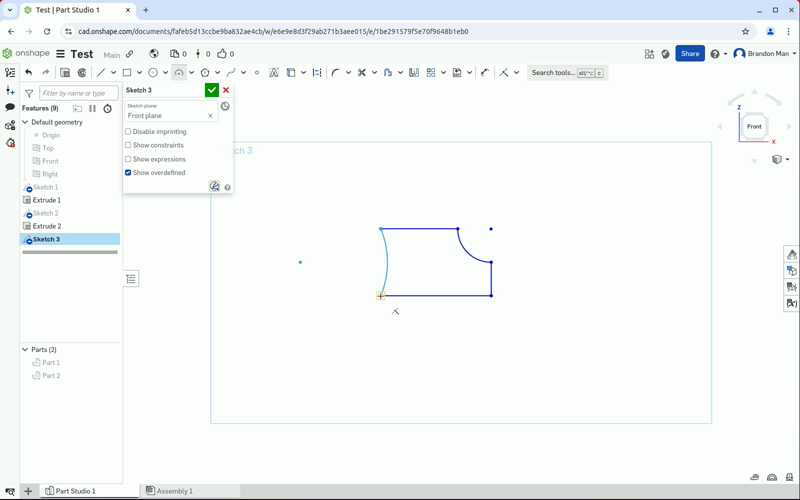
mouse_move(414, 262)
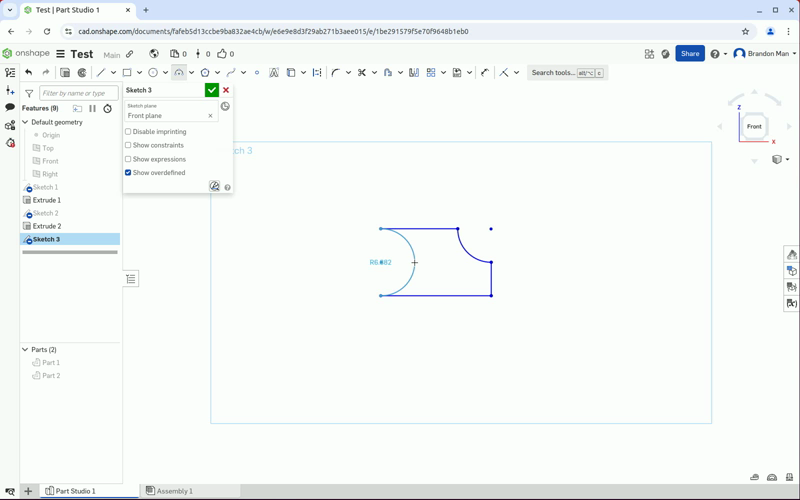
click(414, 262)
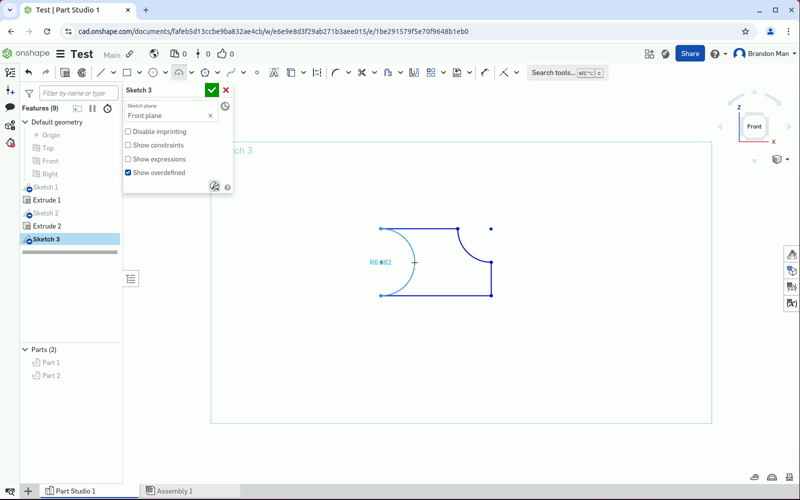
key_up(shift)
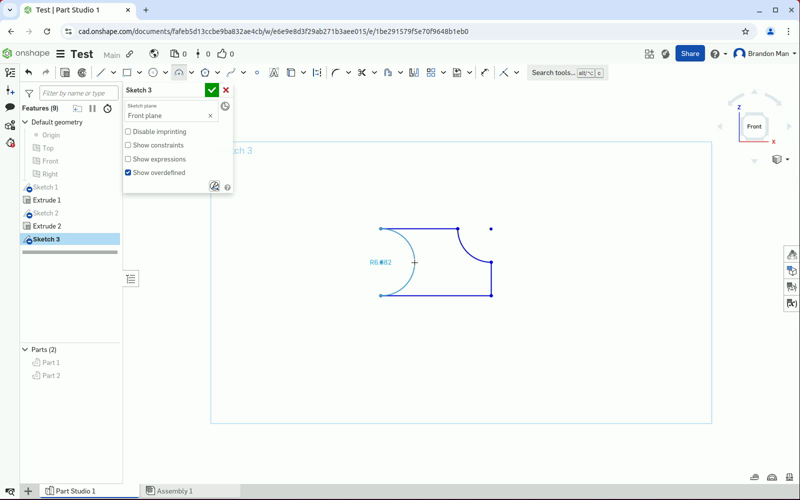
key(esc)
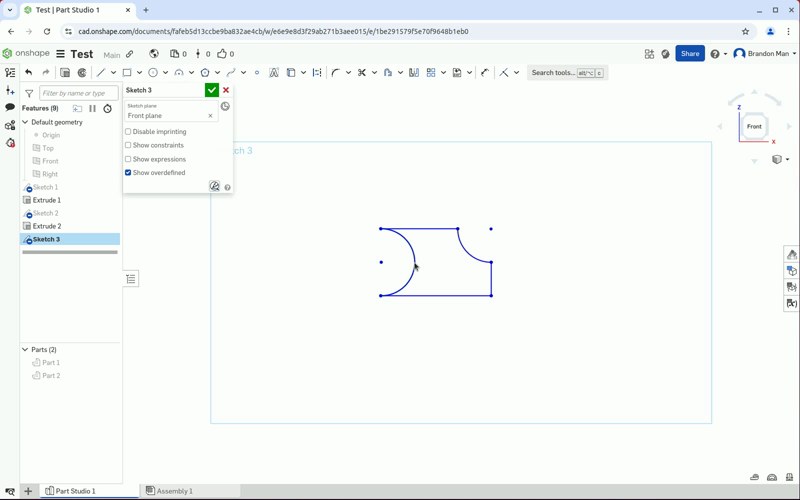
mouse_move(425, 236)
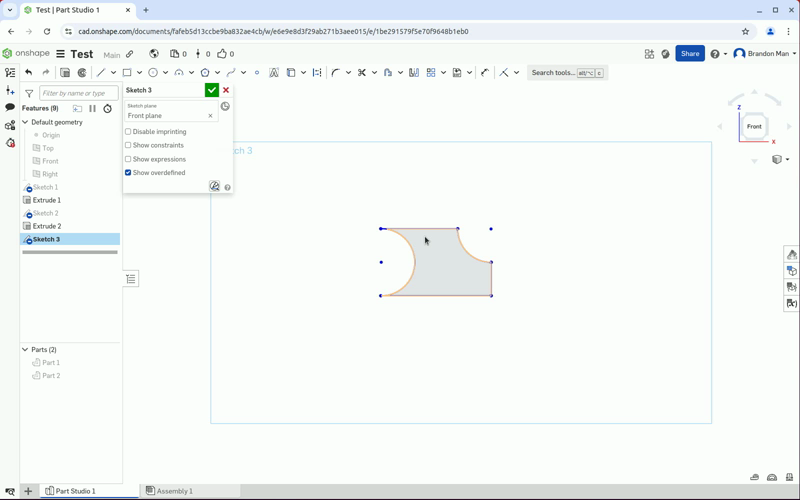
scroll(6)
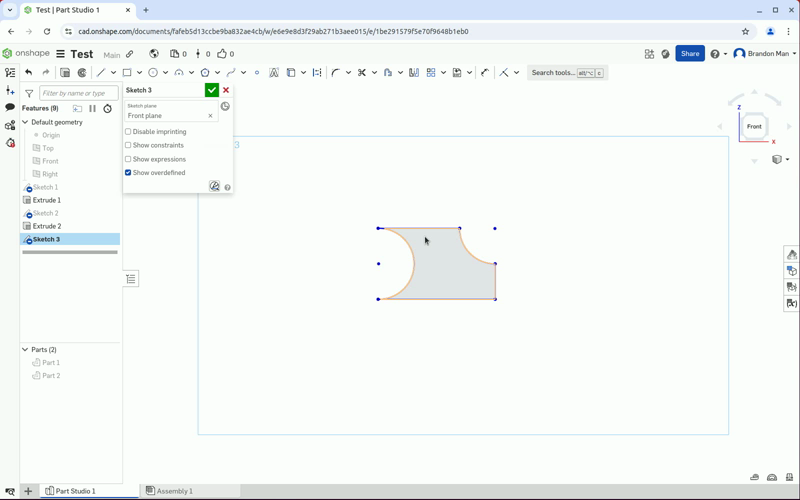
scroll(6)
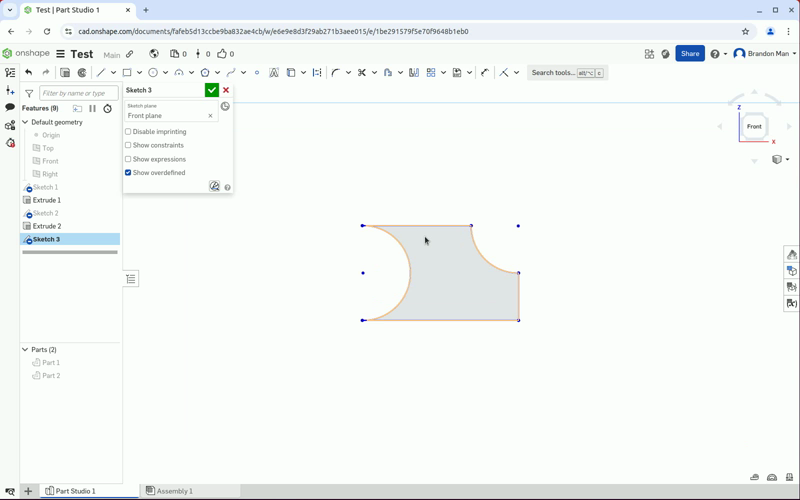
scroll(6)
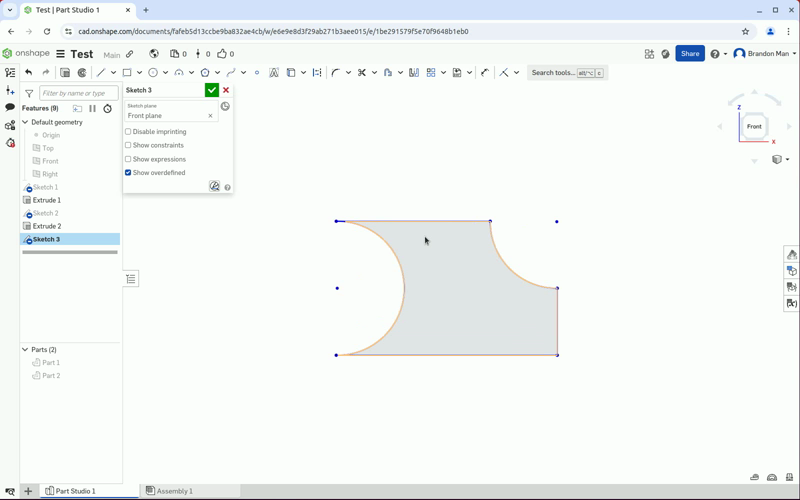
scroll(6)
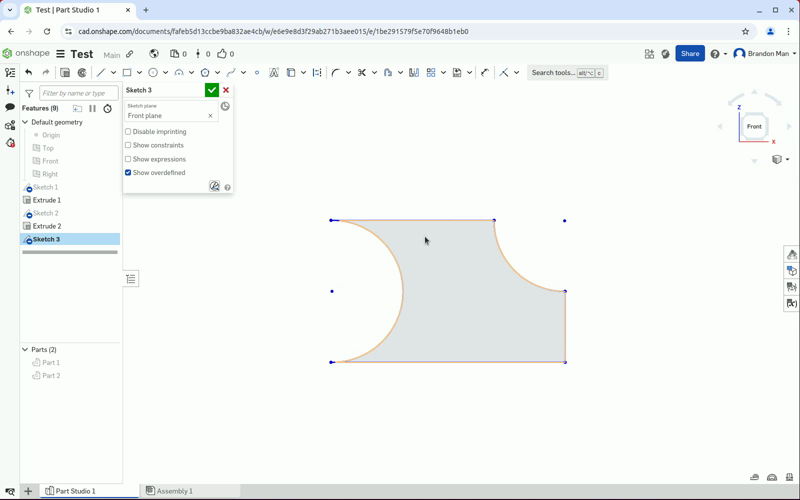
scroll(6)
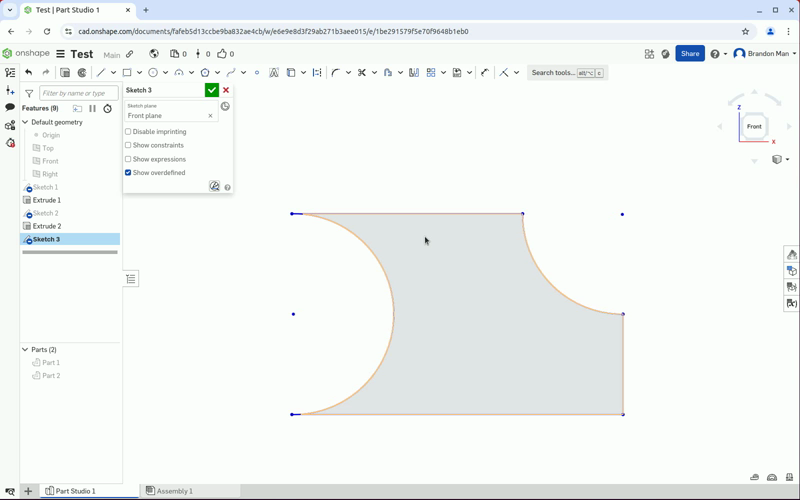
scroll(6)
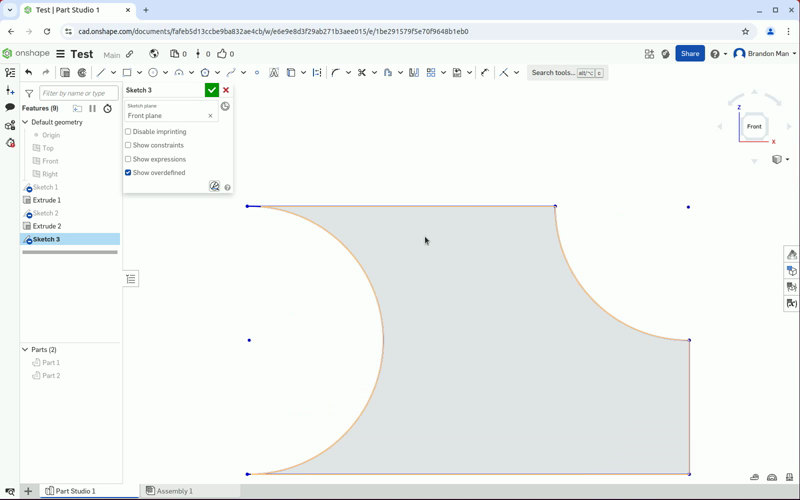
scroll(6)
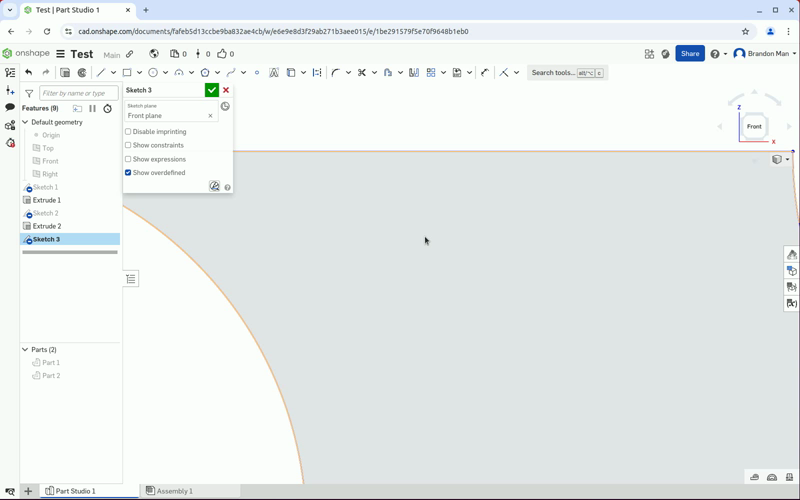
click(425, 236)
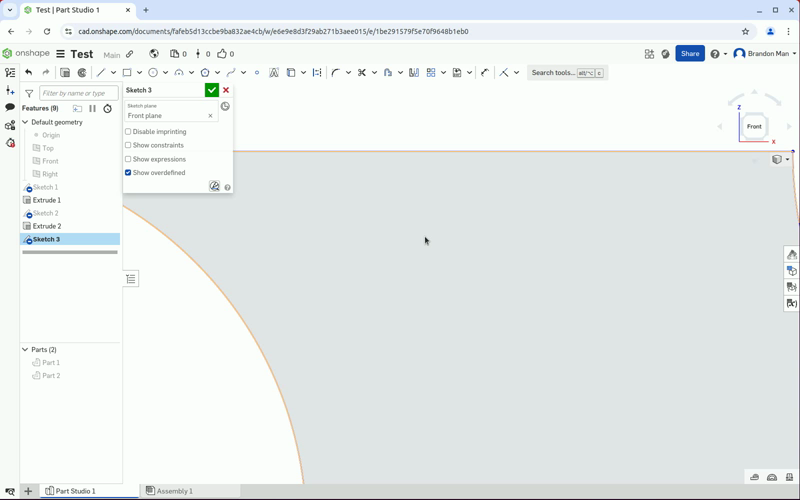
scroll(-6)
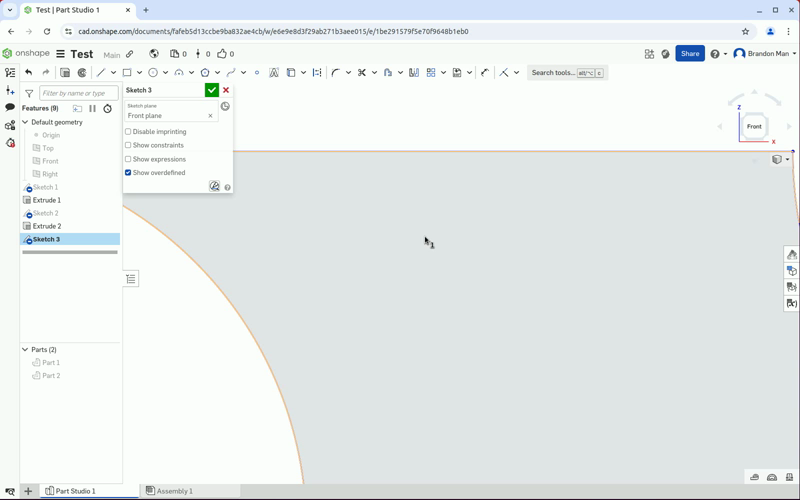
scroll(-6)
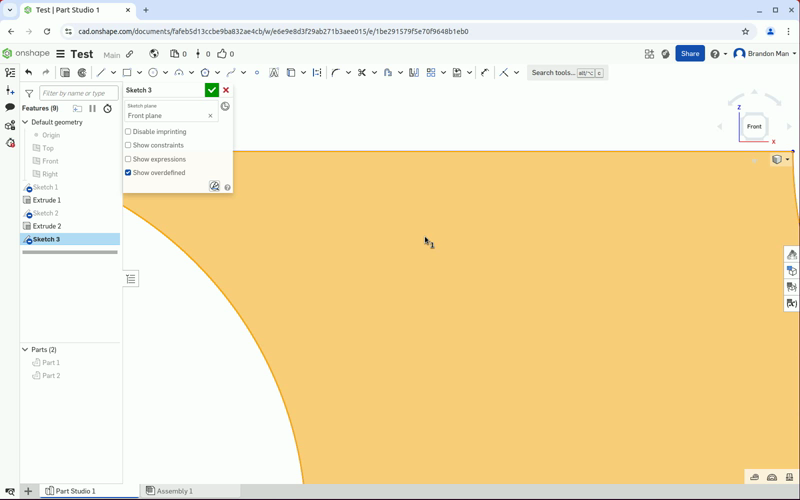
scroll(-6)
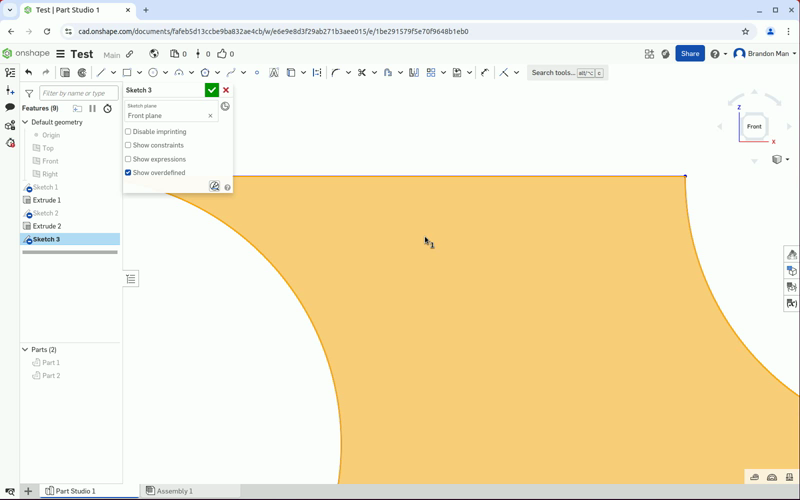
scroll(-6)
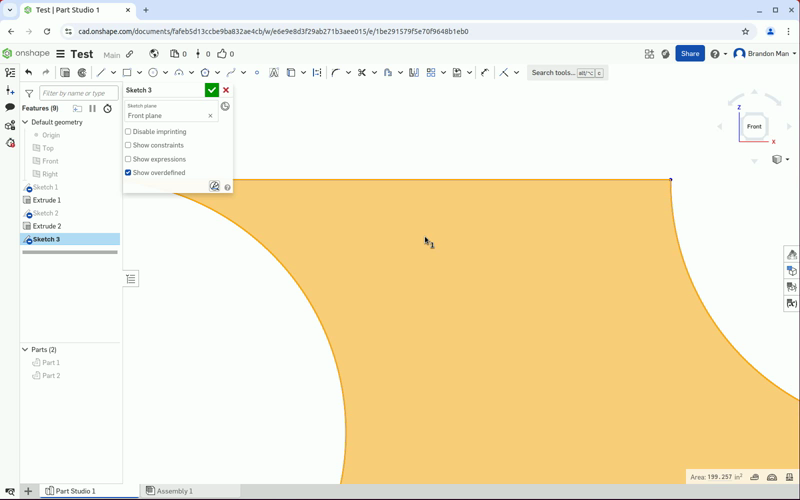
scroll(-6)
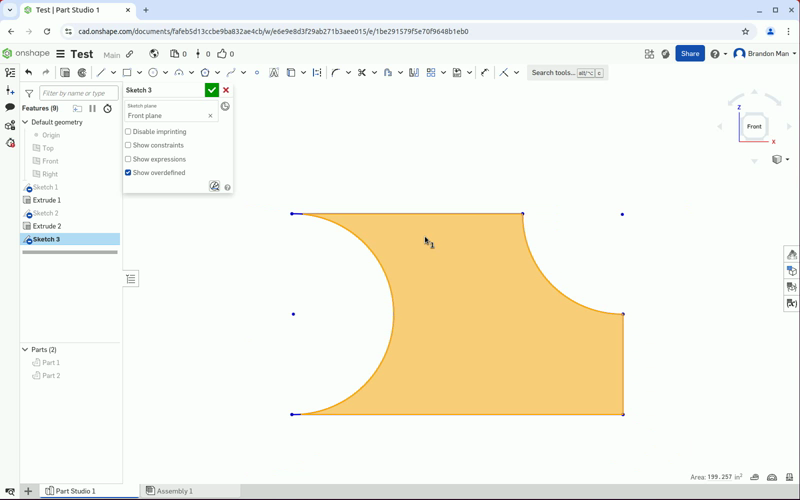
scroll(-6)
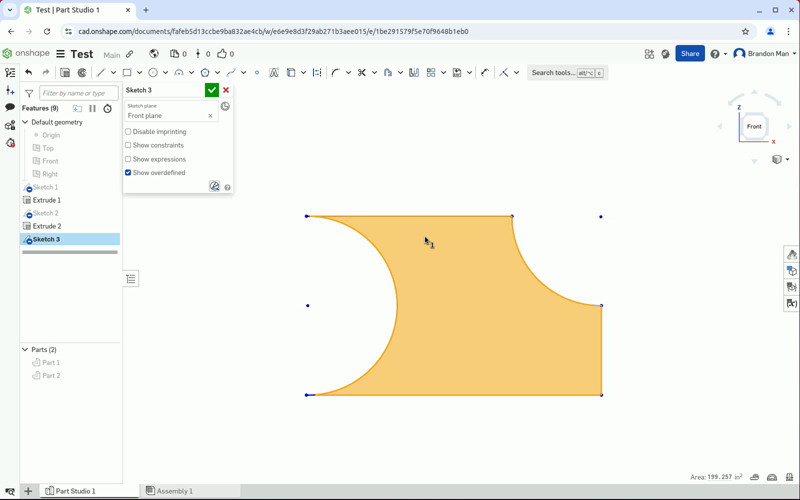
scroll(-6)
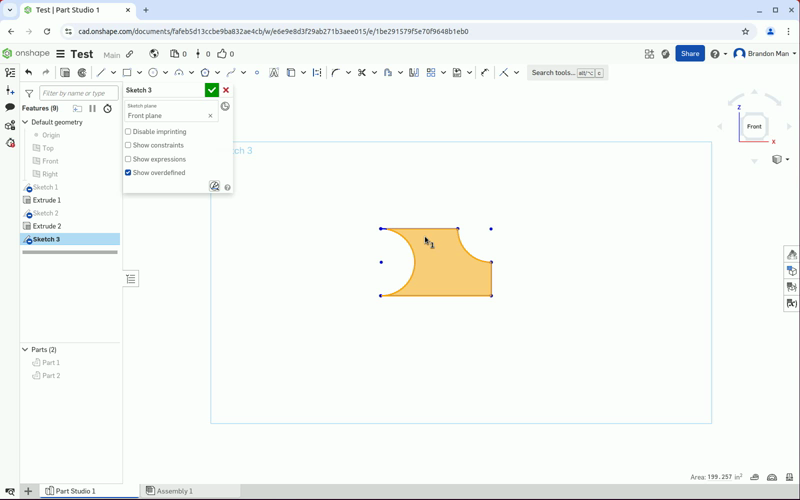
mouse_move(73, 352)
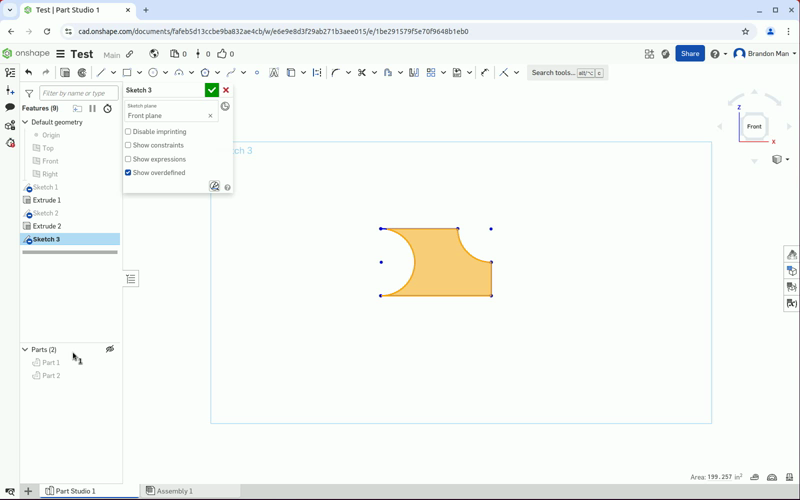
key(shift+y)
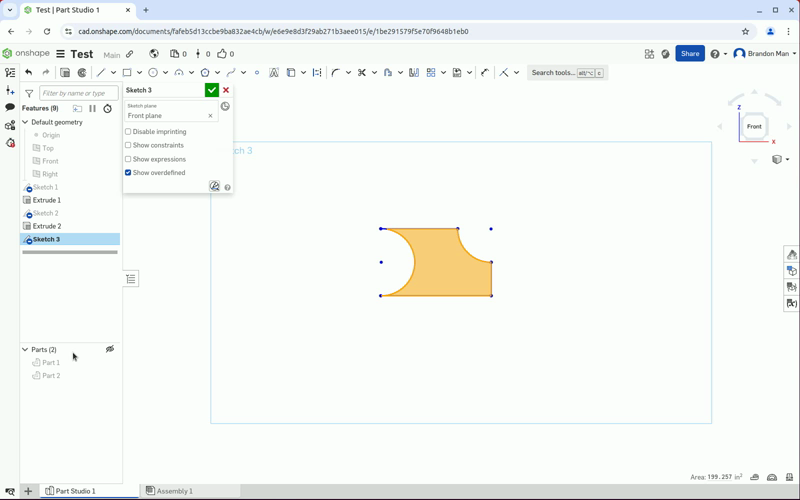
key(shift+e)
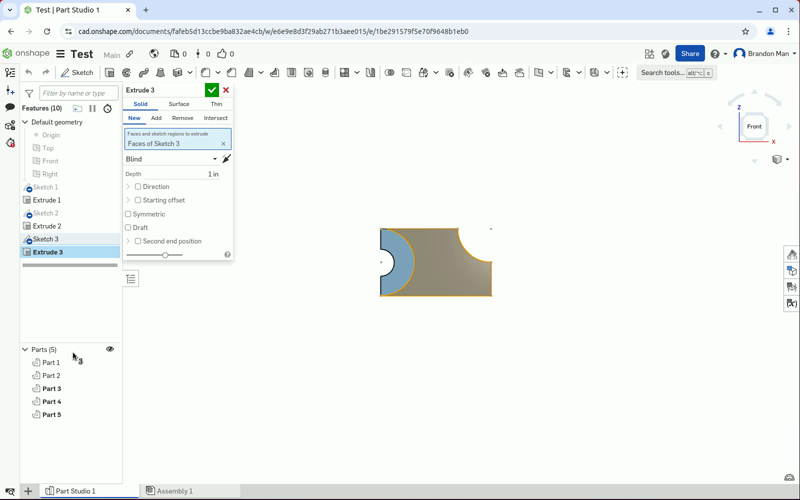
mouse_move(143, 106)
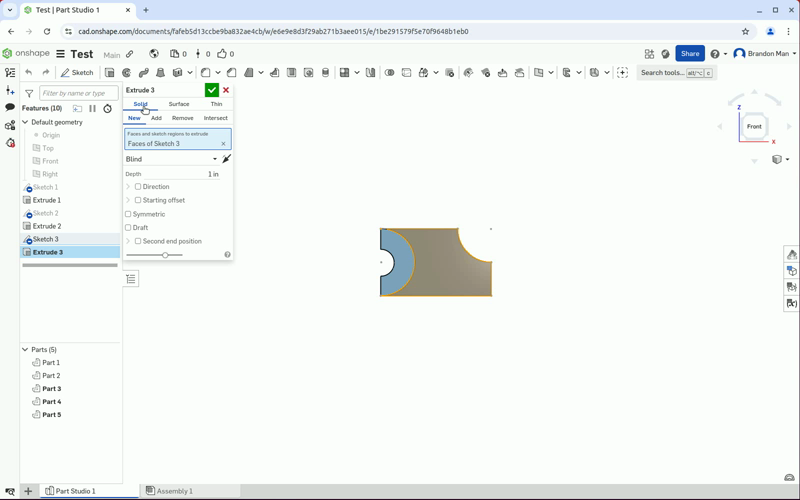
click(143, 106)
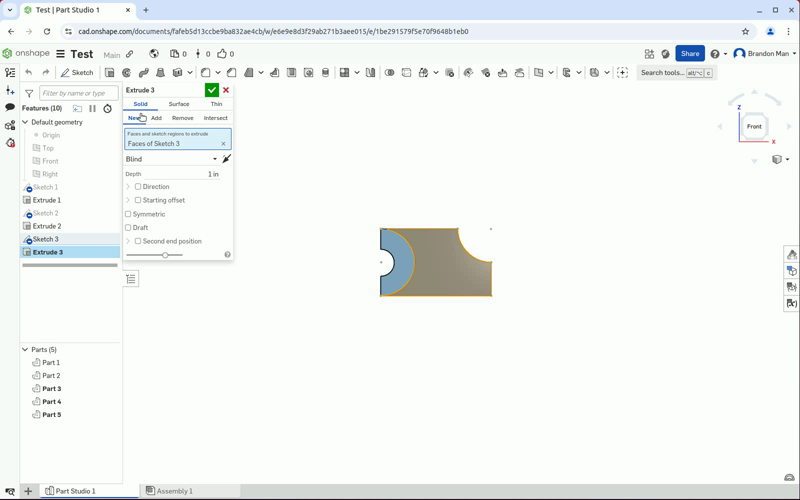
mouse_move(137, 120)
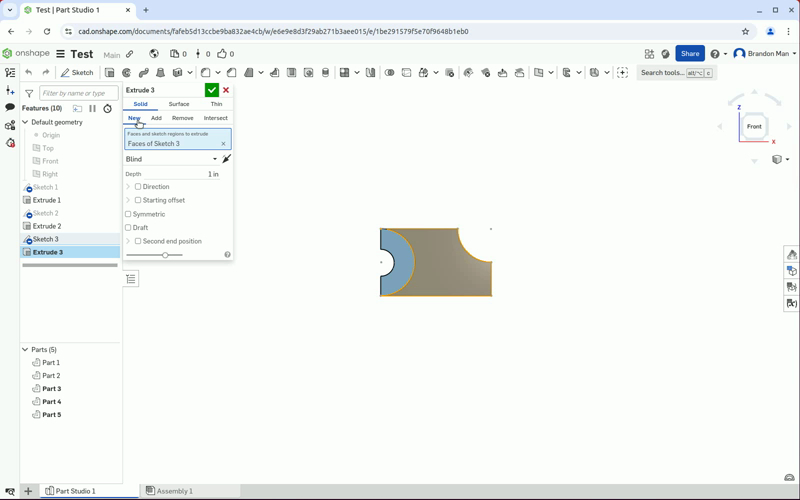
click(137, 120)
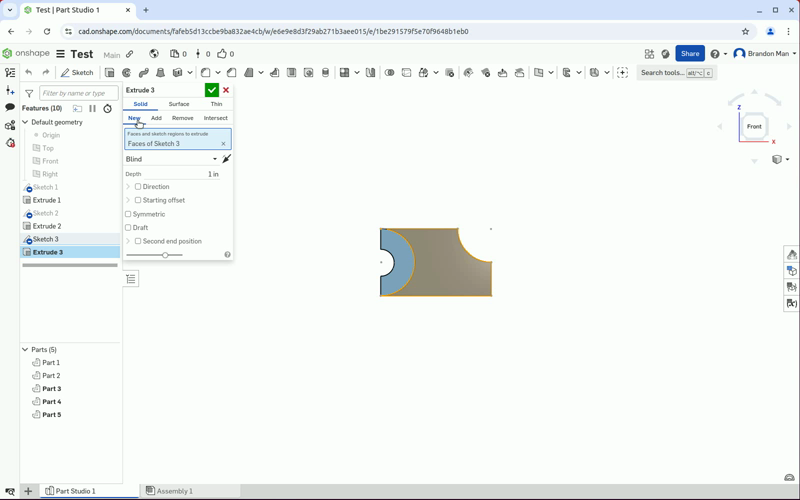
key(tab, 4)
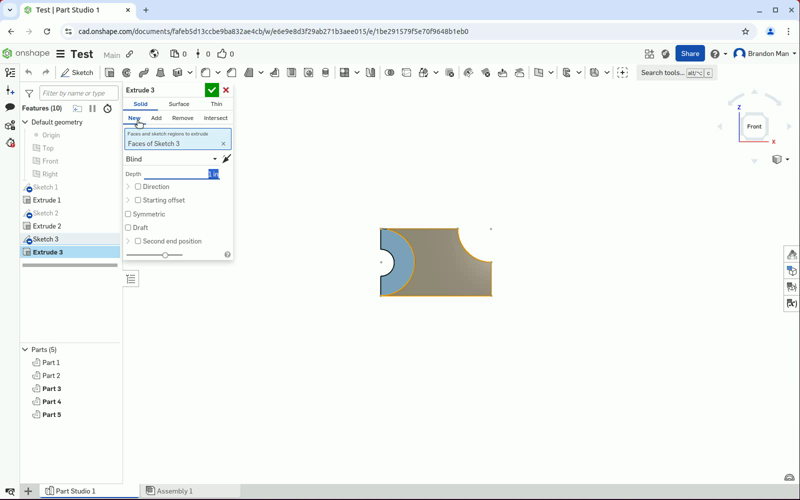
text(5.536)
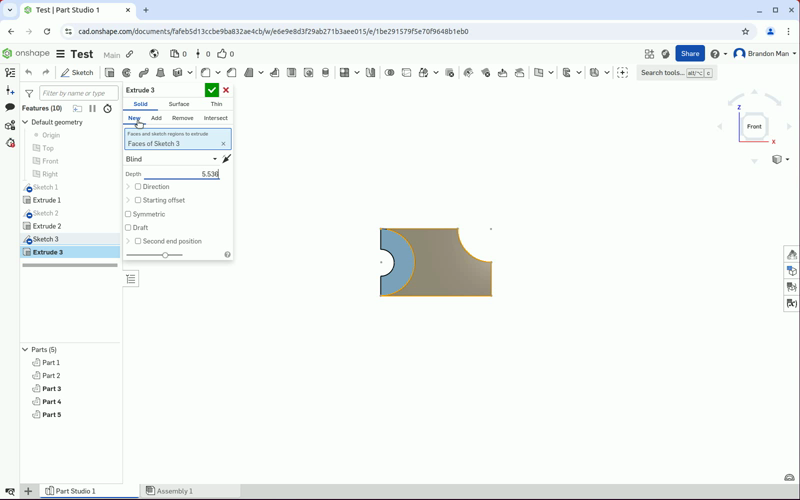
key(enter)
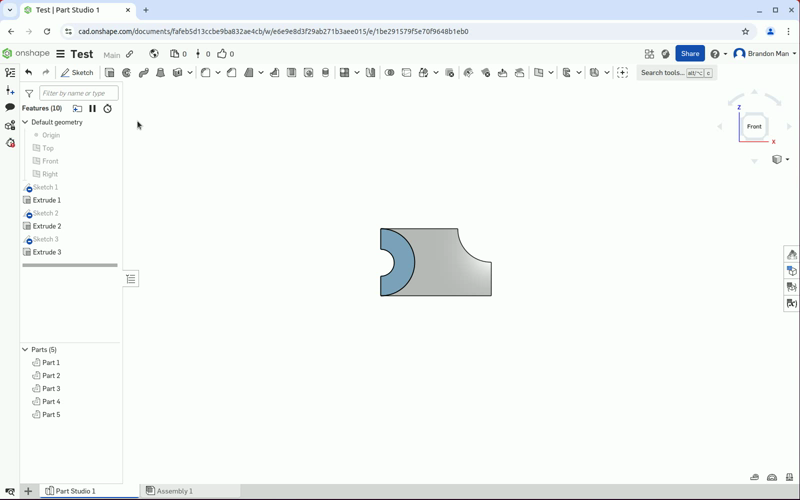
key(shift+h)
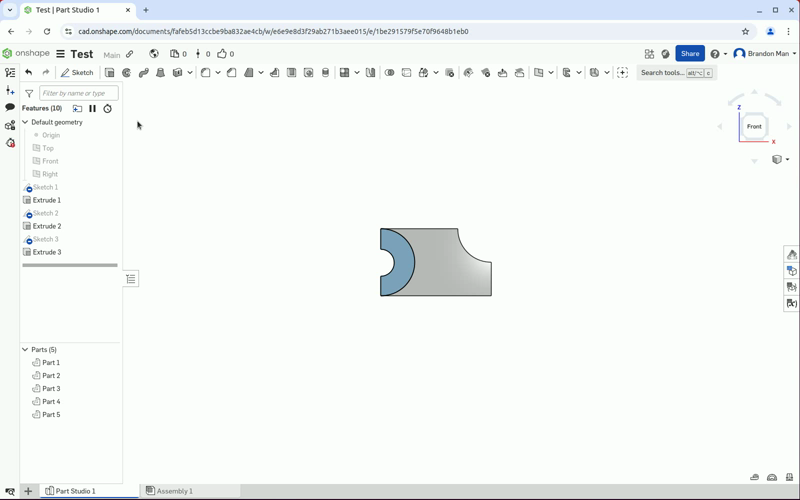
key(shift+h)
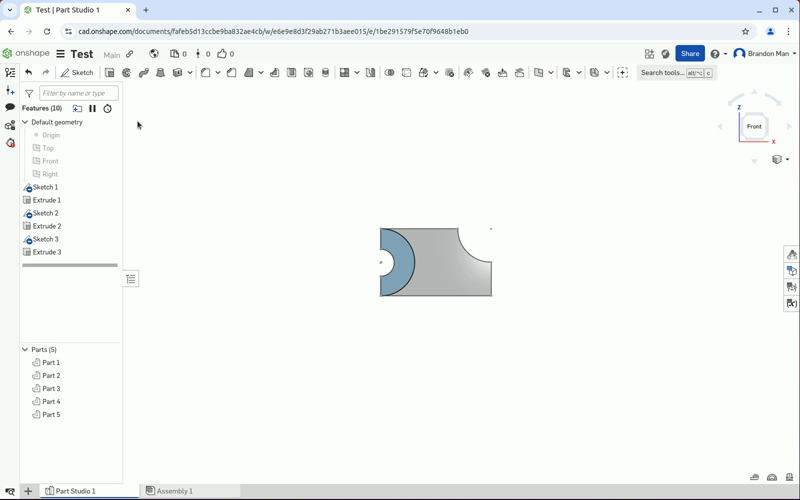
key(shift+7)
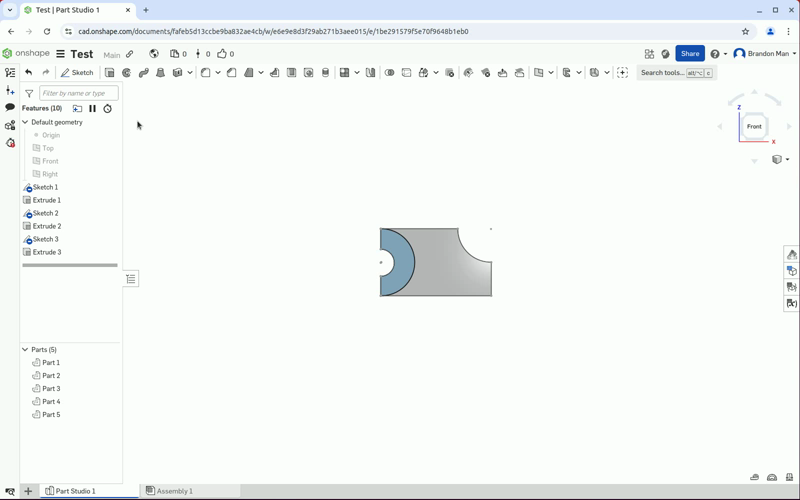
key(left, 2)
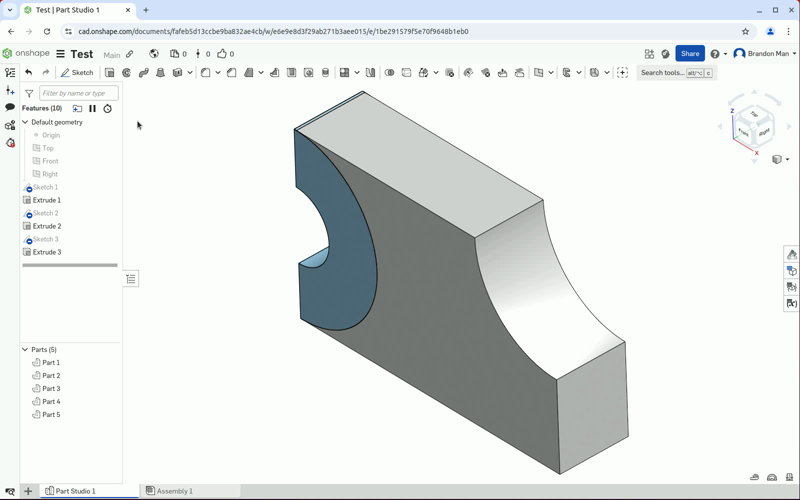
key(down, 2)
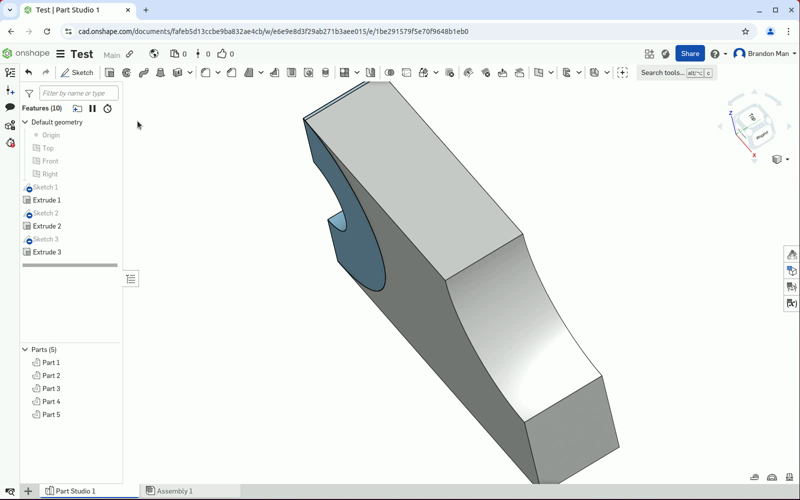
key(up, 2)
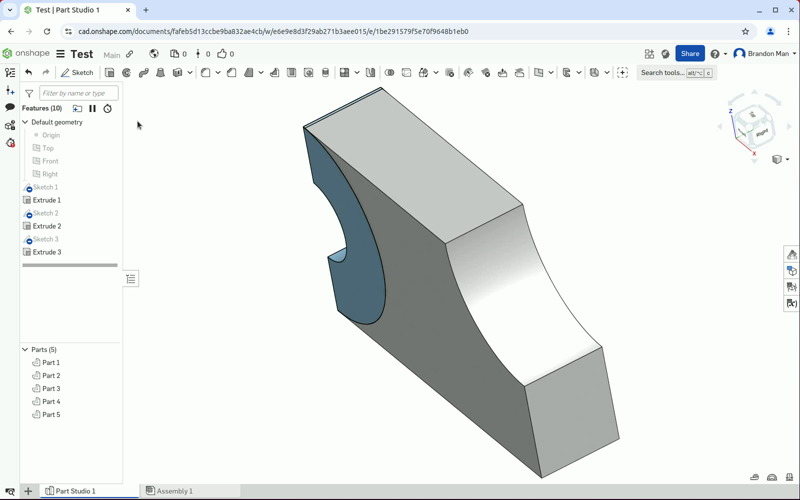
key(right, 2)
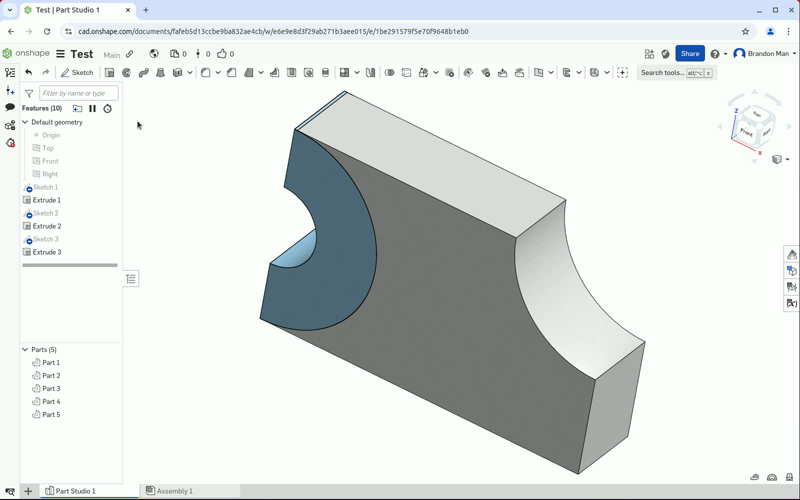
mouse_move(73, 189)
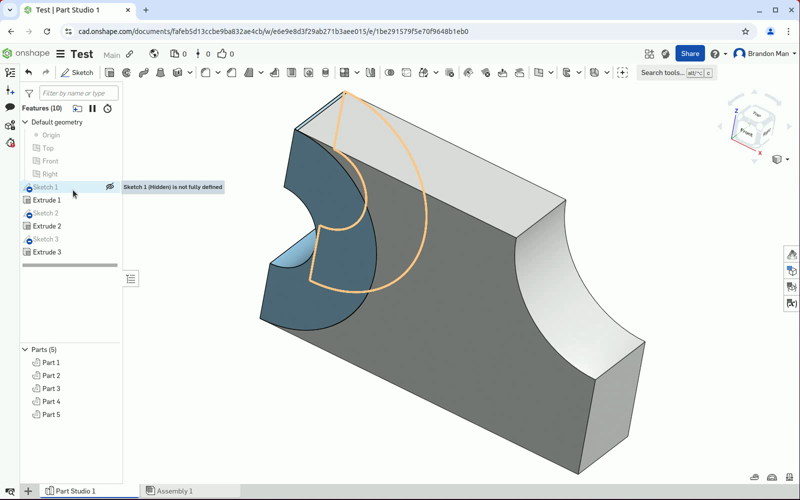
click(73, 189)